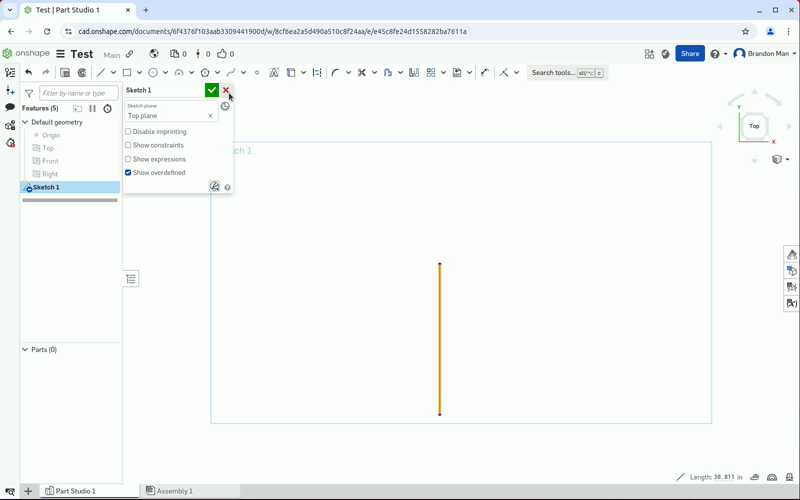
key(shift+h)
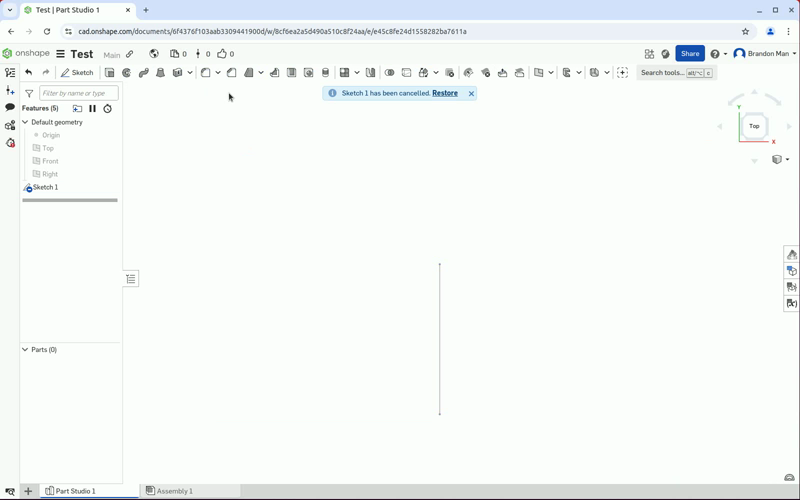
key(shift+s)
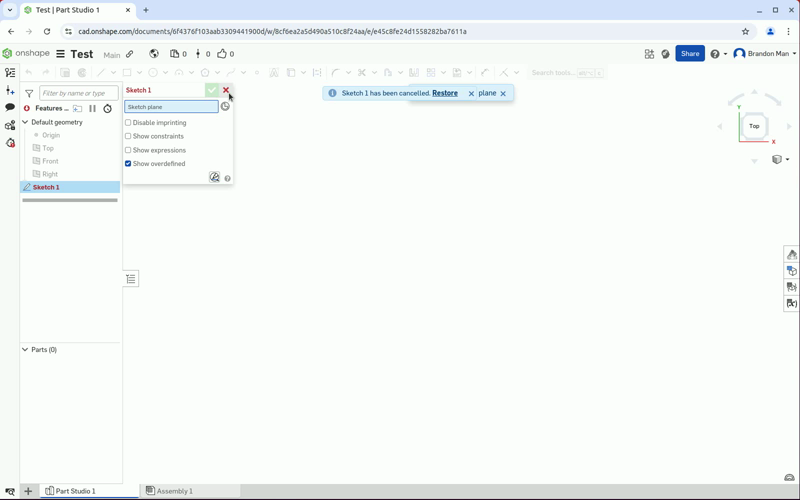
mouse_move(73, 150)
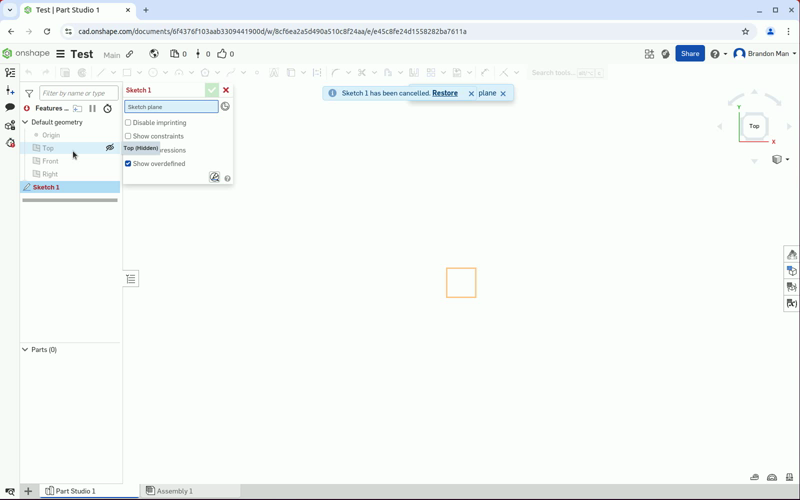
click(73, 150)
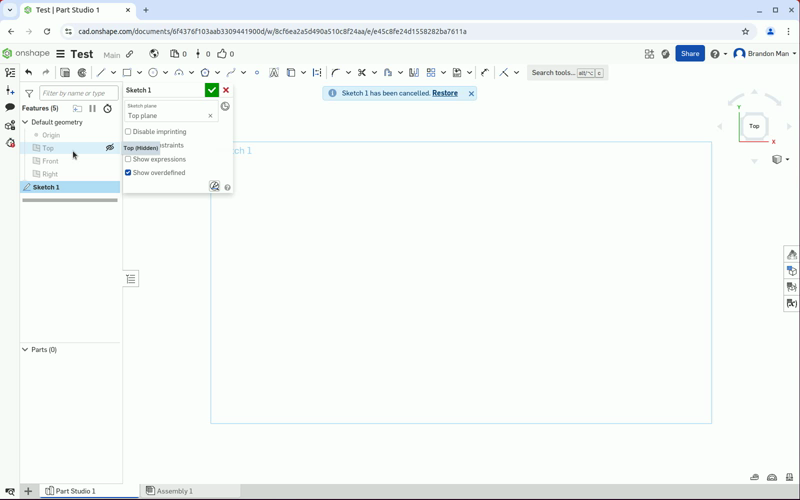
mouse_move(73, 352)
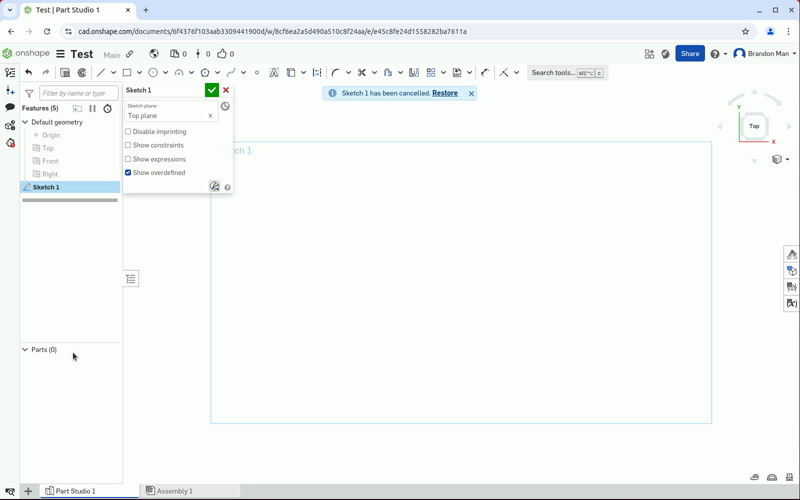
key(y)
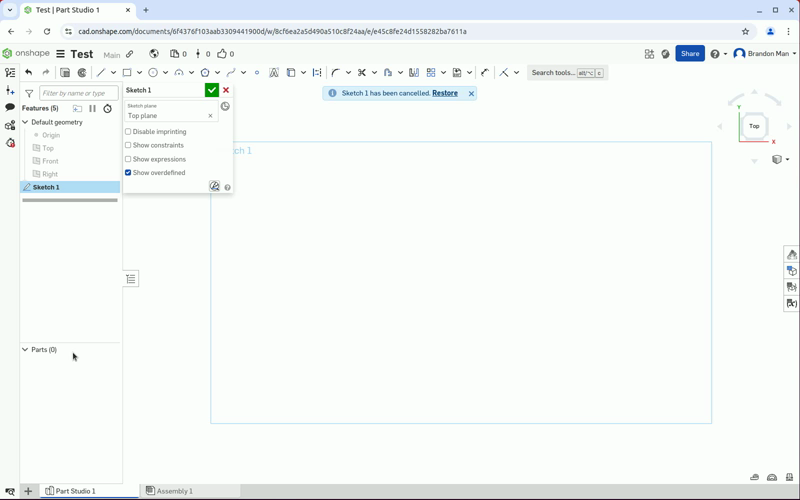
key(l)
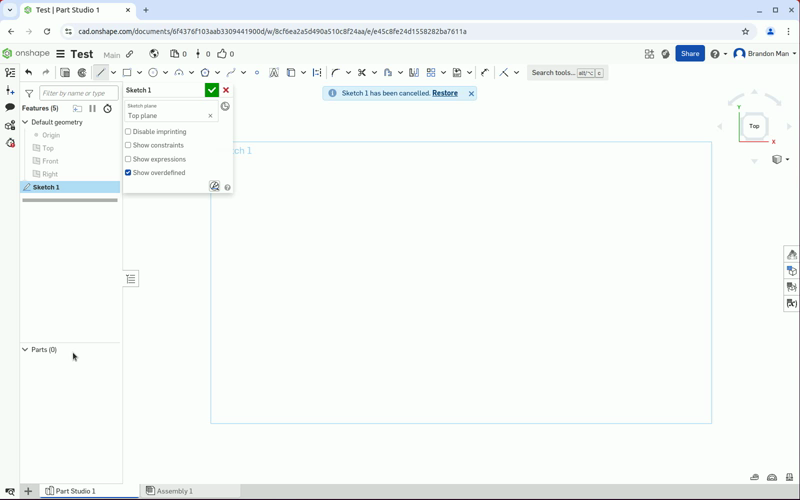
key_down(shift)
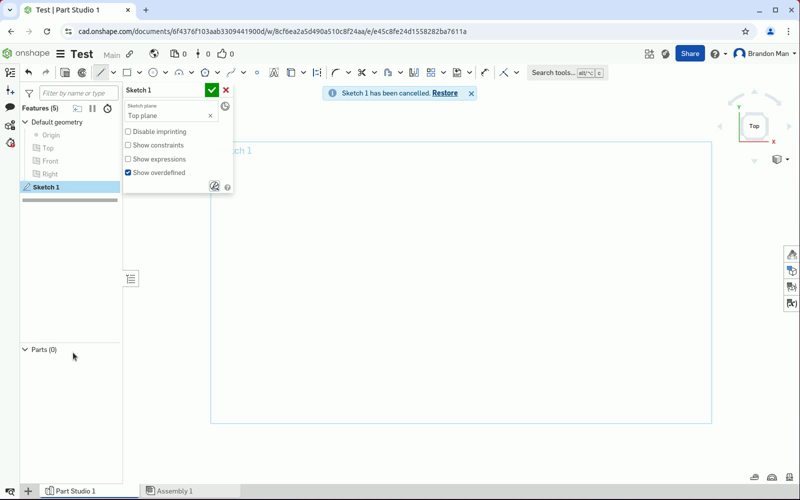
mouse_move(382, 389)
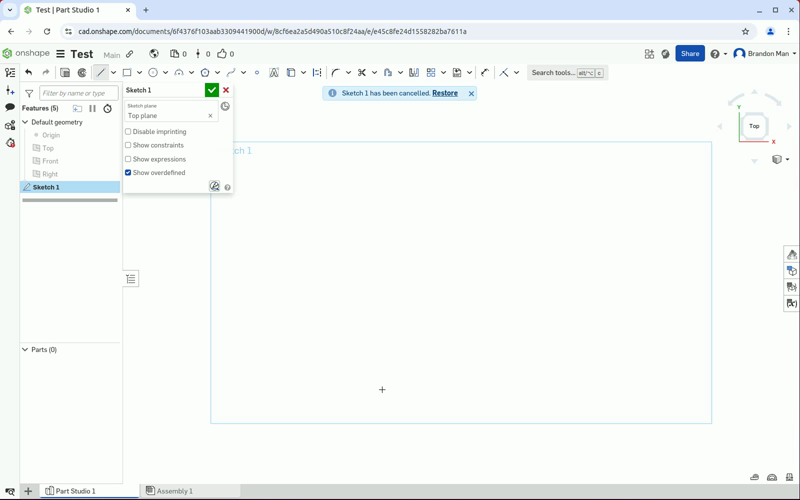
click(382, 389)
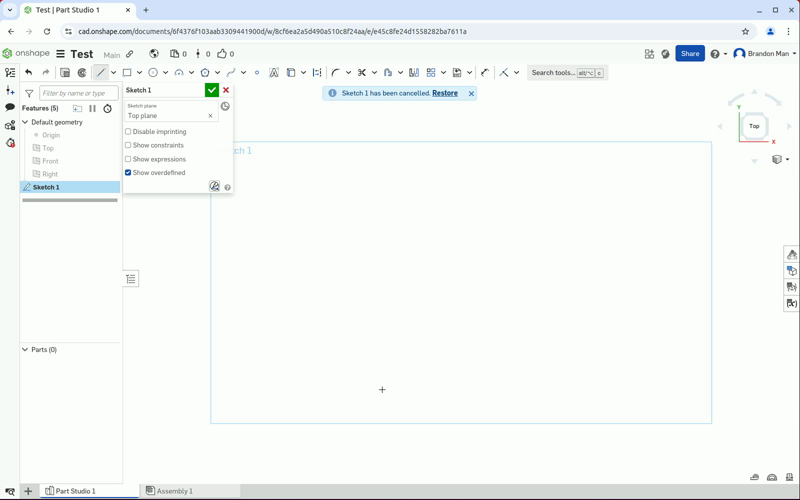
key_up(shift)
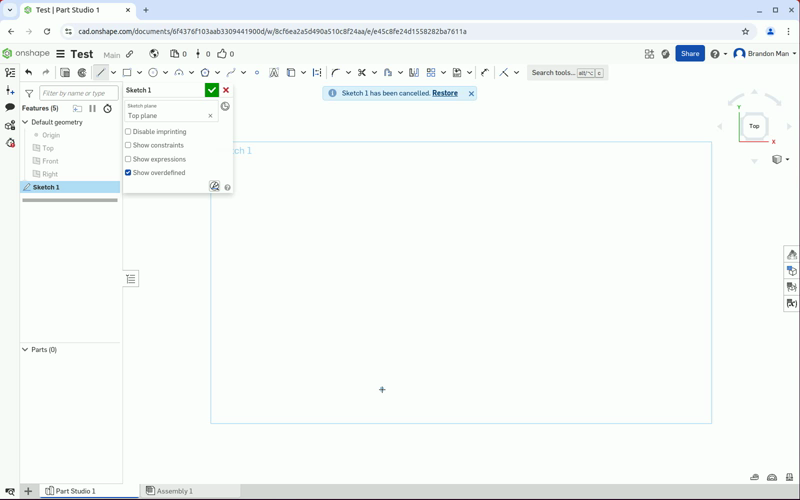
key_down(shift)
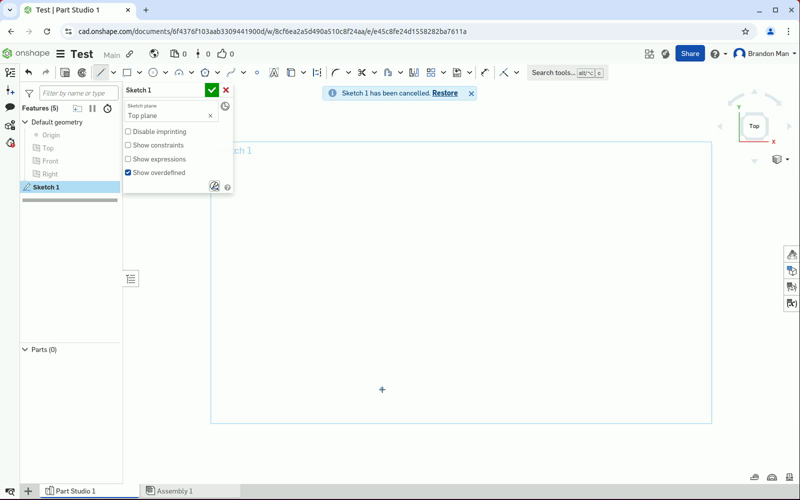
mouse_move(538, 389)
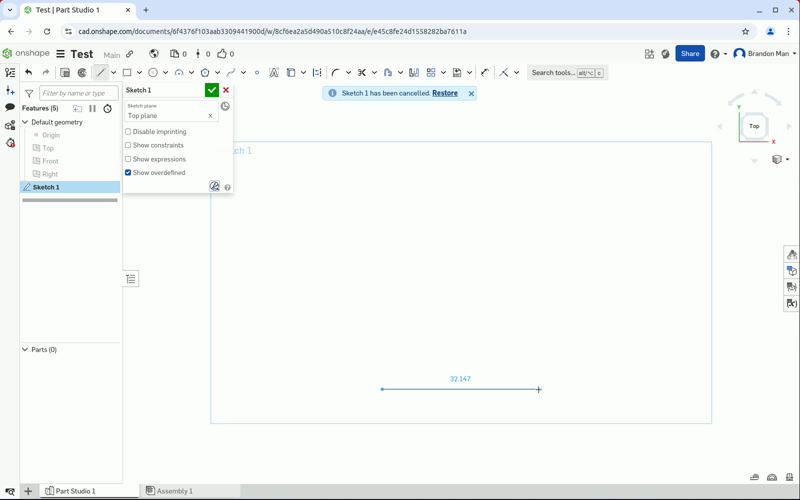
click(538, 389)
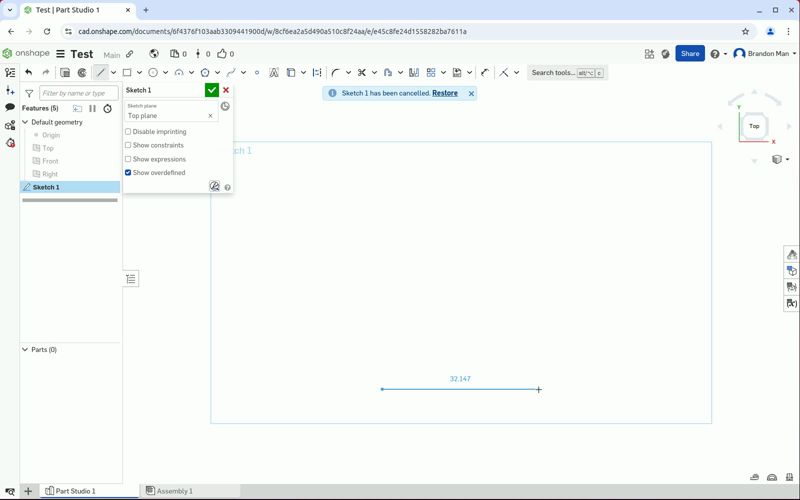
key_up(shift)
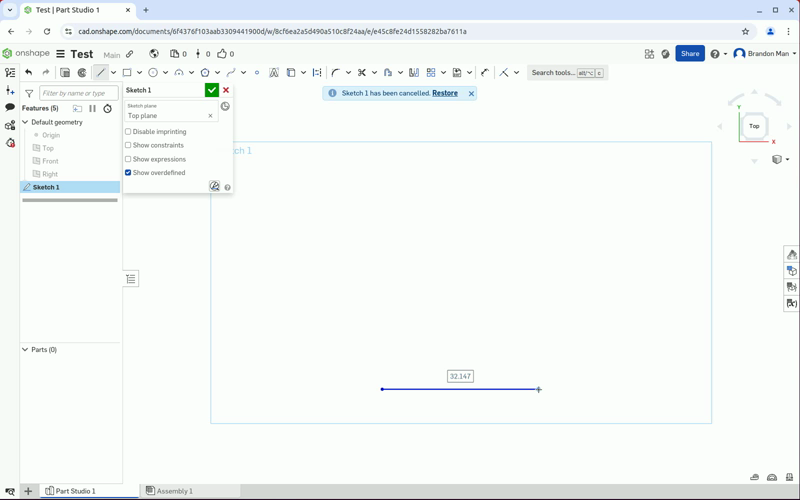
key_down(shift)
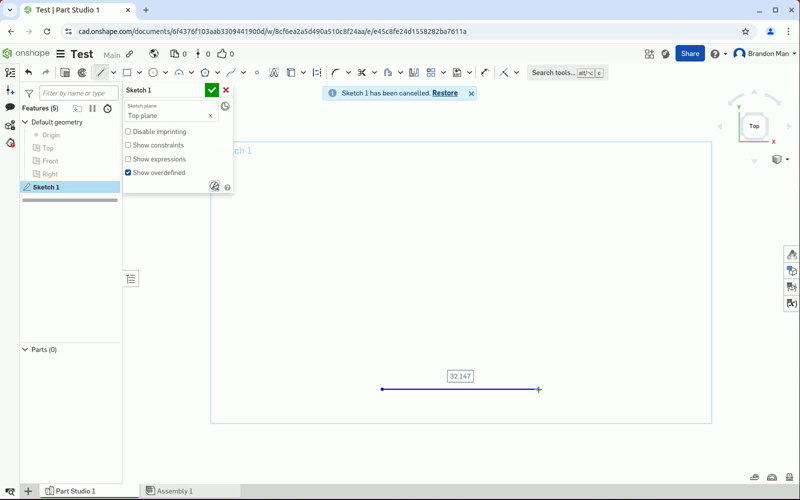
mouse_move(538, 177)
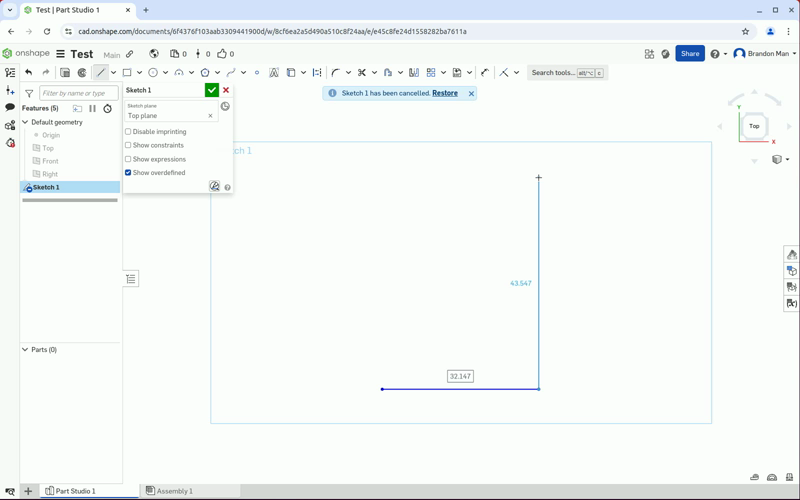
click(538, 177)
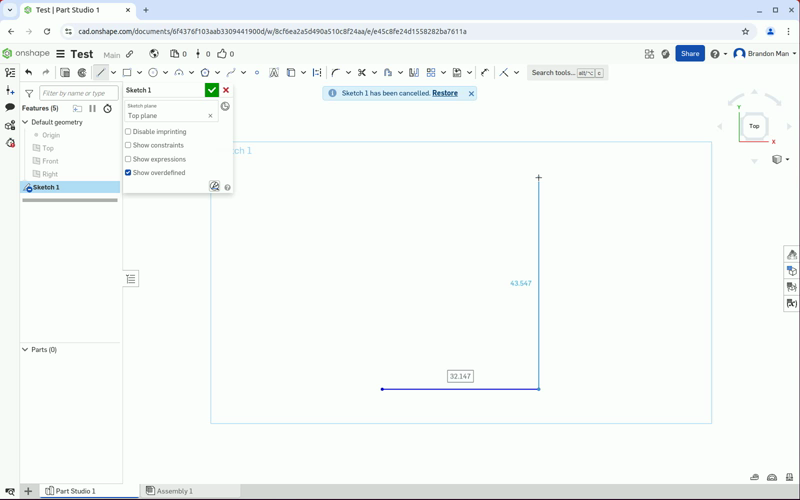
key_up(shift)
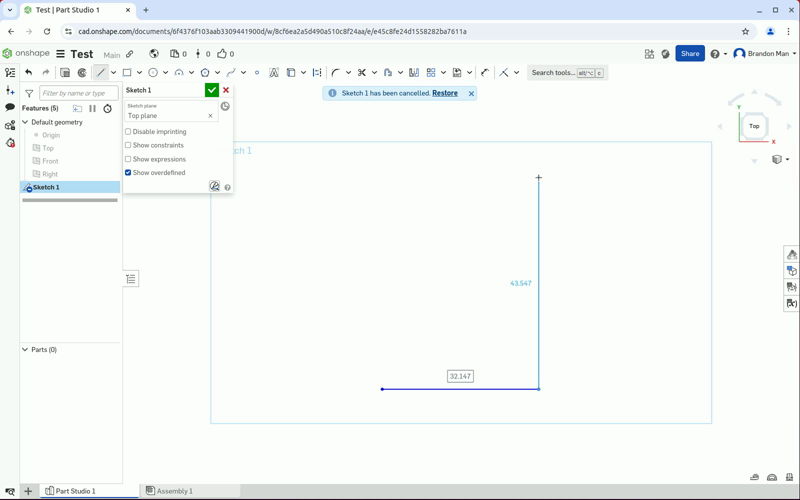
key_down(shift)
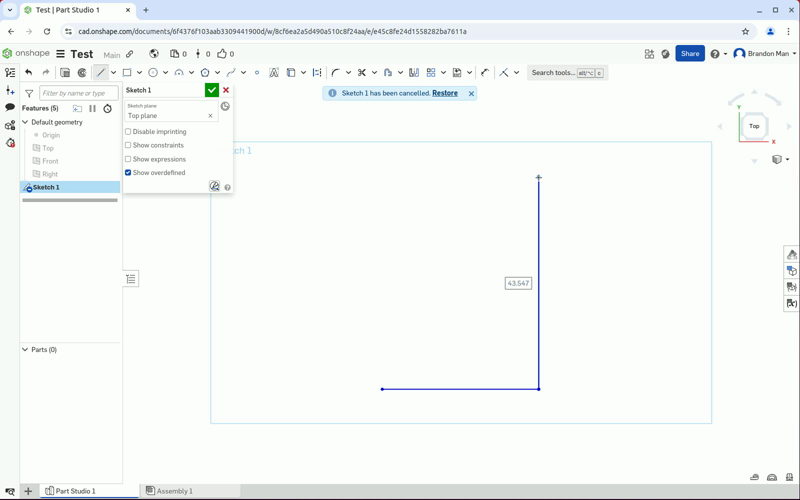
mouse_move(382, 177)
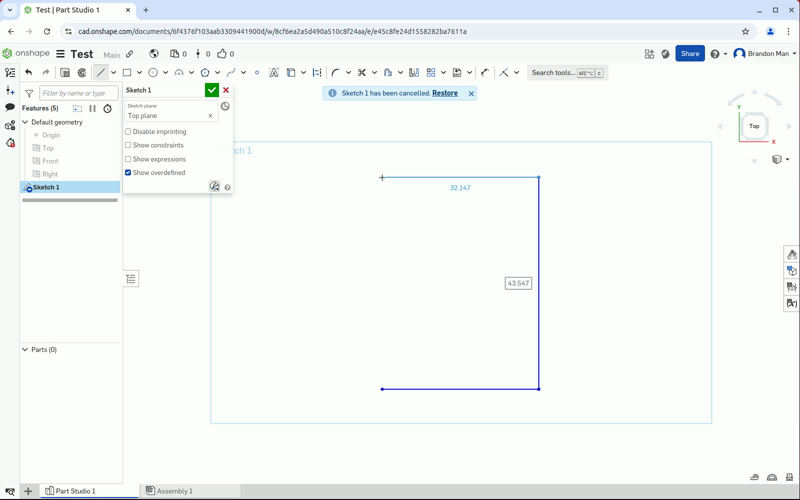
click(382, 177)
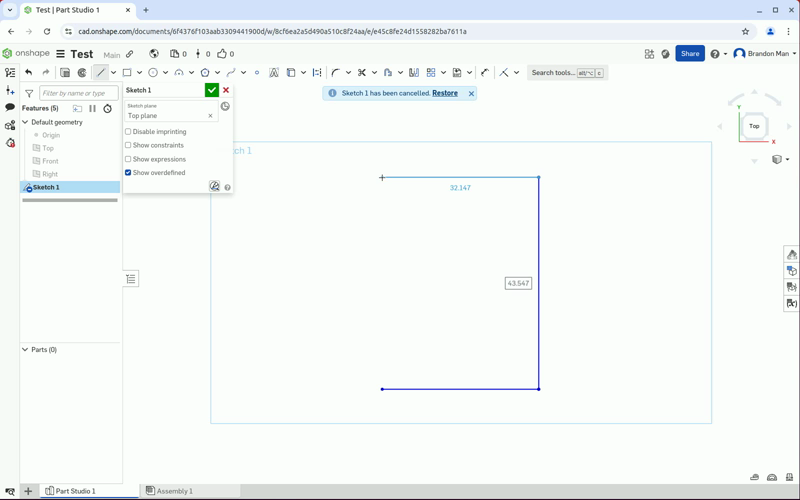
key_up(shift)
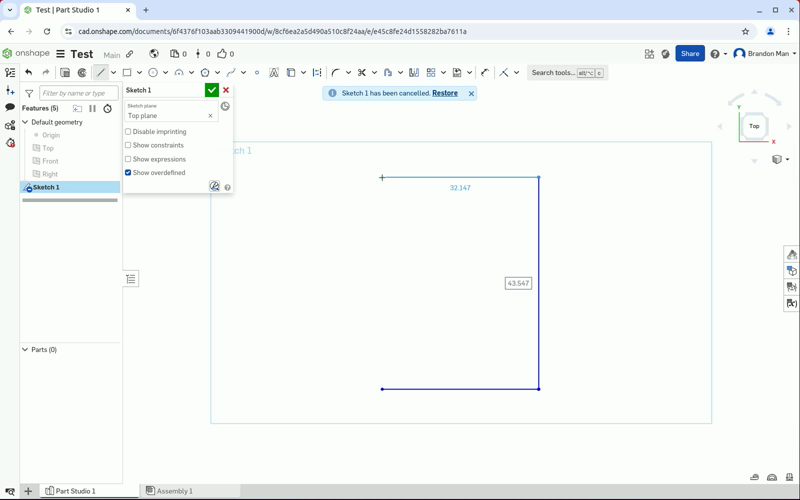
key_down(shift)
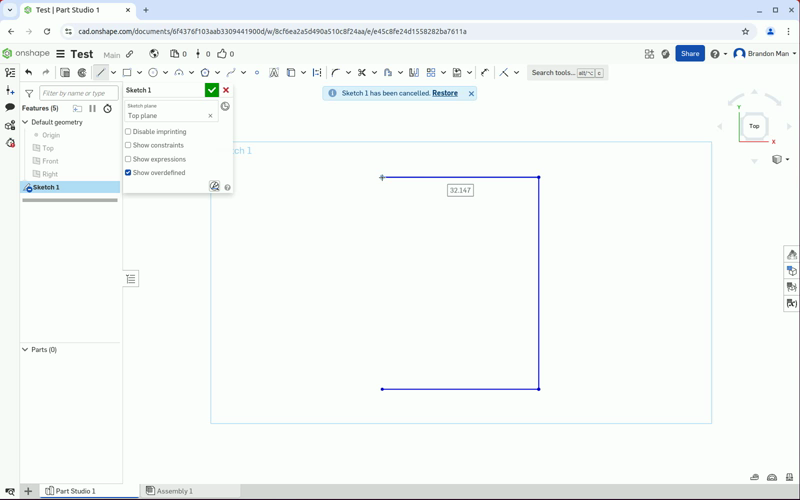
mouse_move(382, 389)
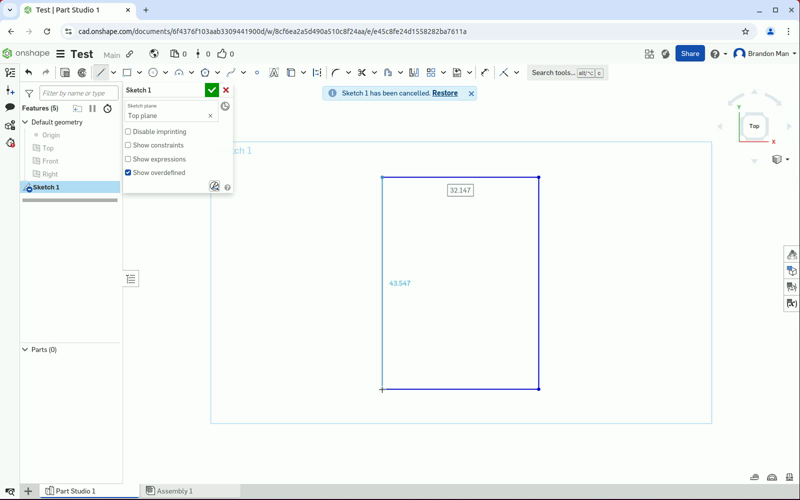
key_up(shift)
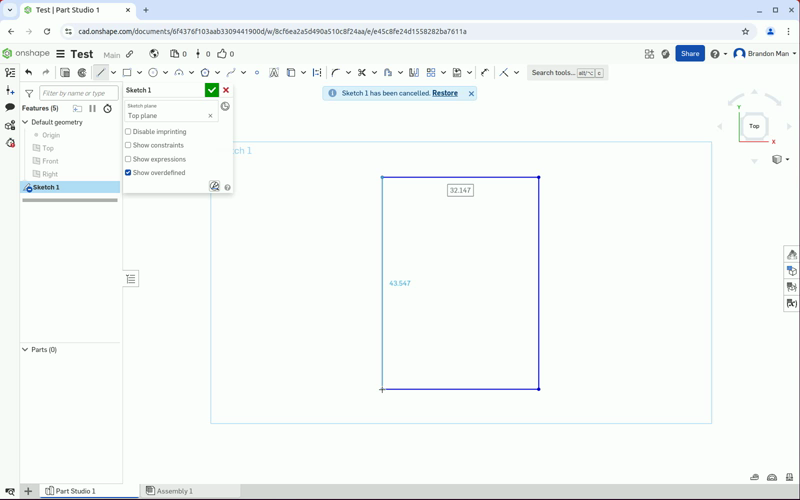
click(382, 389)
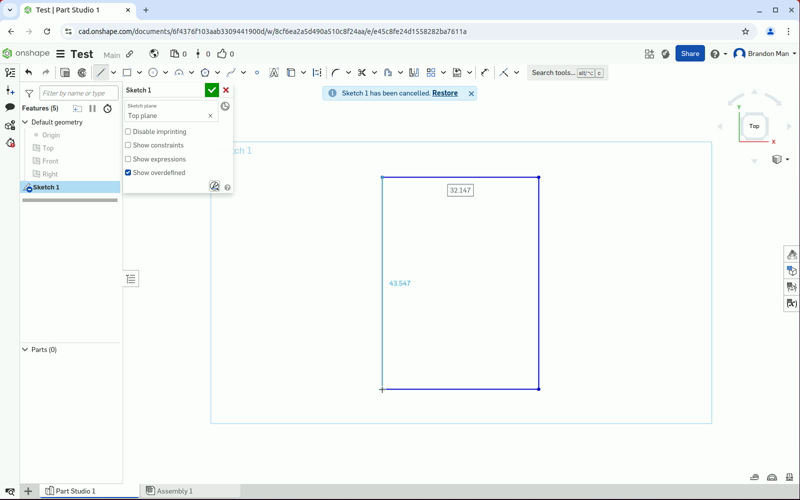
key(esc)
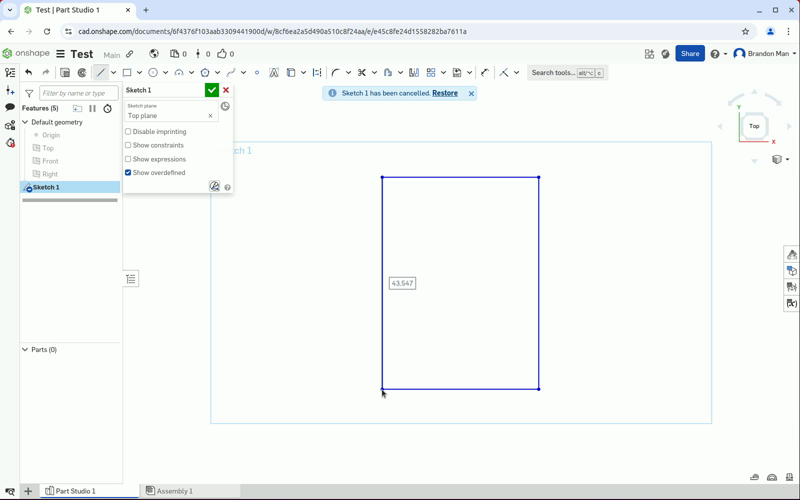
mouse_move(491, 330)
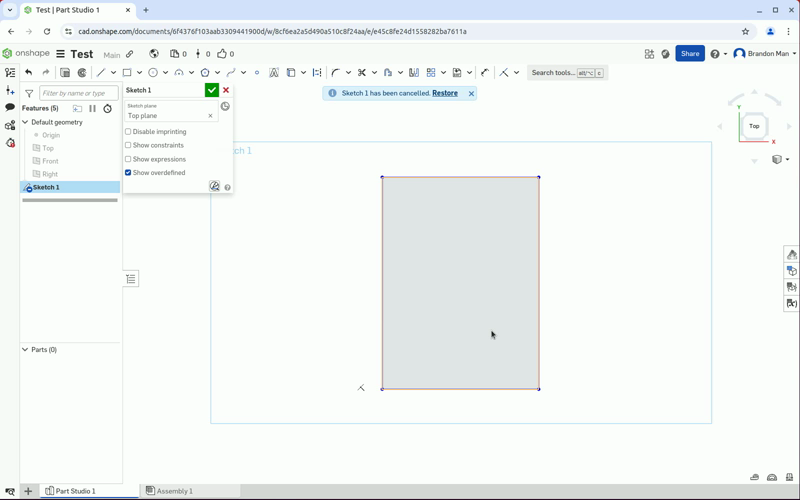
click(491, 330)
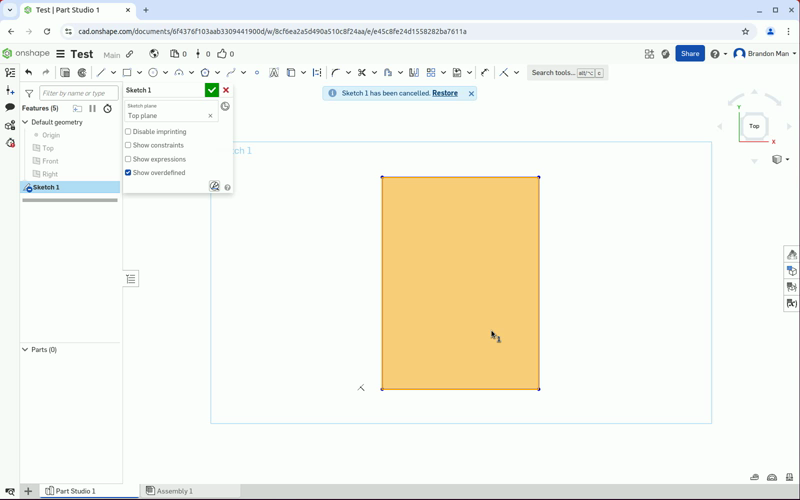
mouse_move(73, 352)
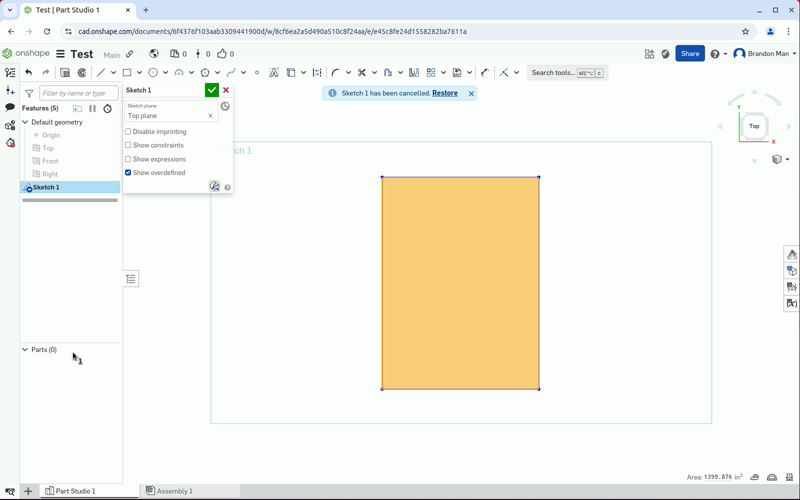
key(shift+y)
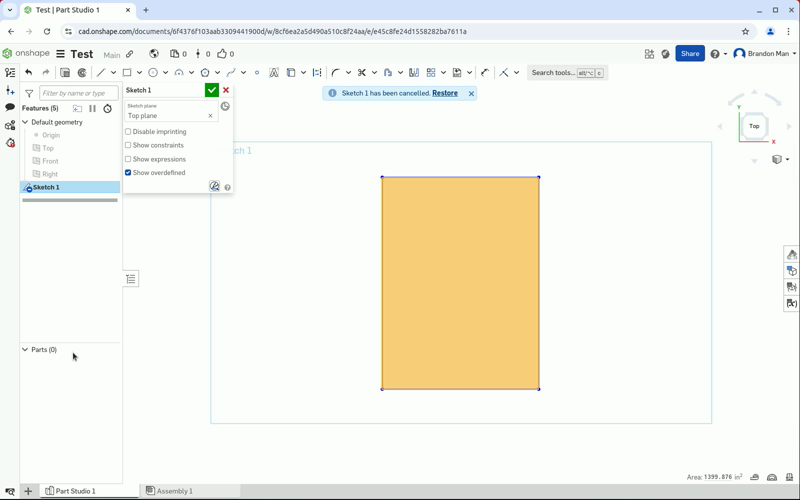
key(shift+e)
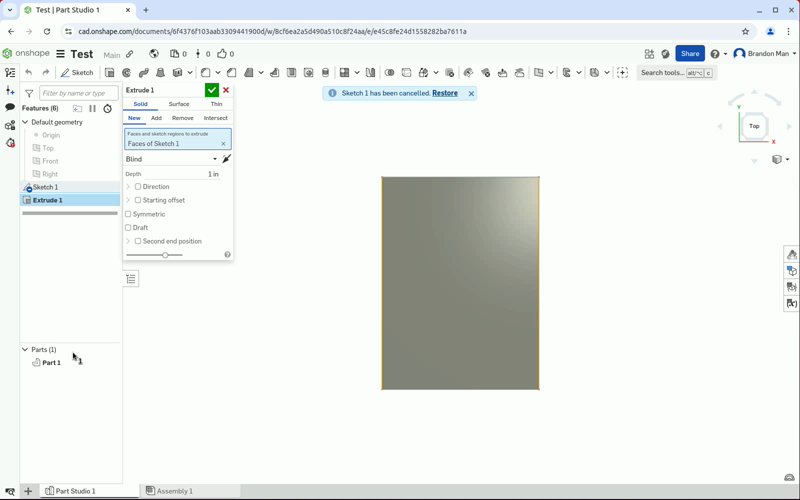
mouse_move(143, 106)
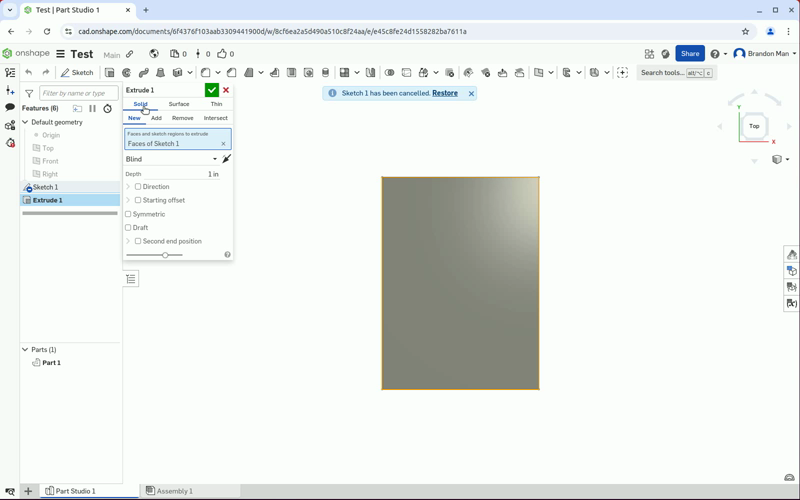
click(143, 106)
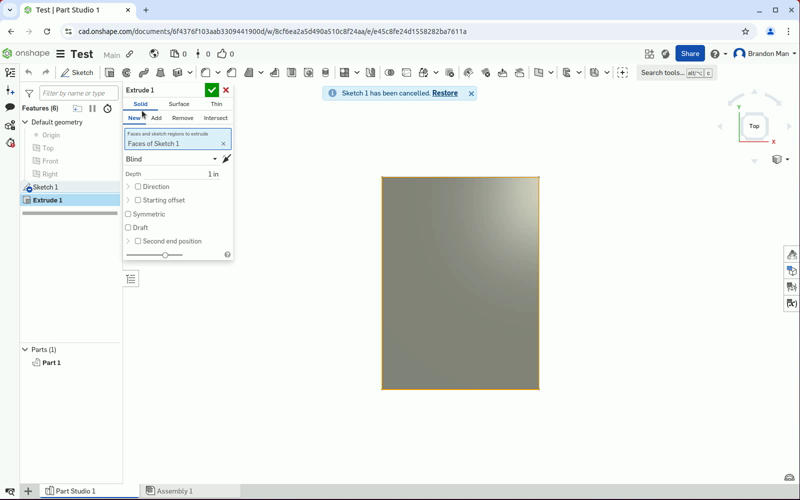
mouse_move(137, 120)
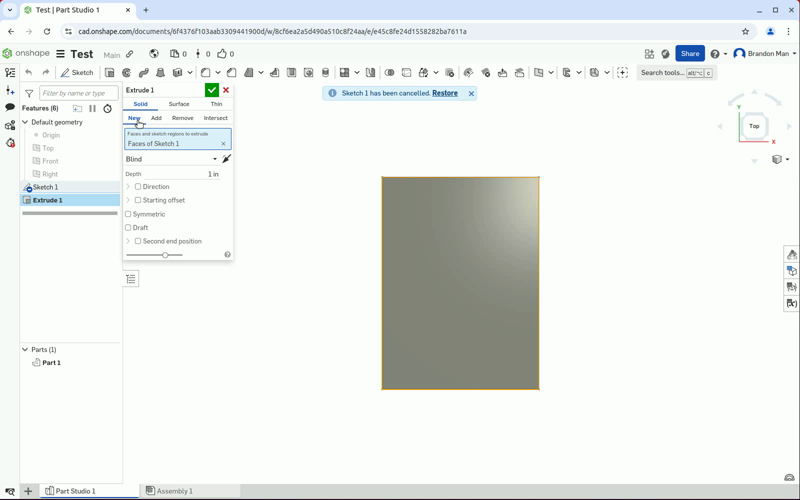
click(137, 120)
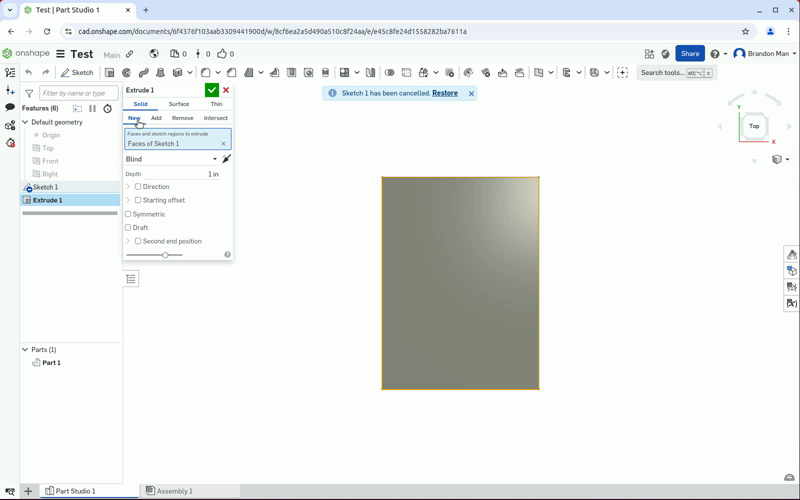
key(tab, 4)
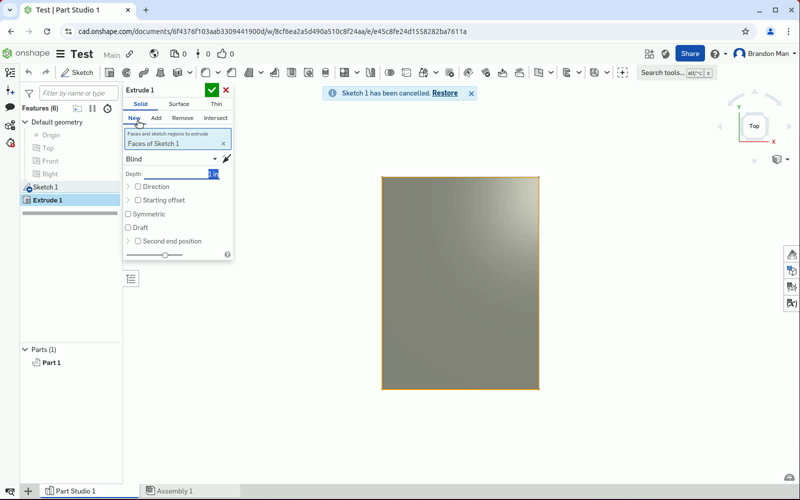
text(1.685)
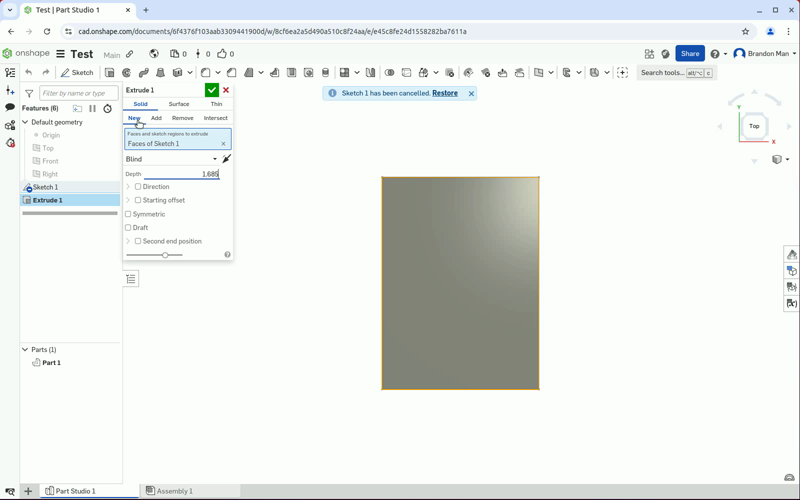
key(enter)
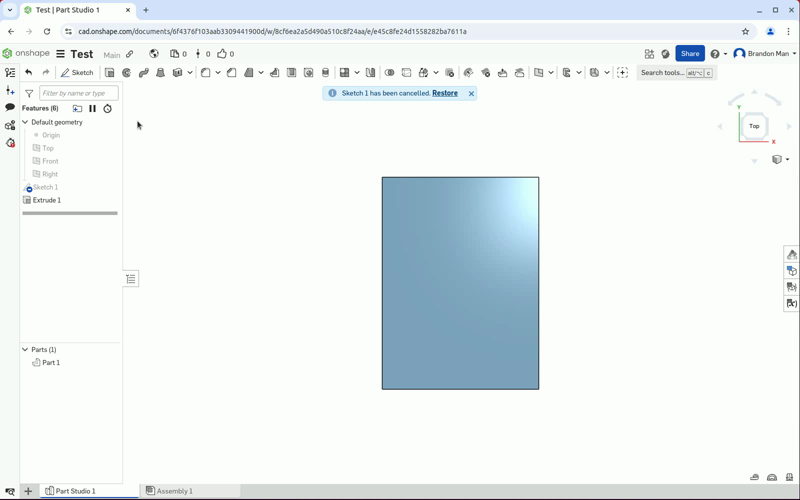
key(shift+h)
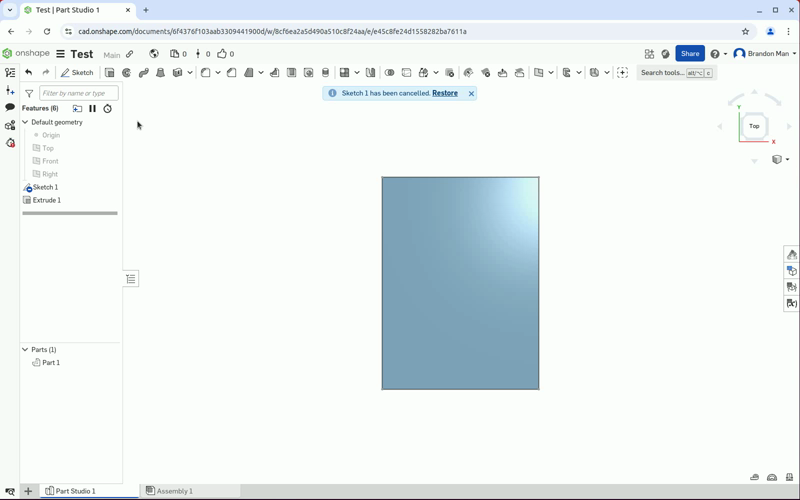
key(shift+h)
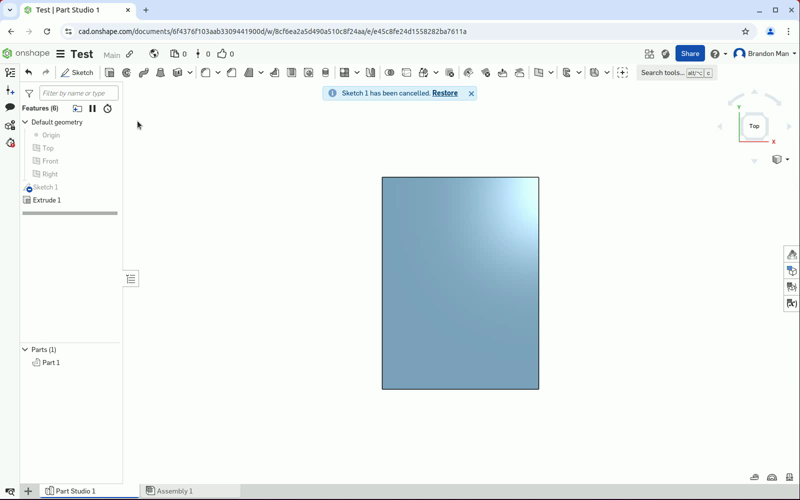
mouse_move(73, 189)
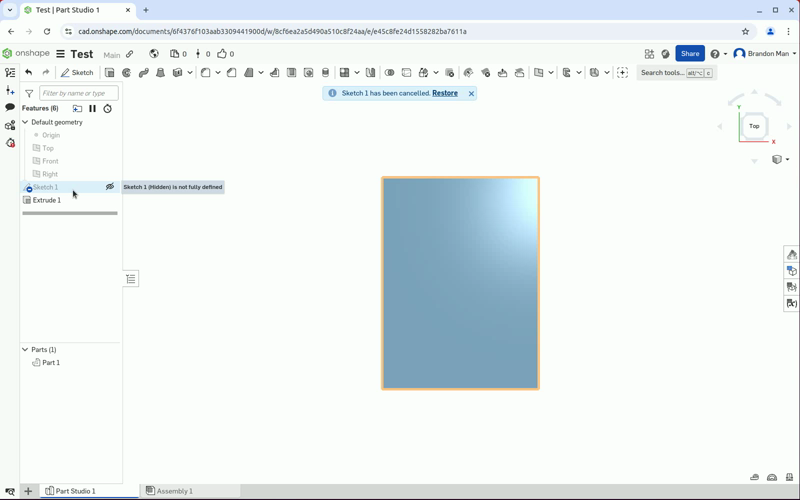
click(73, 189)
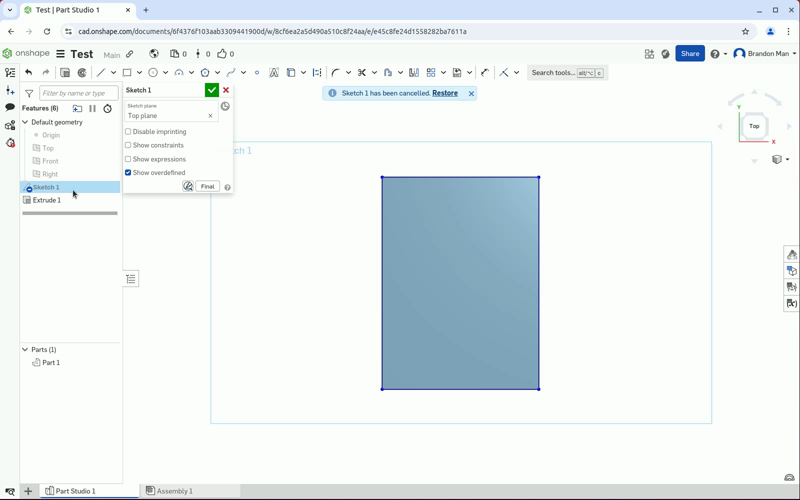
mouse_move(229, 92)
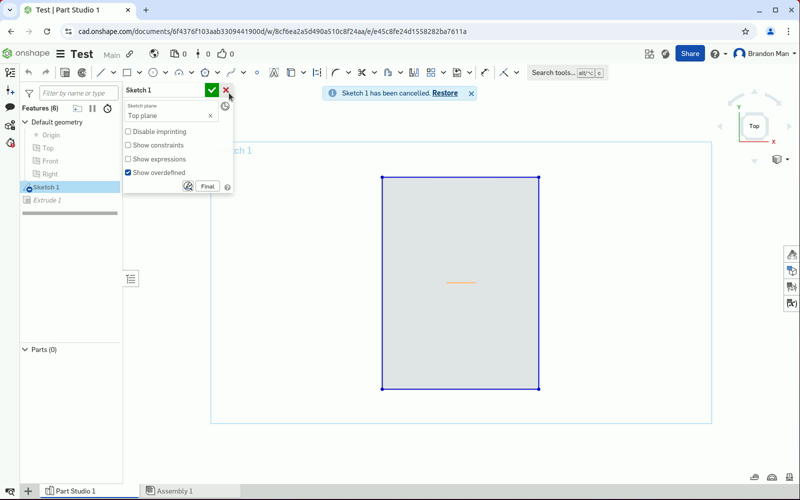
click(229, 92)
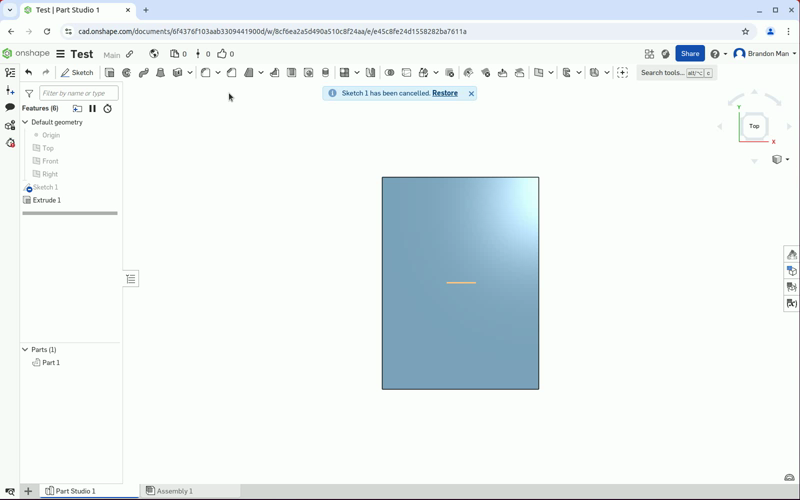
mouse_move(73, 352)
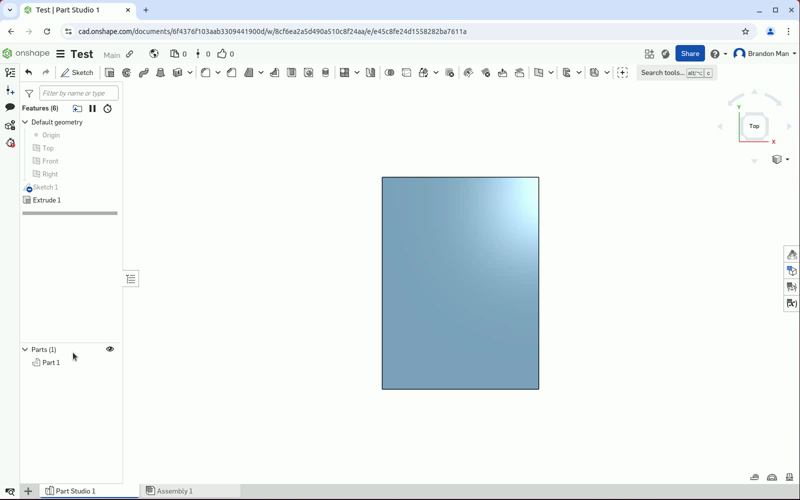
key(y)
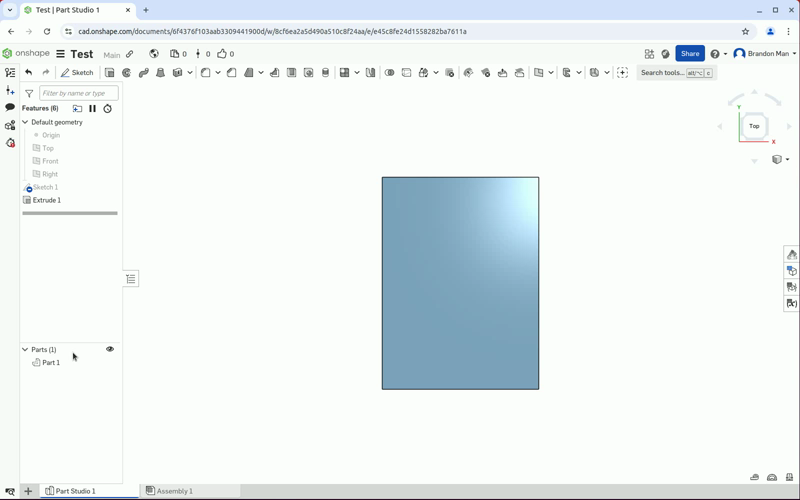
key(shift+p)
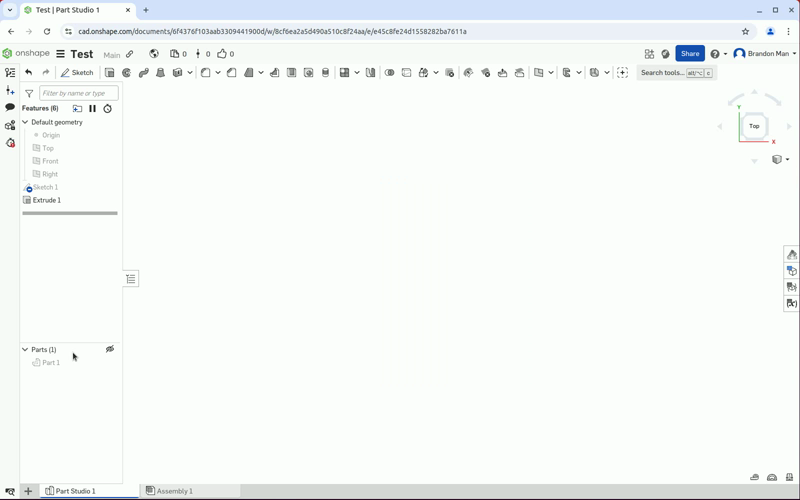
key(space)
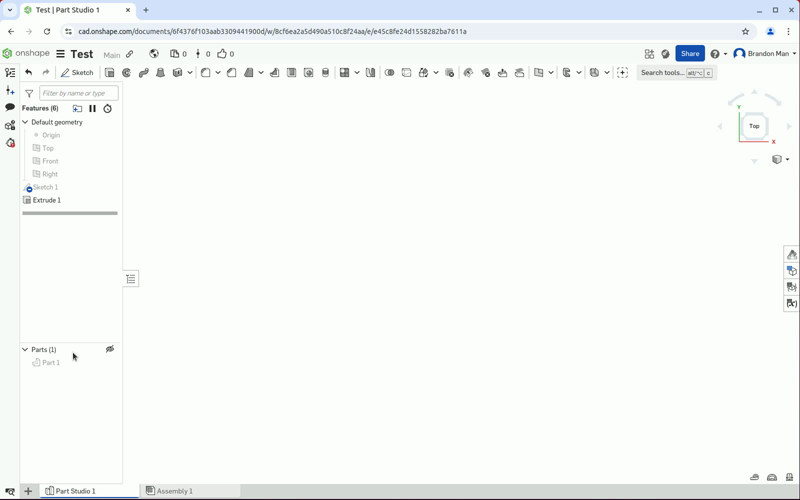
key_down(shift)
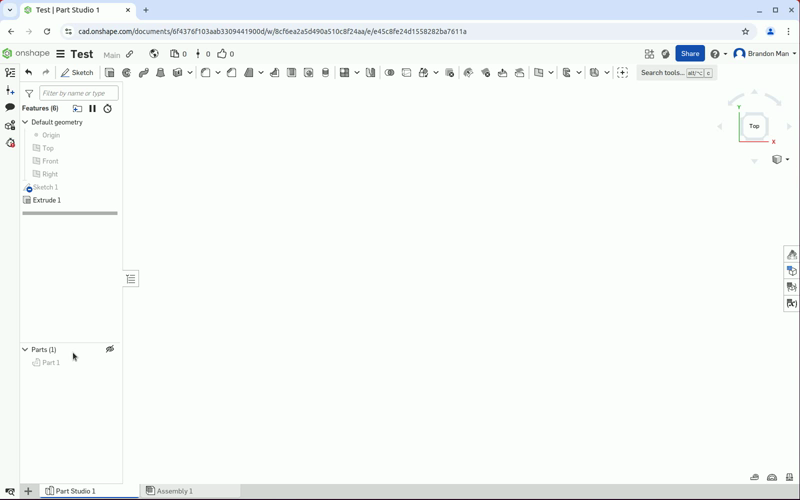
key(up)
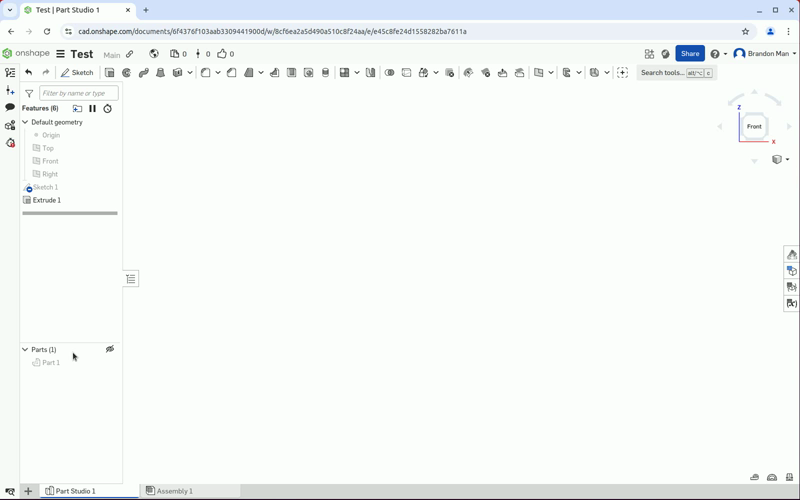
key_up(shift)
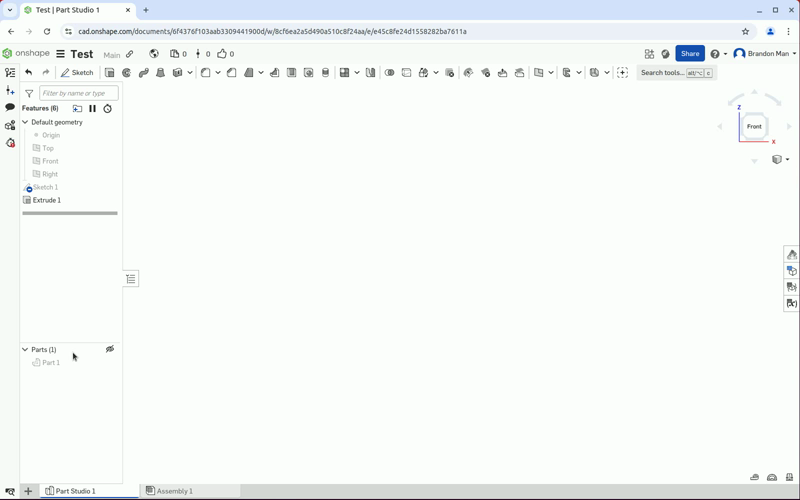
key(space)
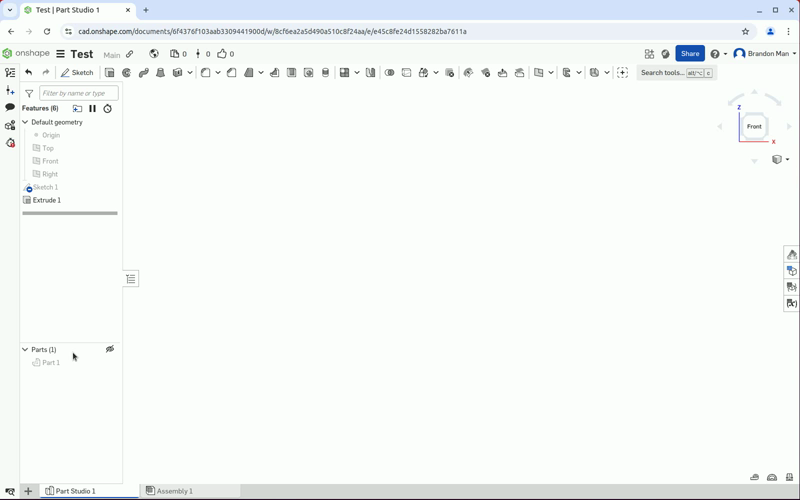
key_down(shift)
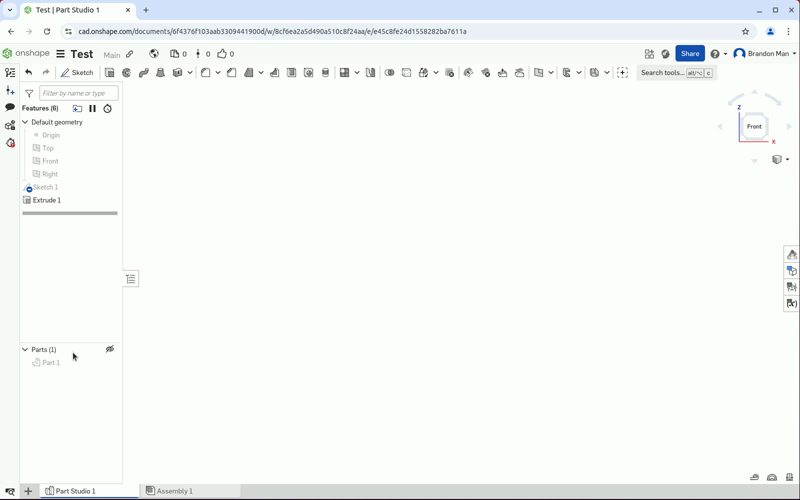
key(left)
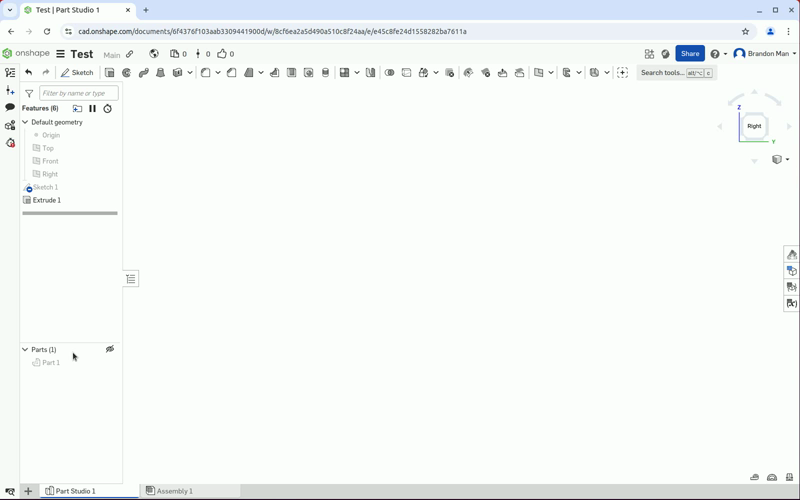
key_up(shift)
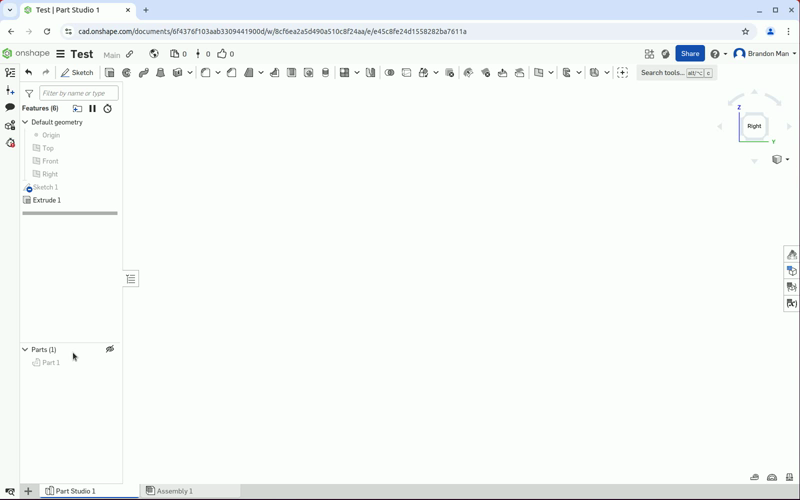
mouse_move(73, 352)
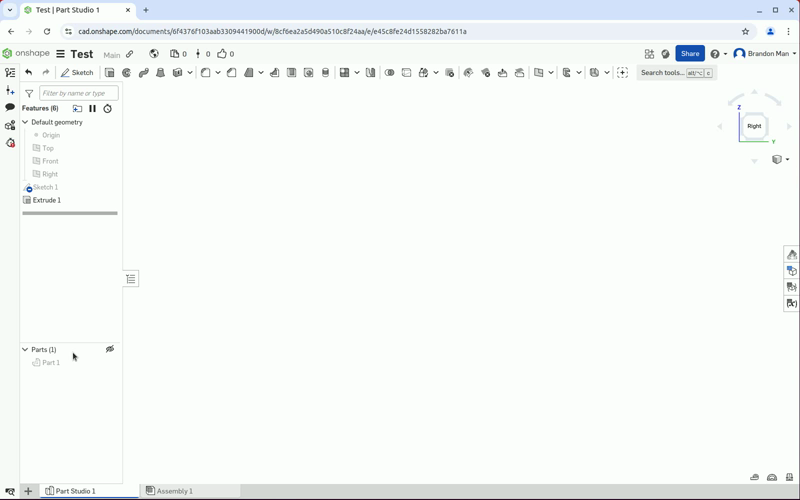
key(shift+y)
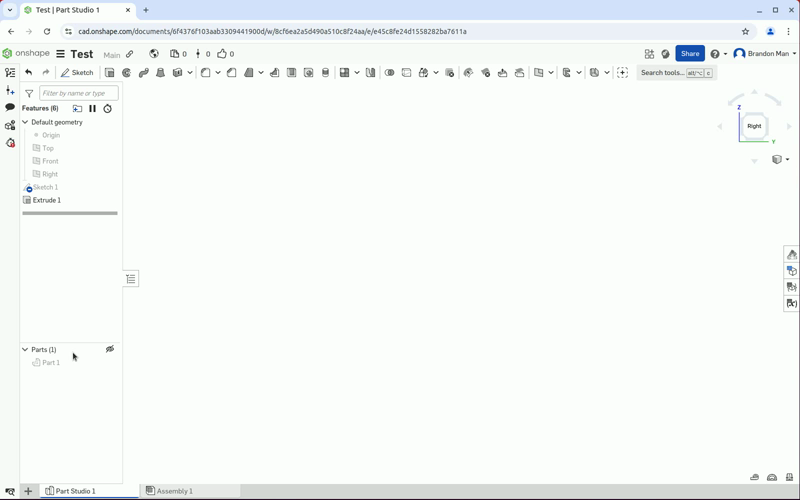
key(shift+s)
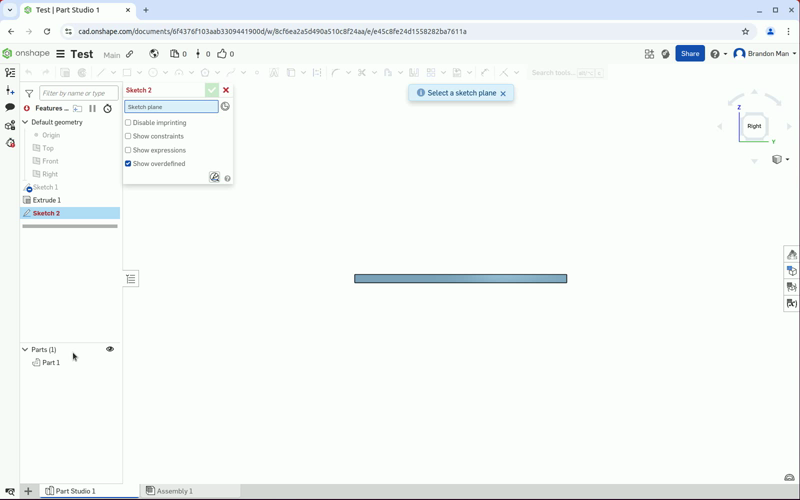
mouse_move(73, 176)
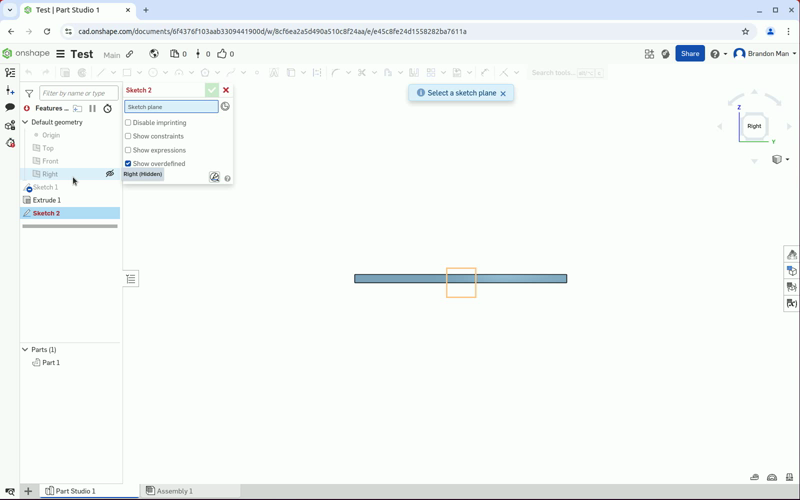
click(73, 176)
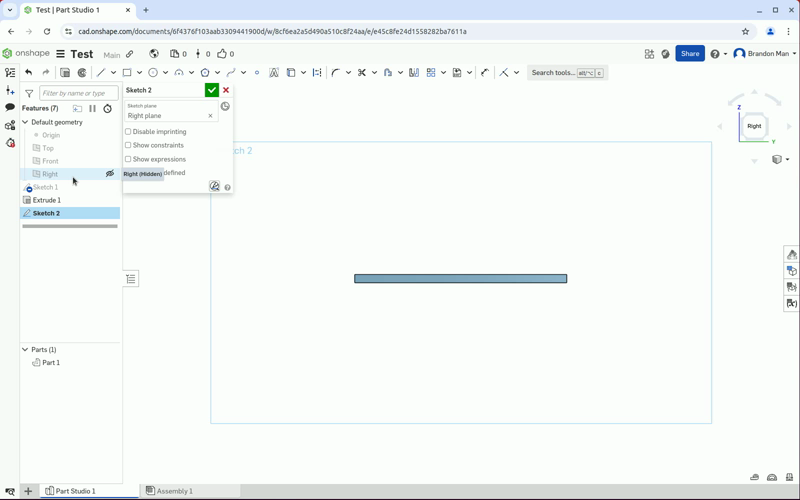
mouse_move(73, 352)
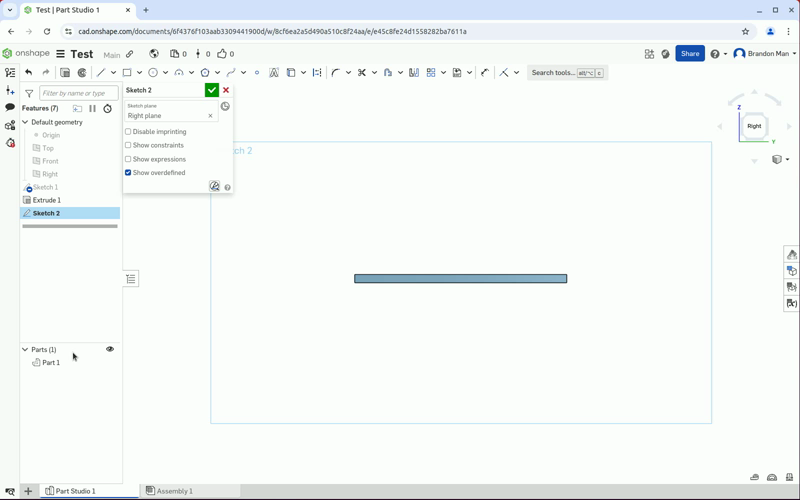
key(y)
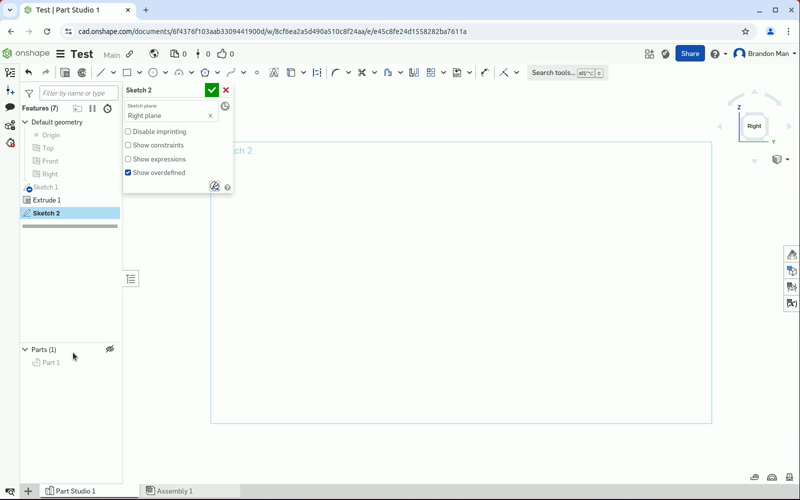
key(l)
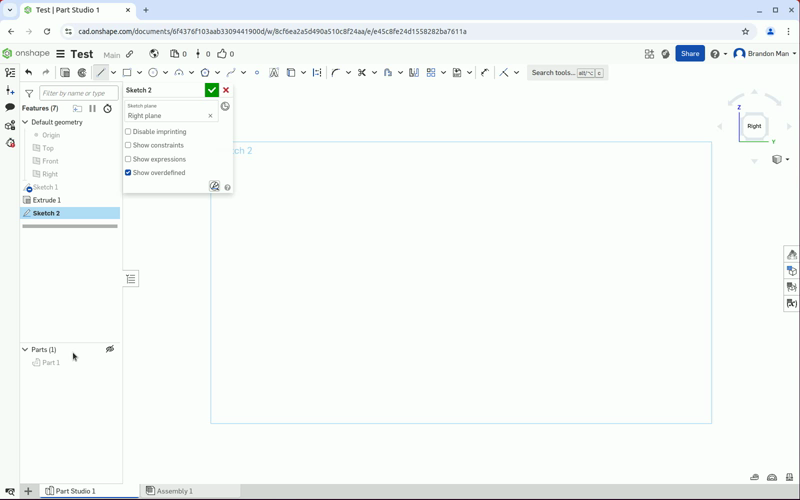
key_down(shift)
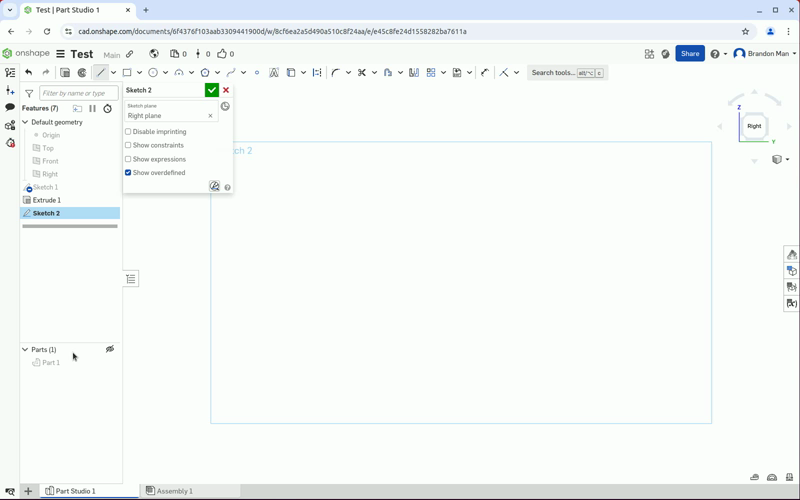
mouse_move(353, 274)
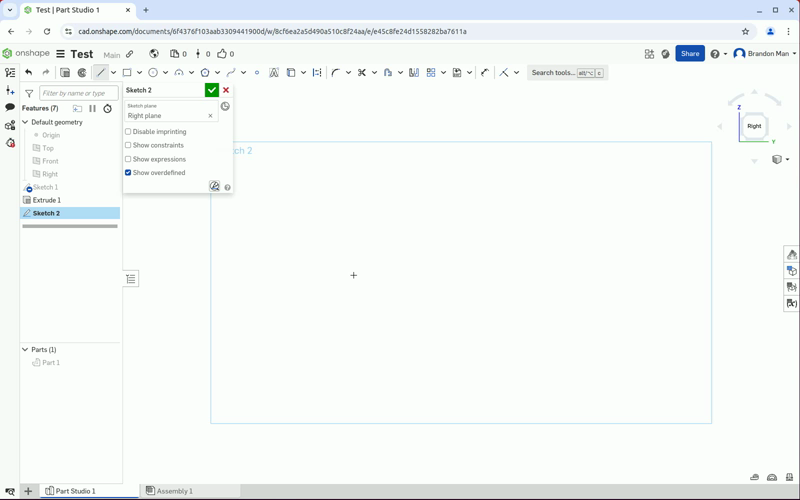
click(353, 274)
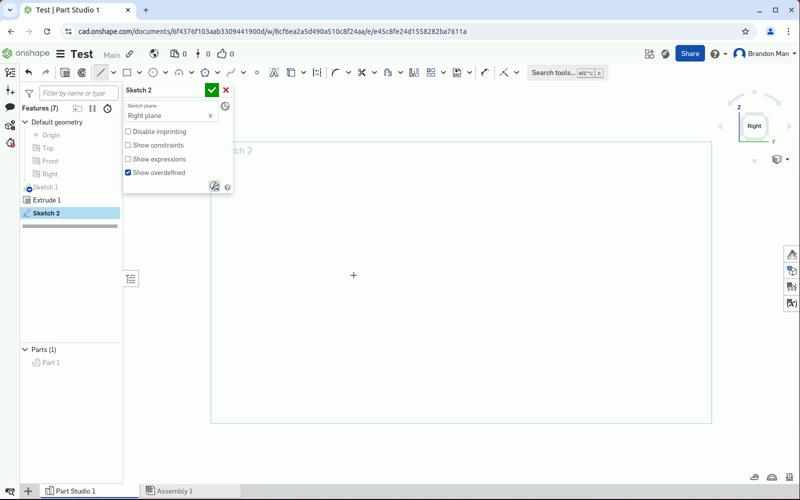
key_up(shift)
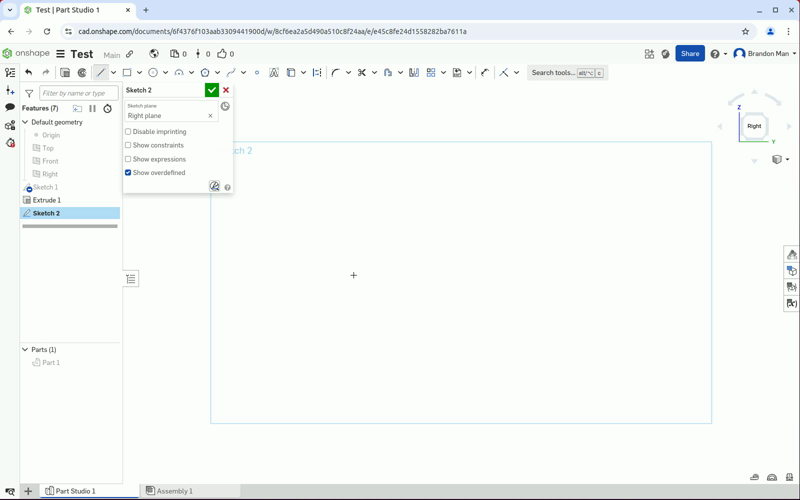
key_down(shift)
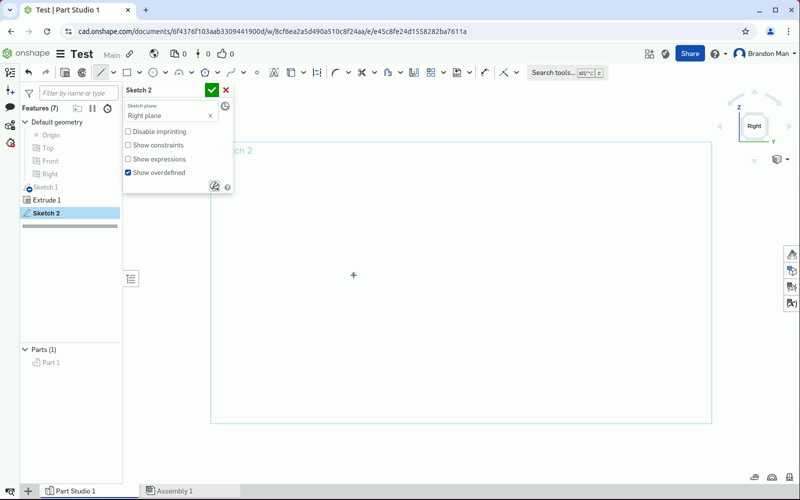
mouse_move(560, 279)
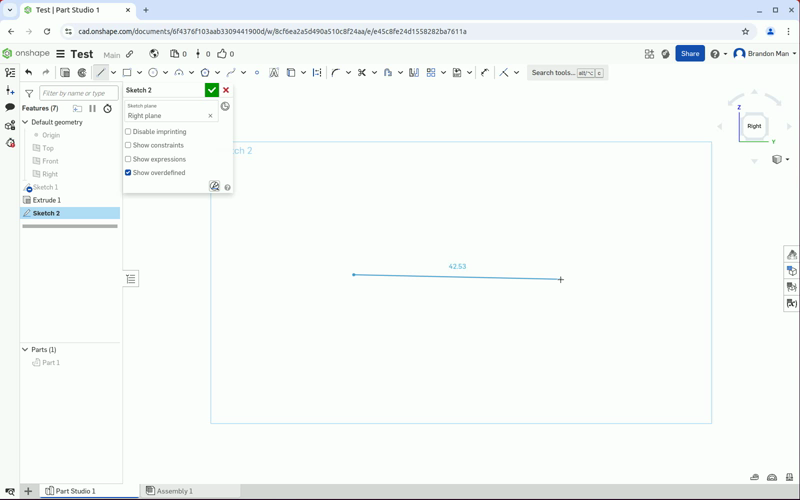
click(560, 279)
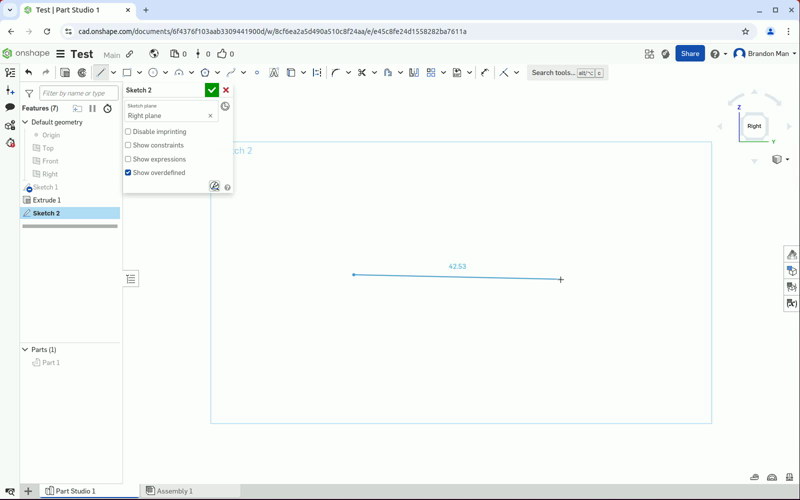
key_up(shift)
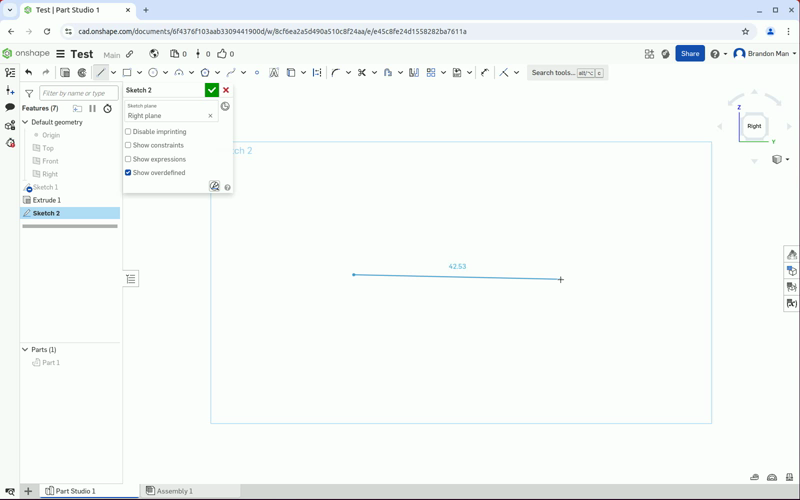
key_down(shift)
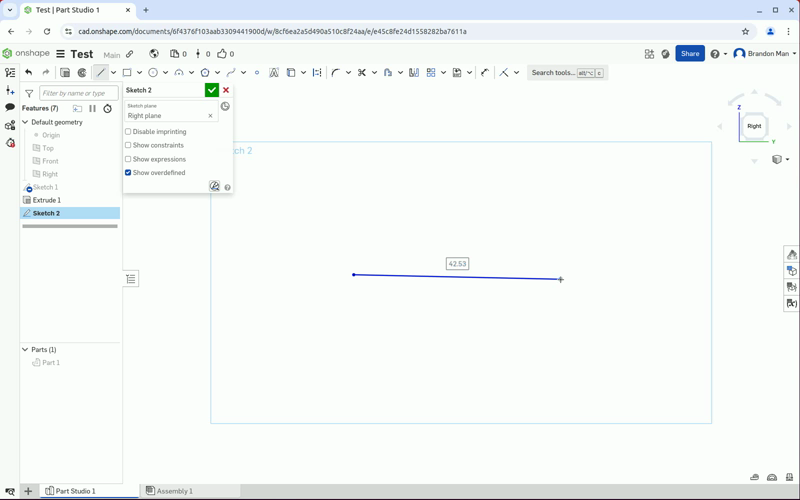
mouse_move(589, 279)
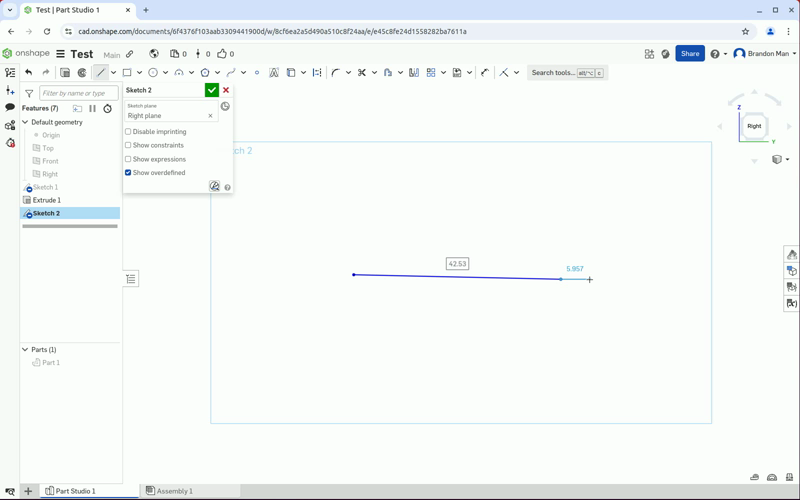
mouse_move(560, 274)
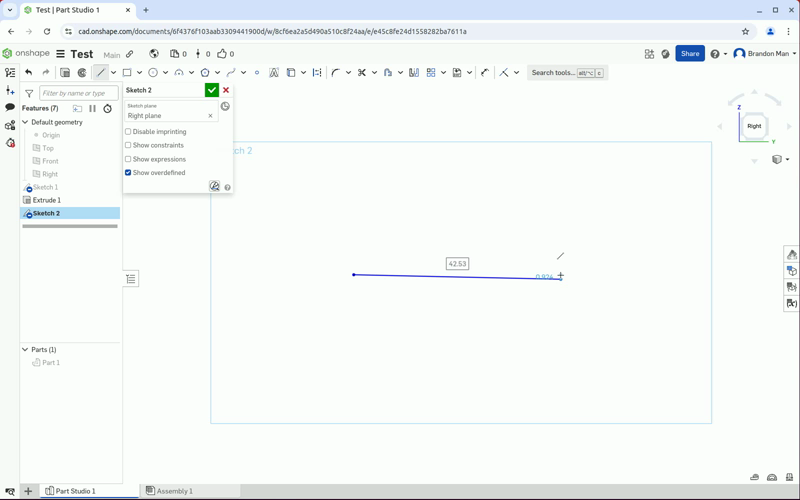
scroll(6)
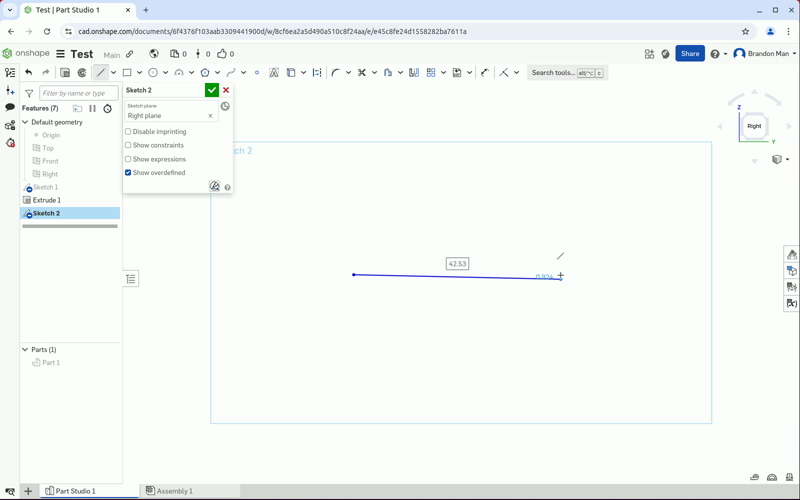
scroll(6)
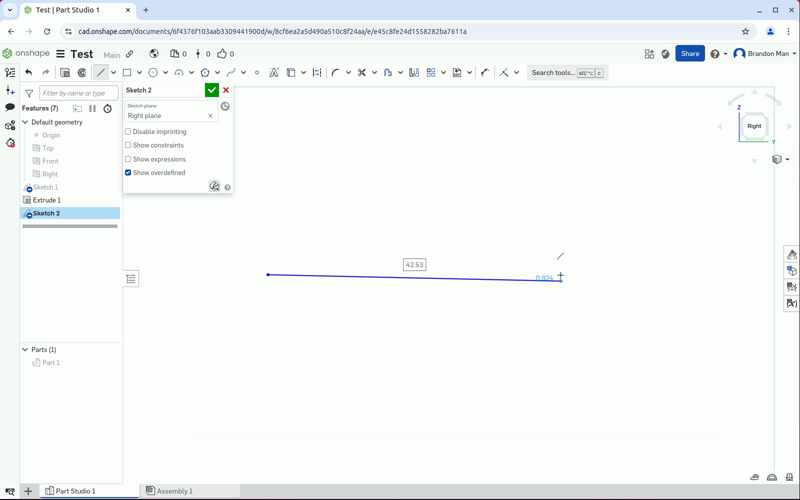
scroll(6)
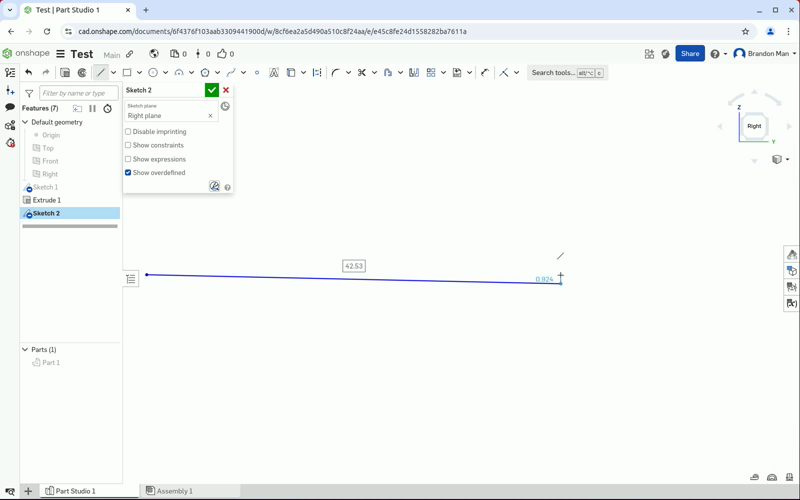
scroll(6)
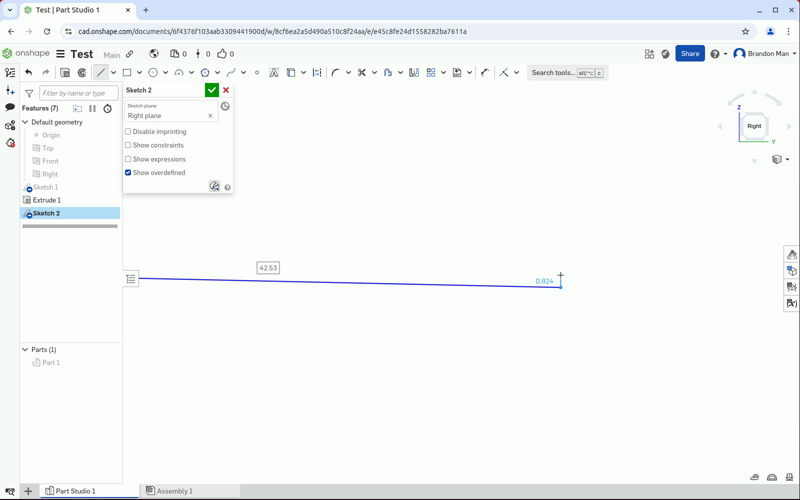
scroll(6)
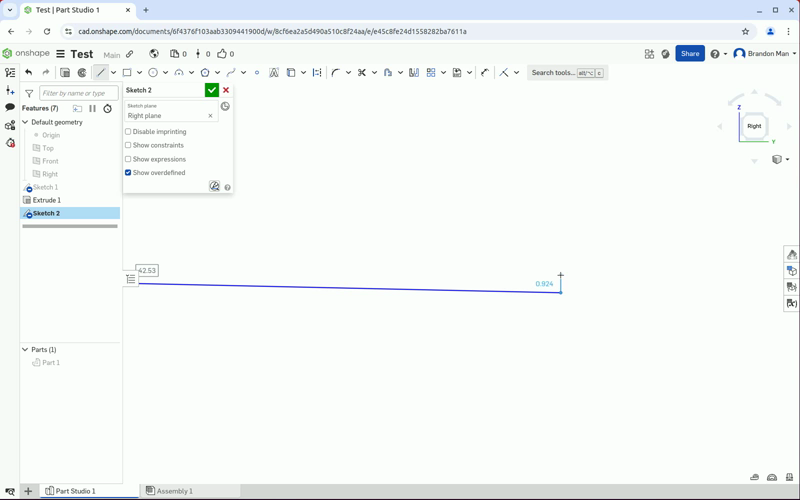
scroll(6)
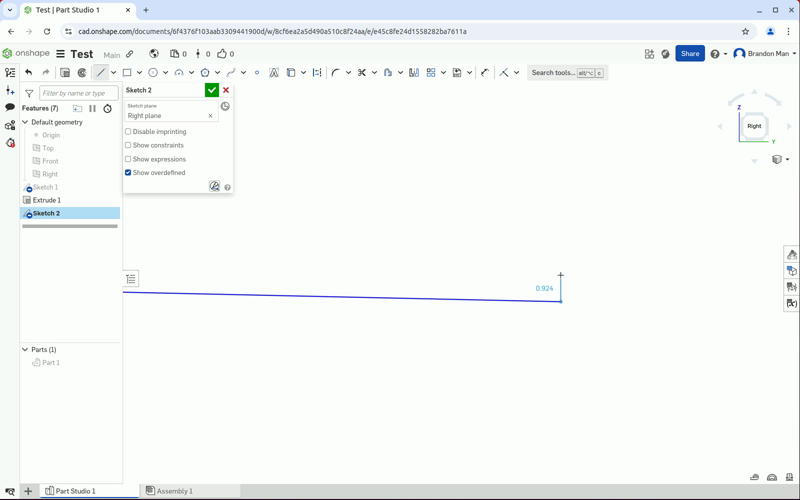
scroll(6)
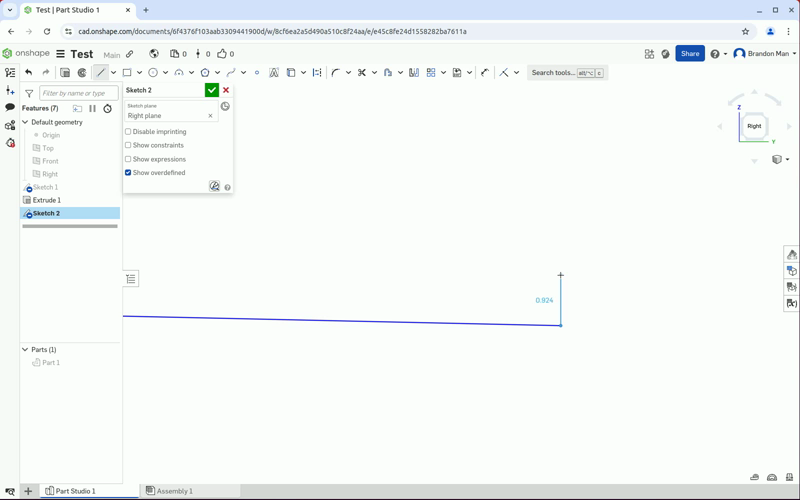
click(560, 274)
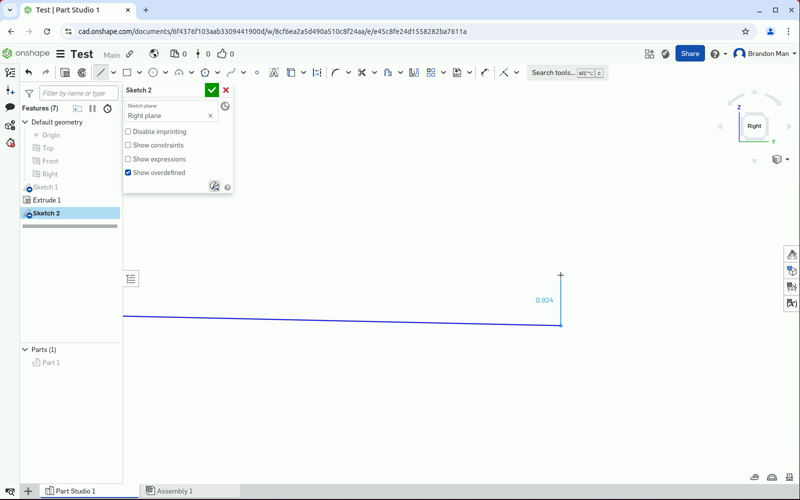
scroll(-6)
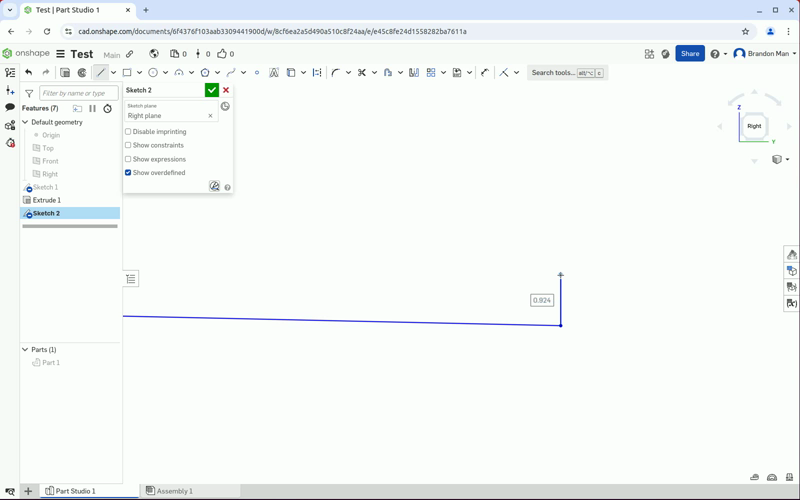
scroll(-6)
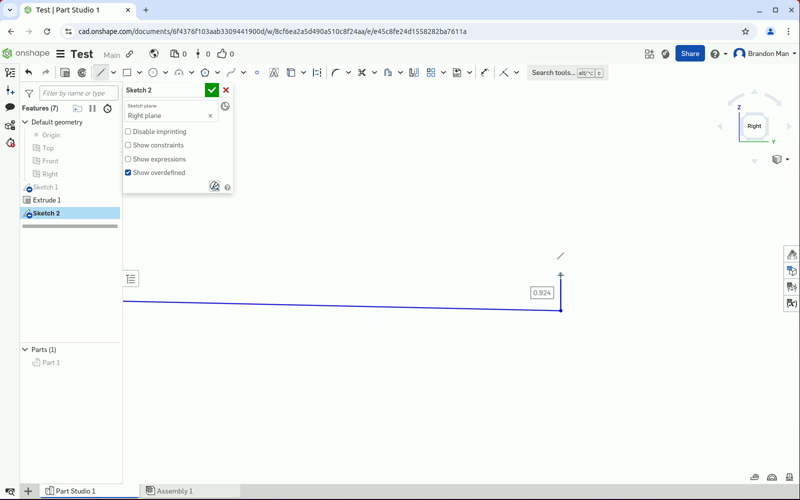
scroll(-6)
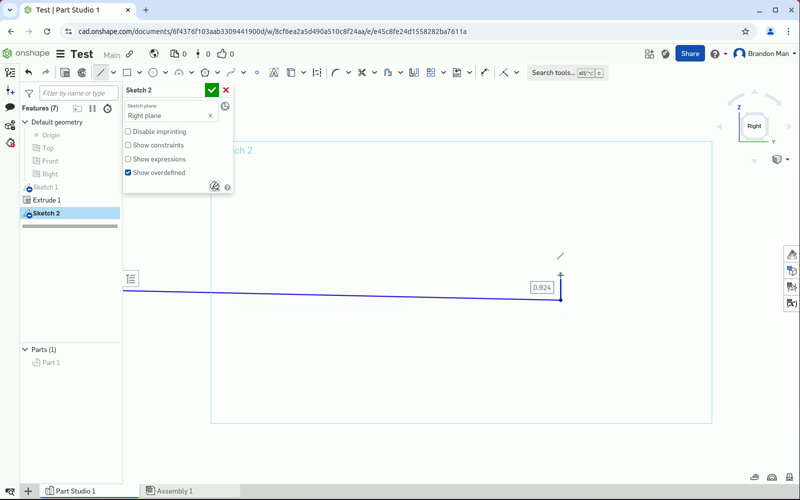
scroll(-6)
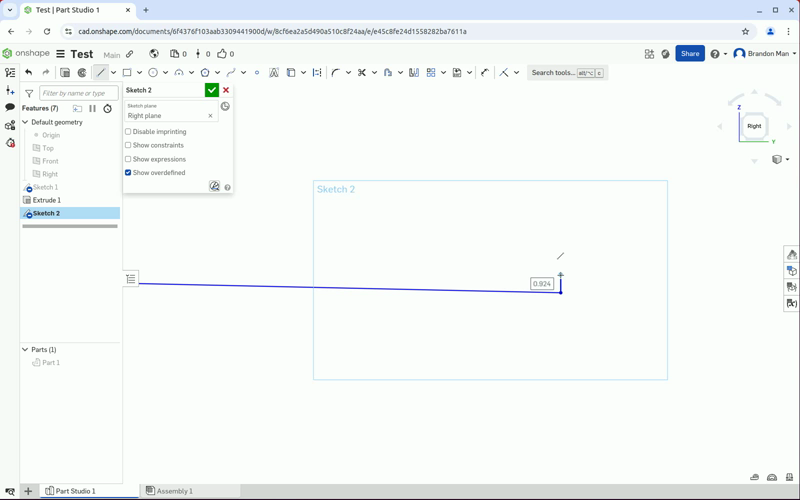
scroll(-6)
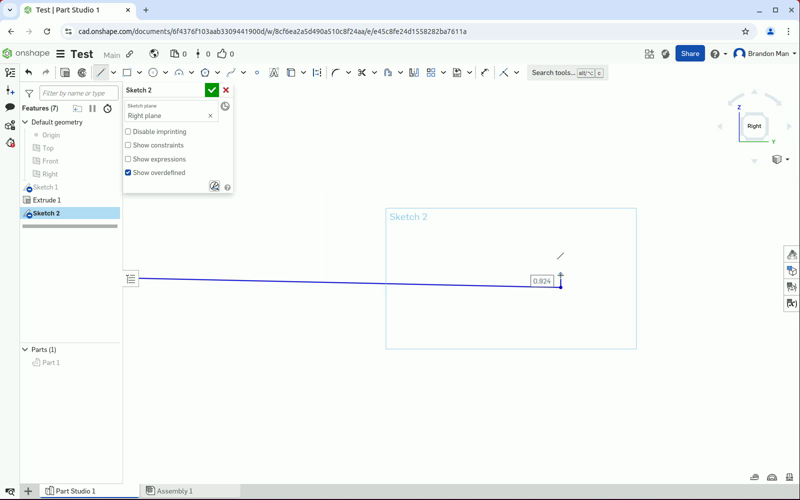
scroll(-6)
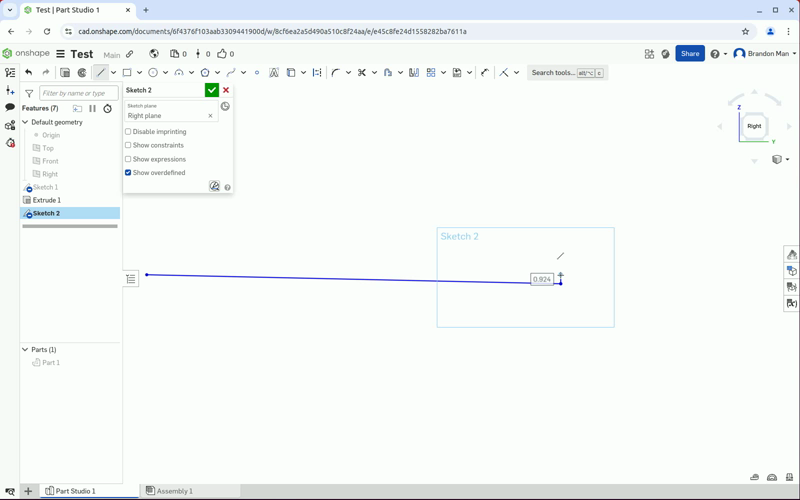
scroll(-6)
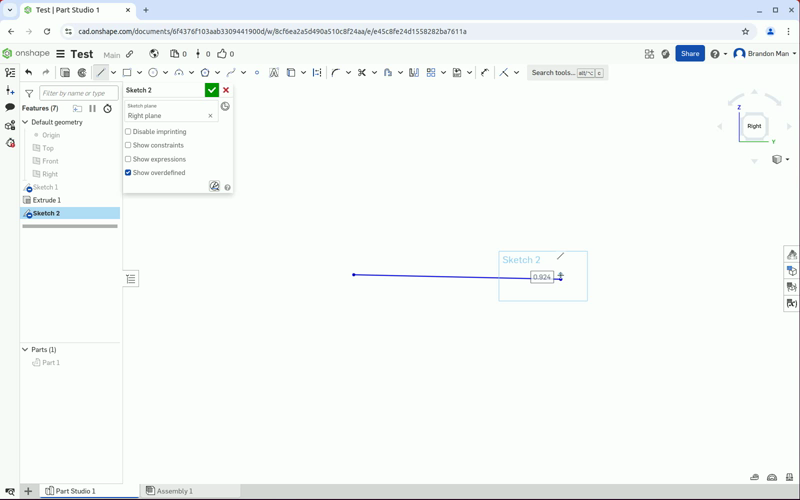
key_up(shift)
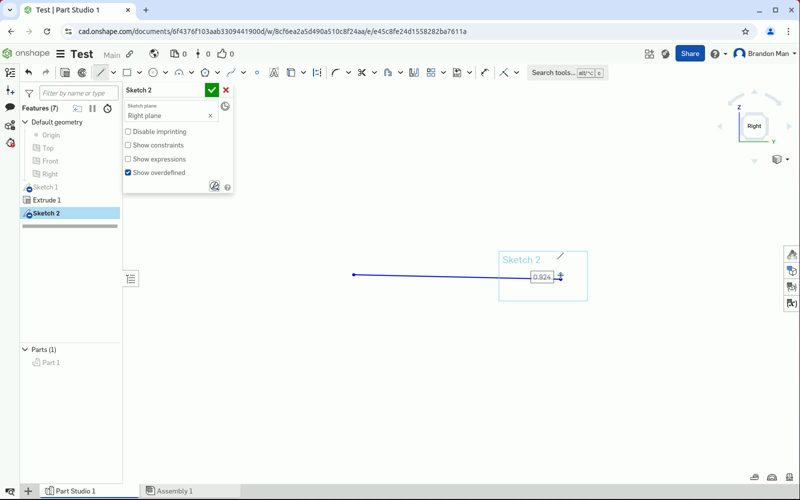
key_down(shift)
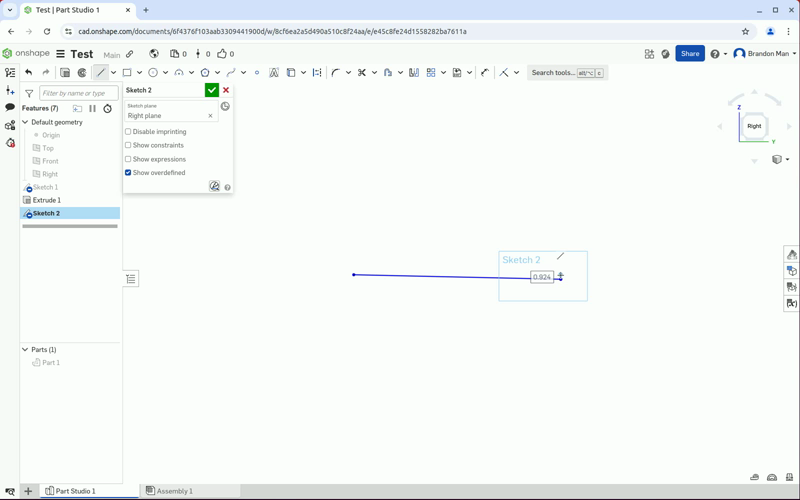
mouse_move(353, 274)
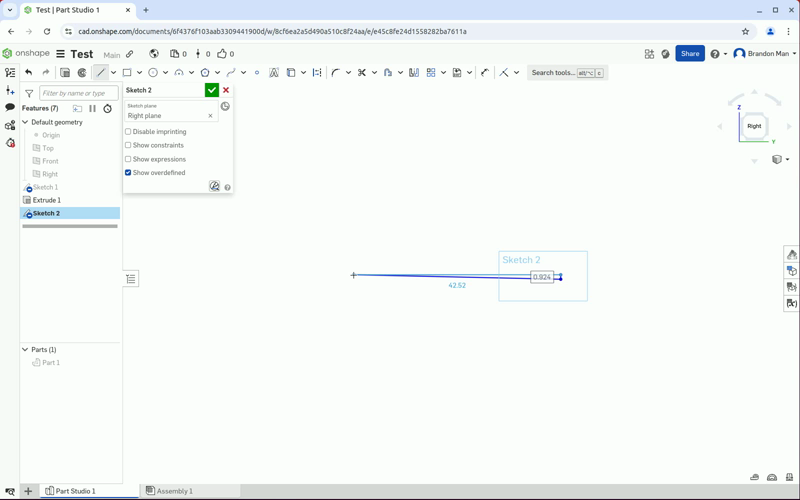
key_up(shift)
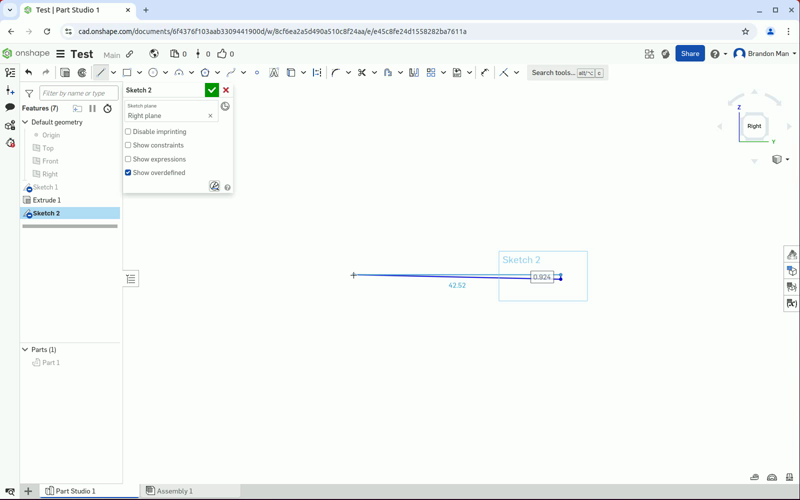
click(353, 274)
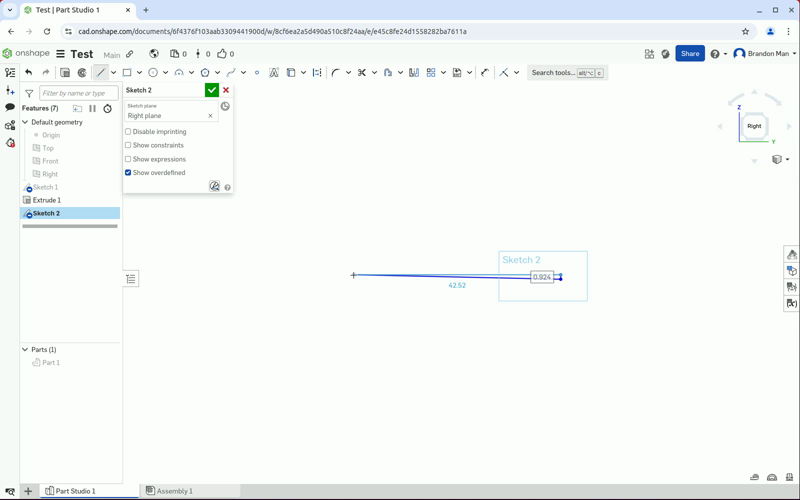
key(esc)
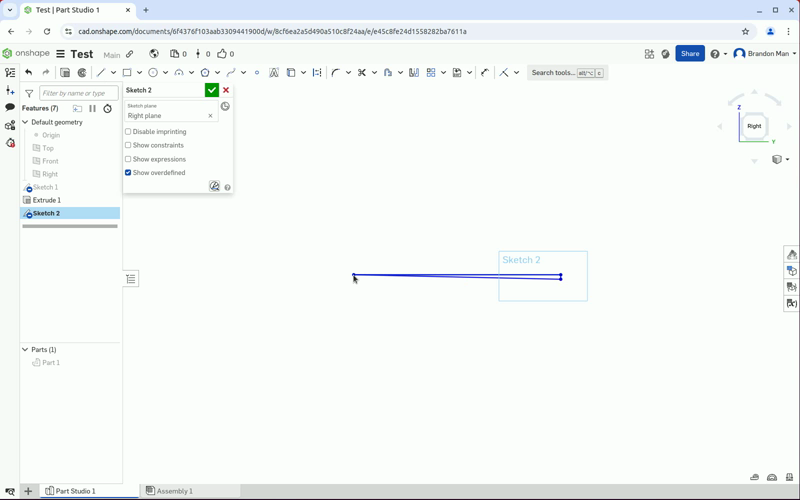
mouse_move(400, 275)
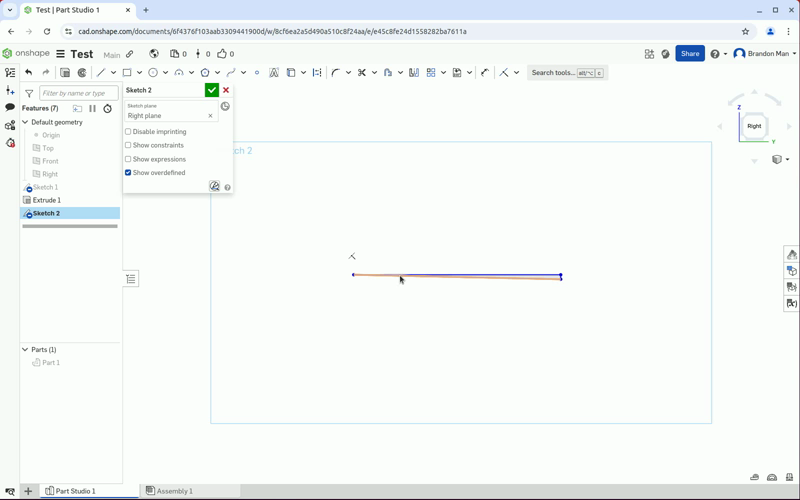
scroll(6)
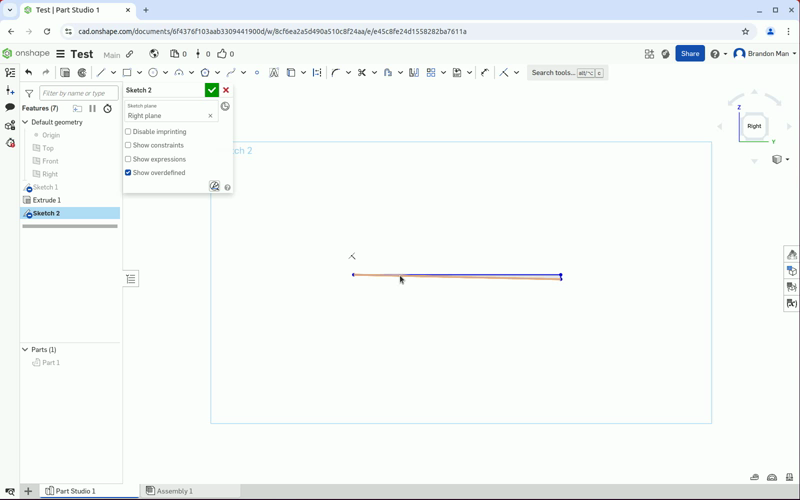
scroll(6)
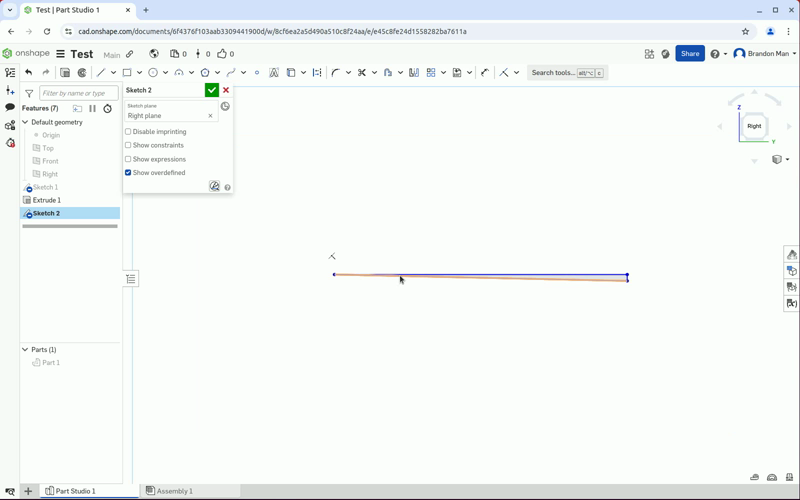
scroll(6)
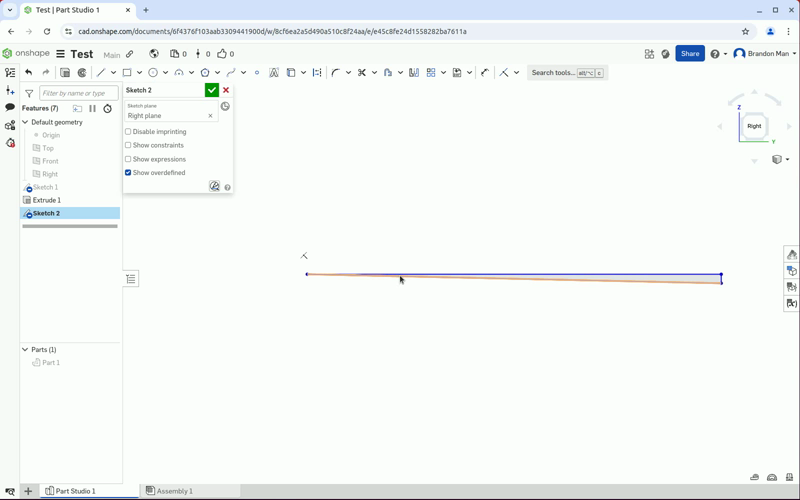
scroll(6)
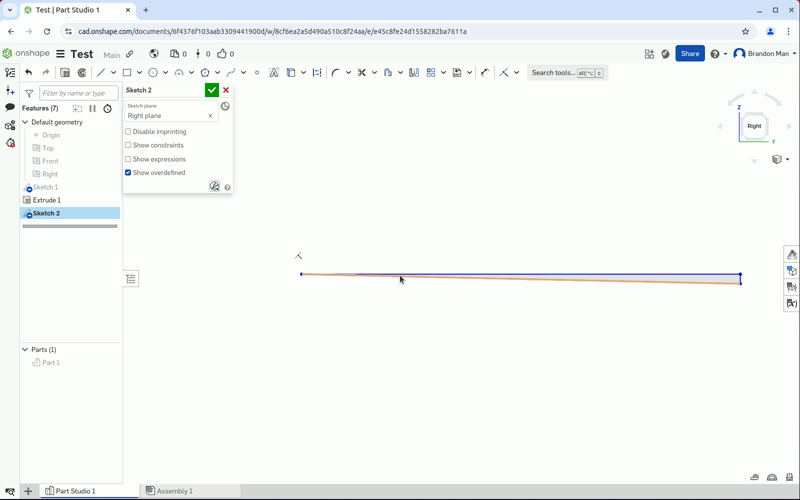
scroll(6)
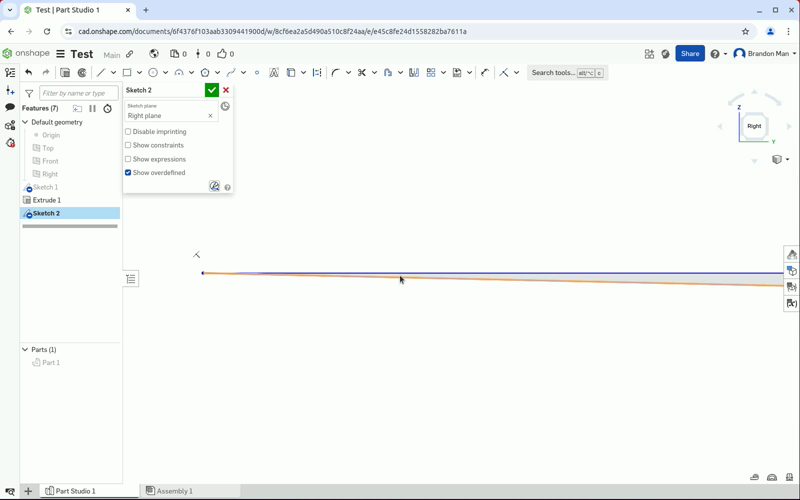
scroll(6)
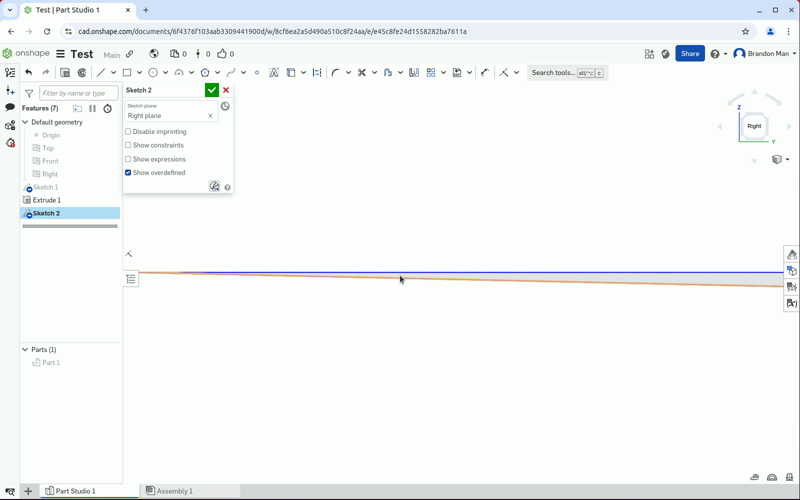
scroll(6)
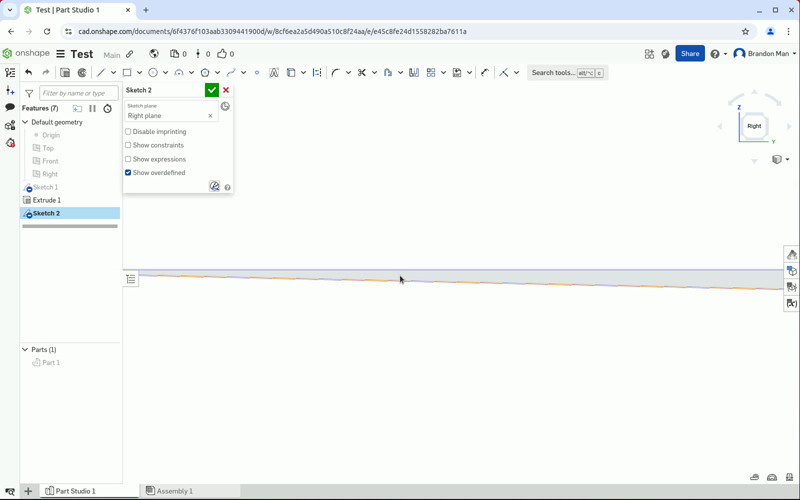
click(400, 275)
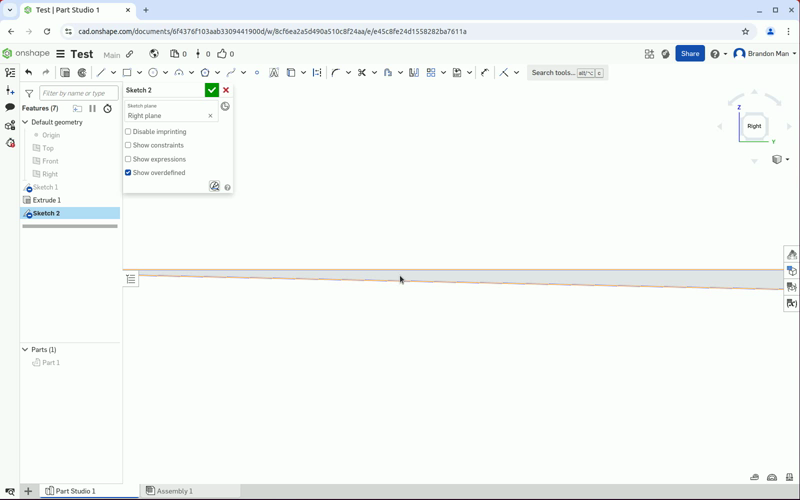
scroll(-6)
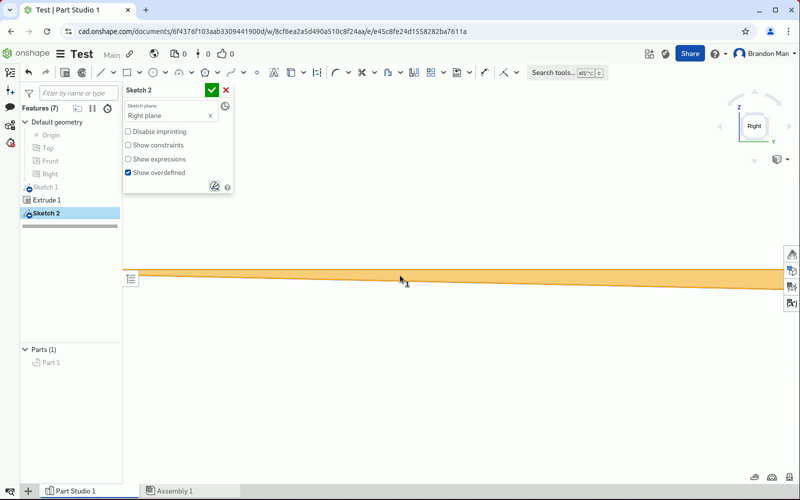
scroll(-6)
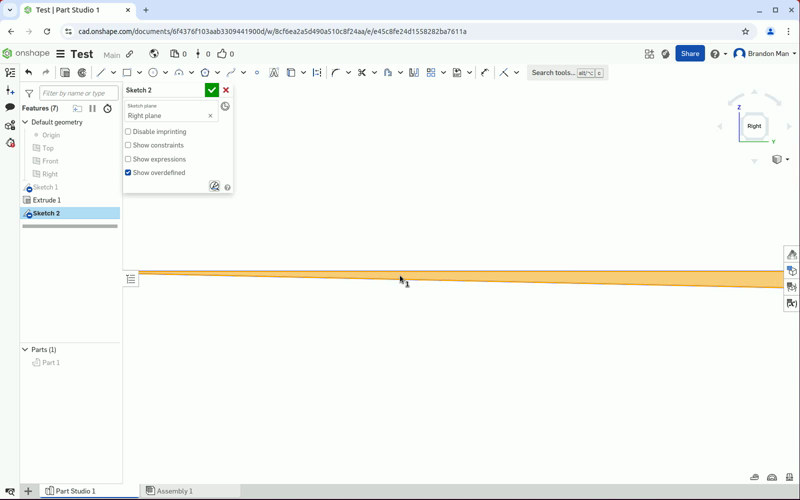
scroll(-6)
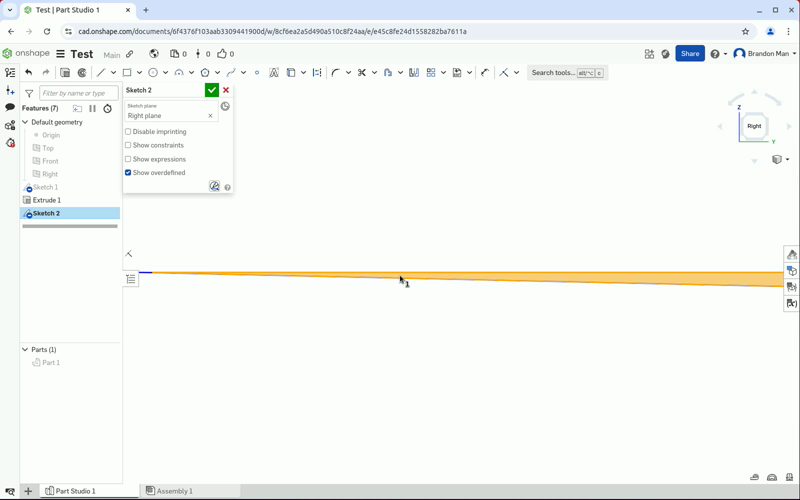
scroll(-6)
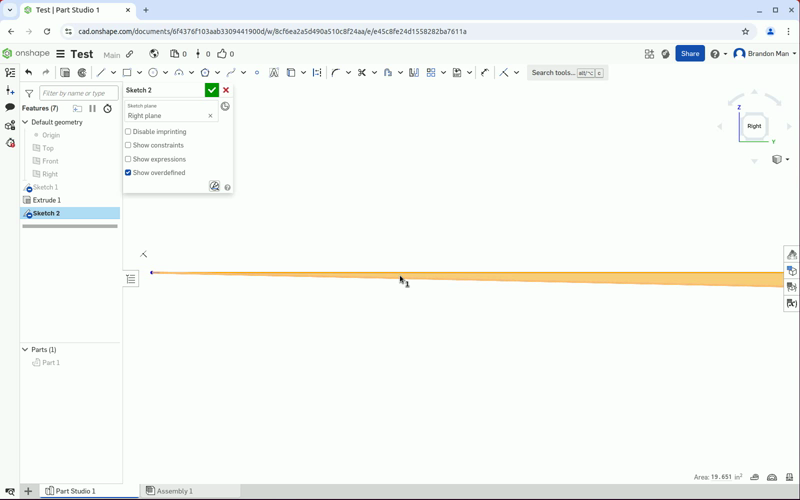
scroll(-6)
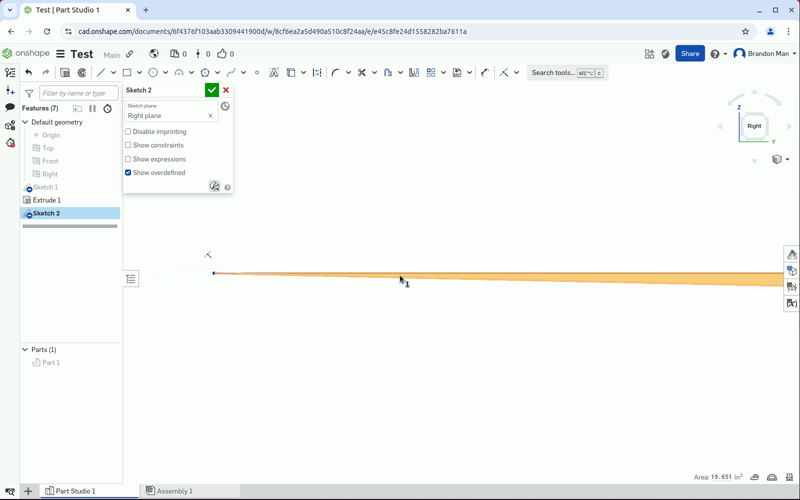
scroll(-6)
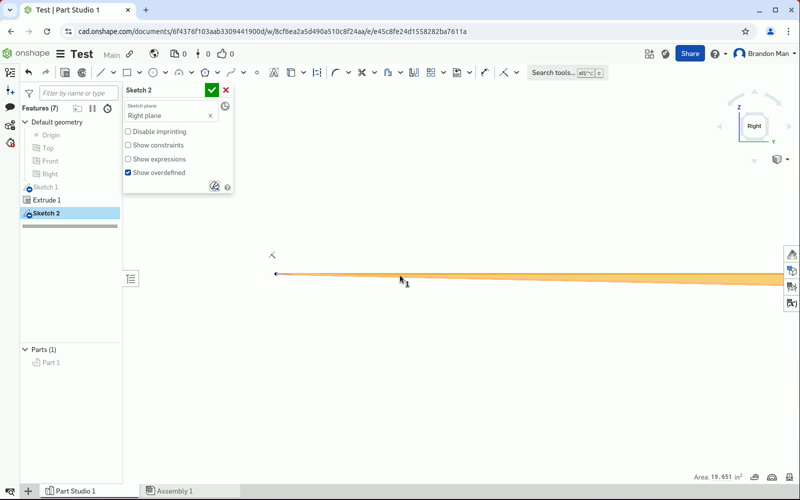
scroll(-6)
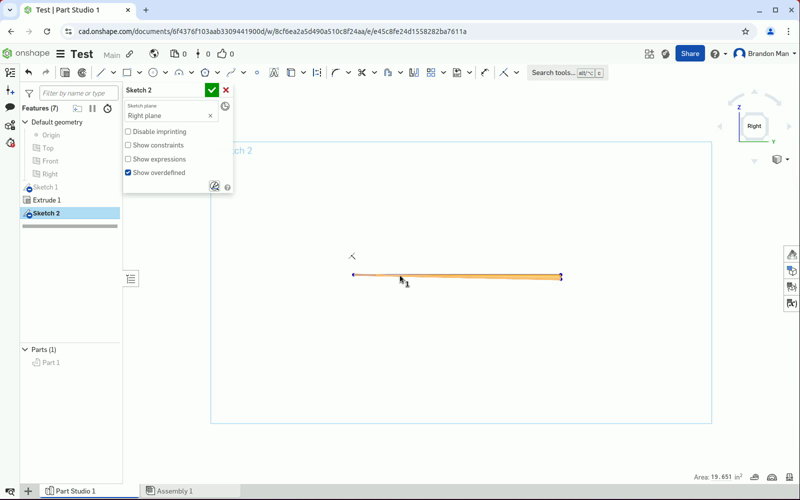
mouse_move(73, 352)
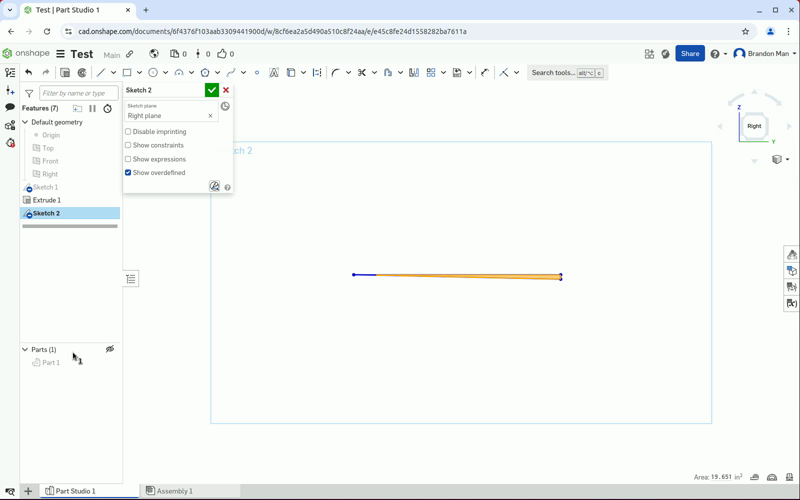
key(shift+y)
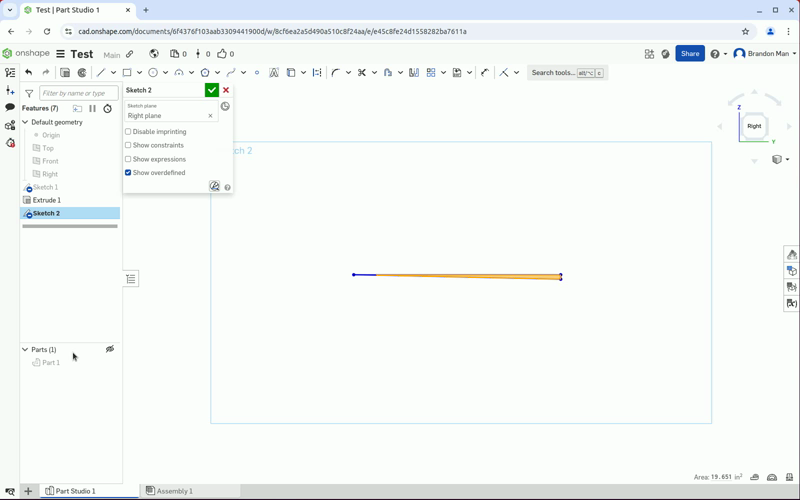
key(shift+e)
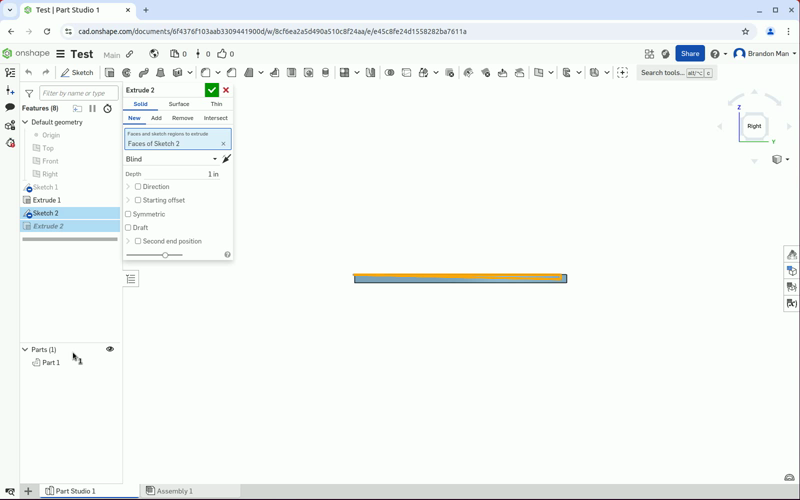
mouse_move(143, 106)
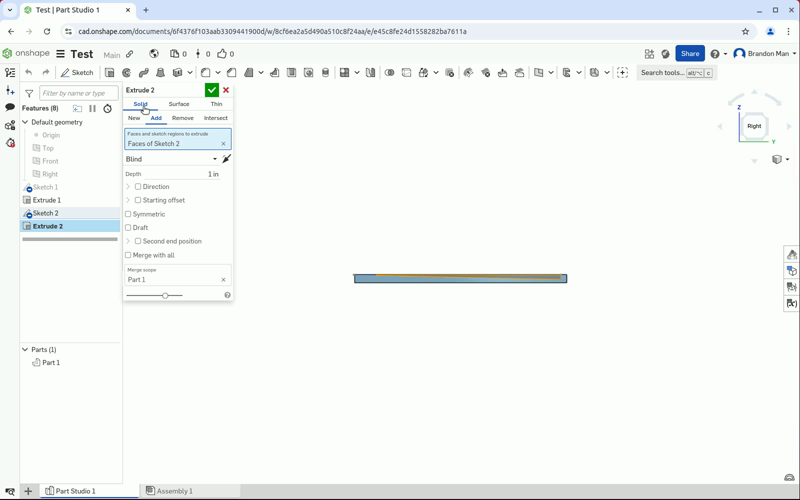
click(143, 106)
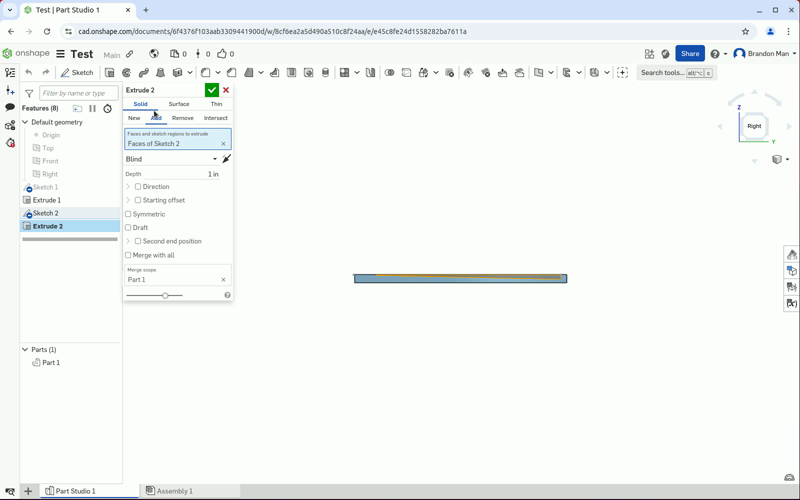
mouse_move(186, 120)
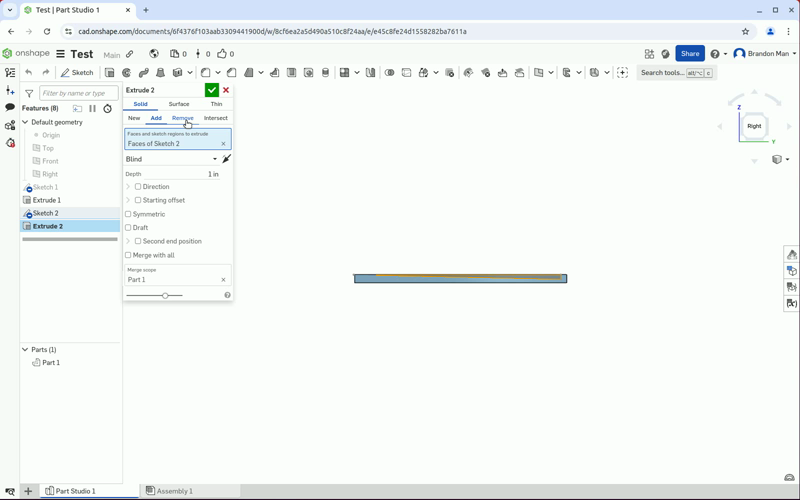
click(186, 120)
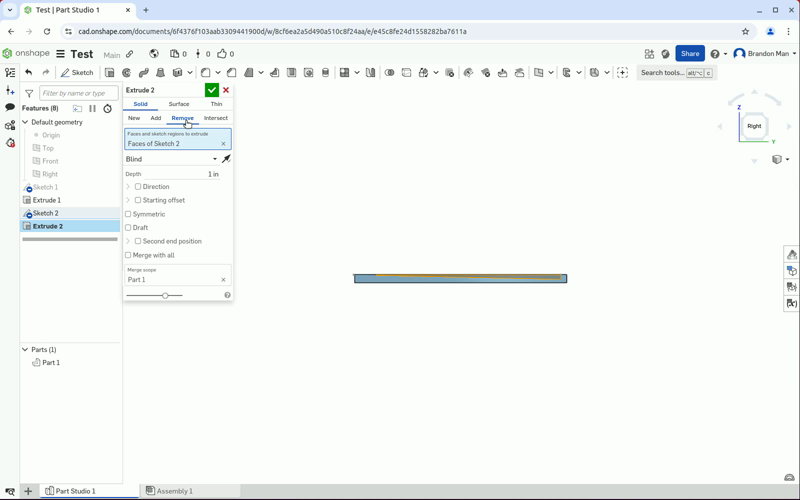
key(tab, 4)
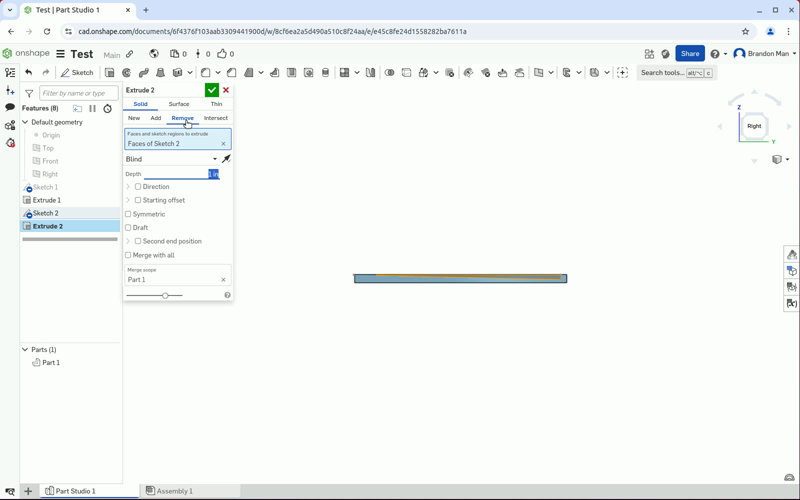
text(-29.848)
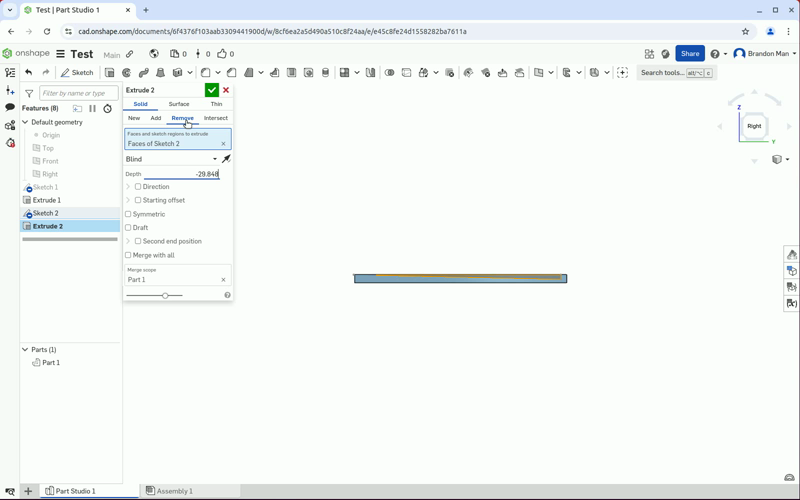
key(tab, 3)
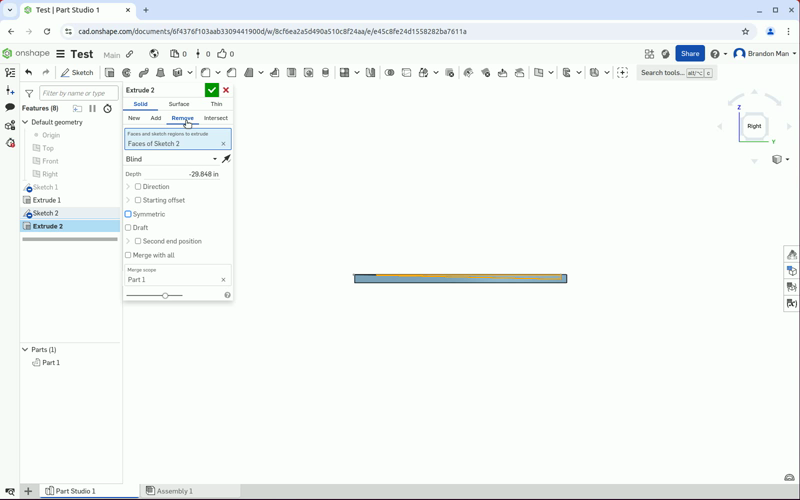
key(space)
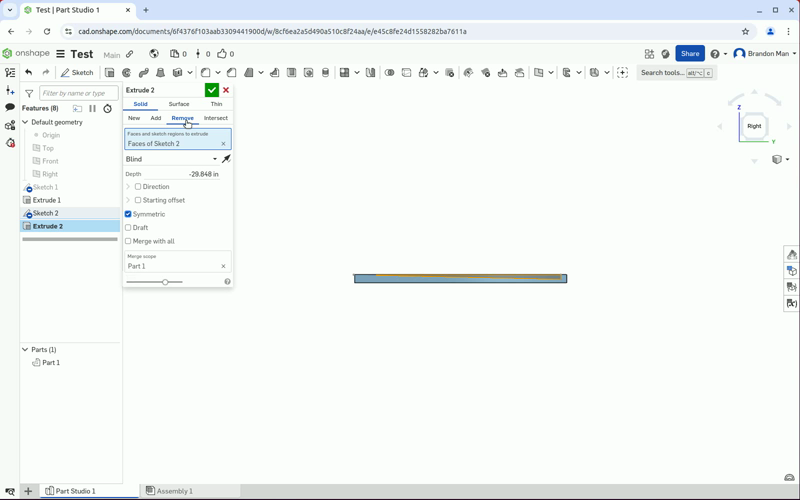
key(tab, 2)
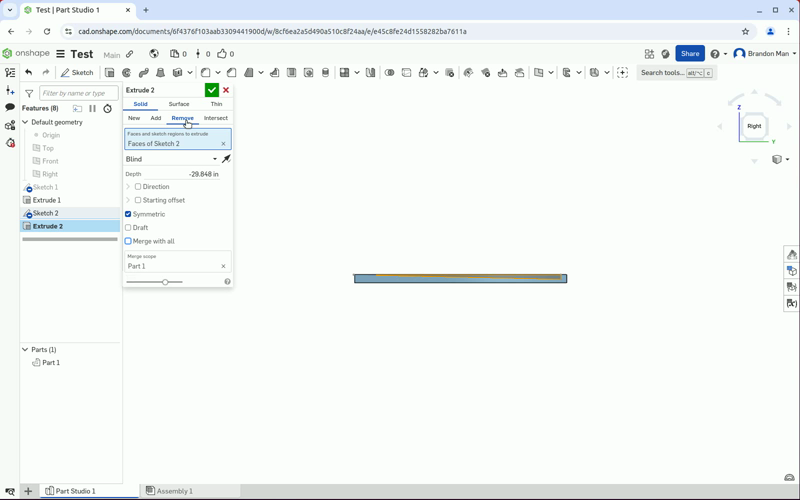
key(space)
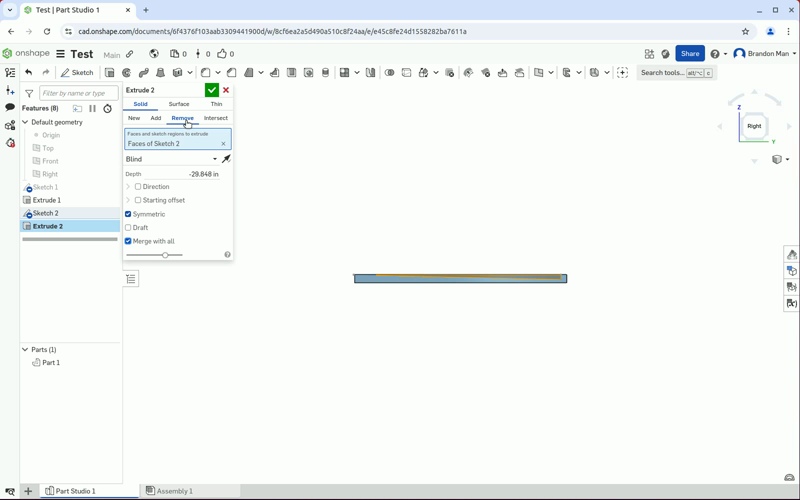
key(enter)
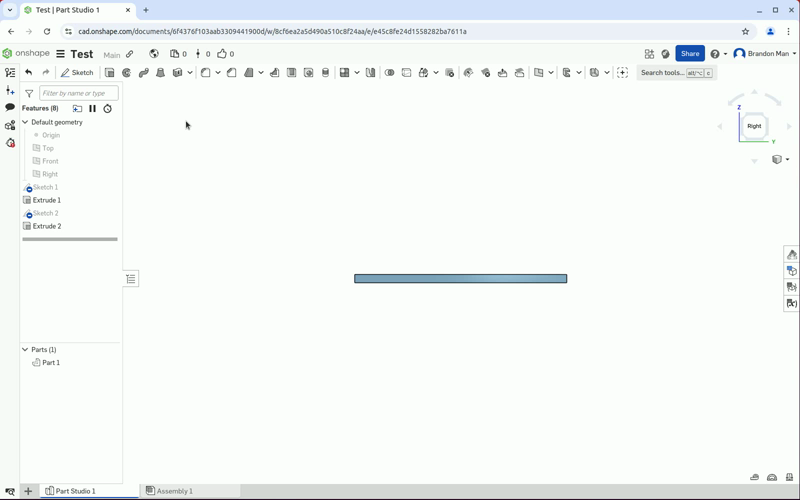
key(shift+h)
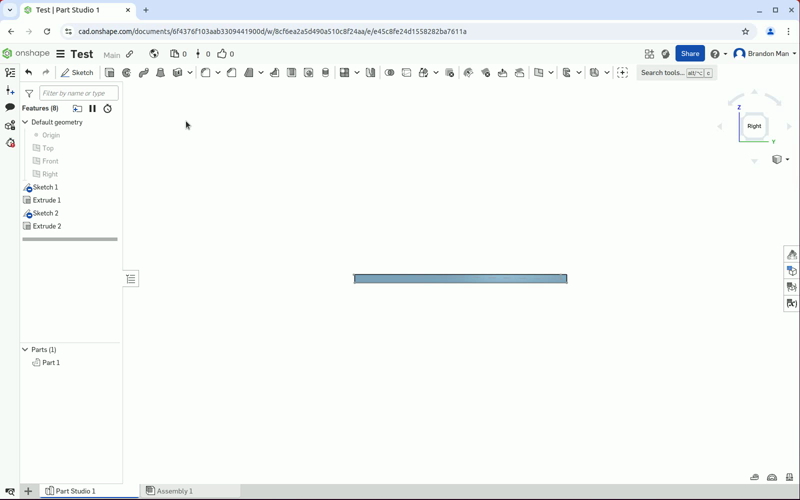
key(shift+h)
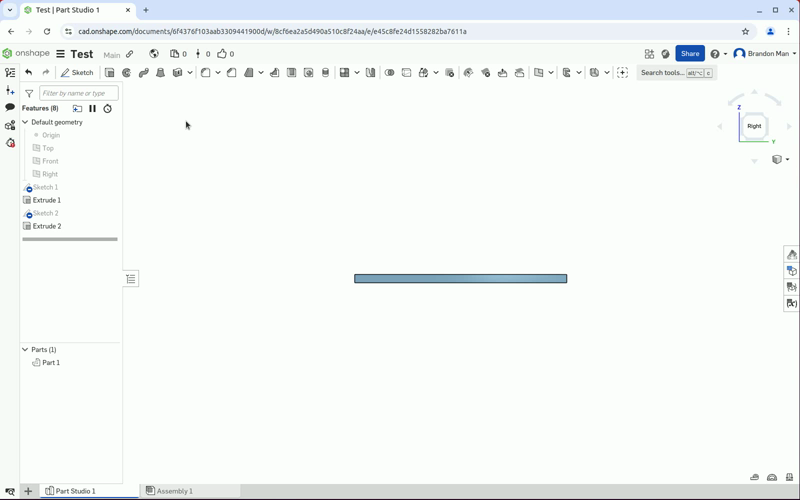
mouse_move(73, 189)
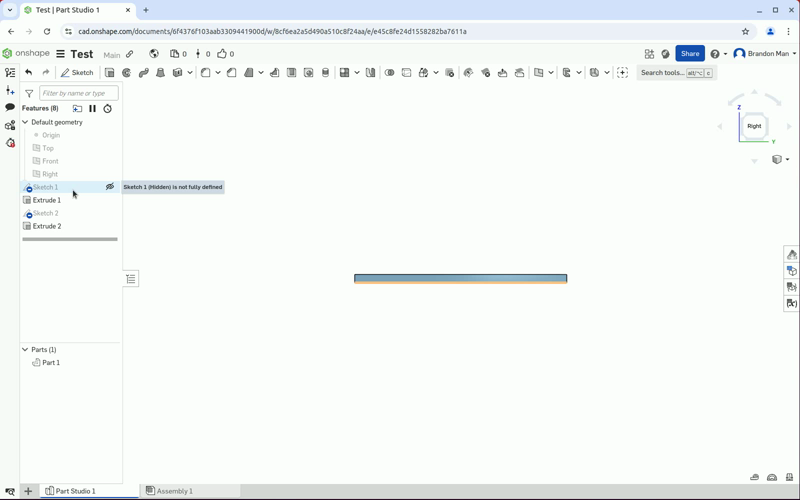
click(73, 189)
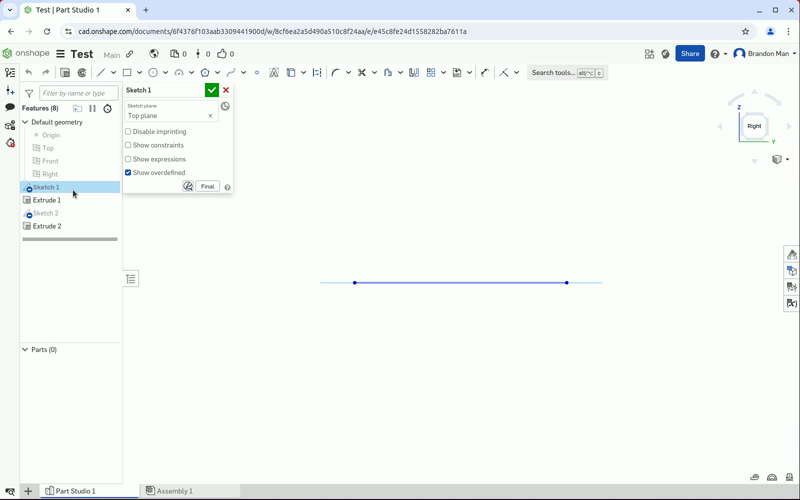
mouse_move(229, 92)
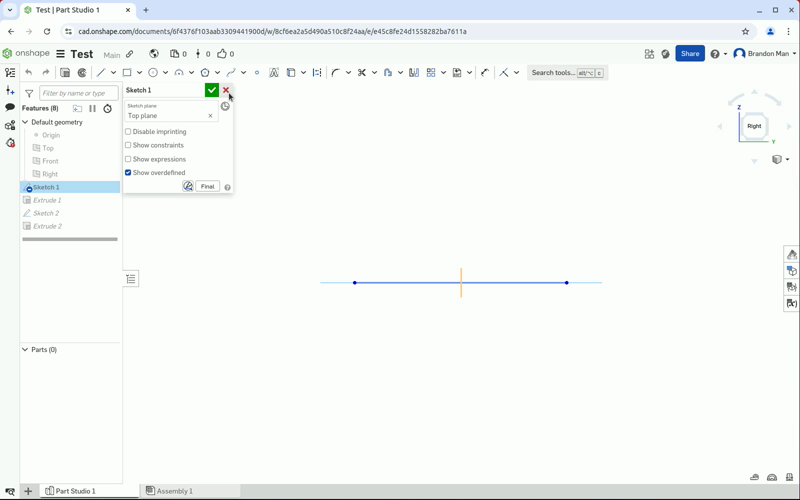
click(229, 92)
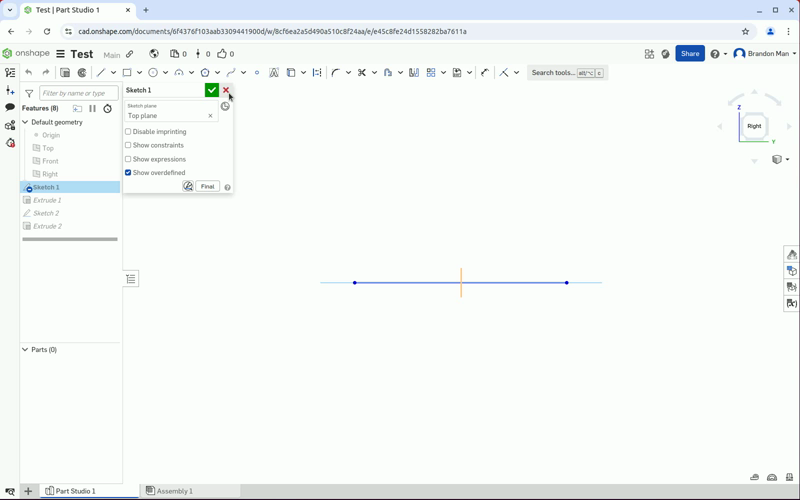
key(shift+s)
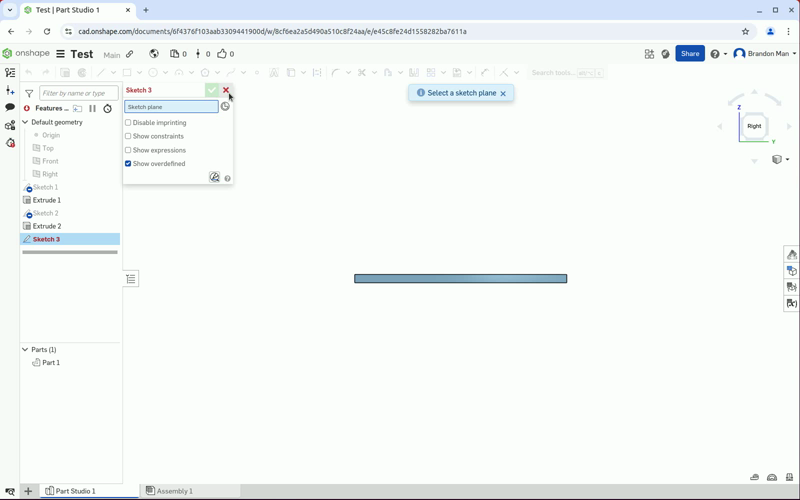
mouse_move(73, 176)
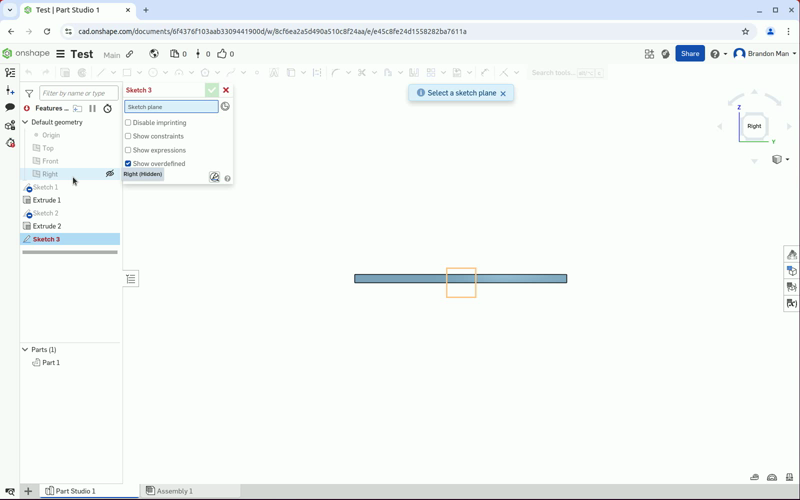
click(73, 176)
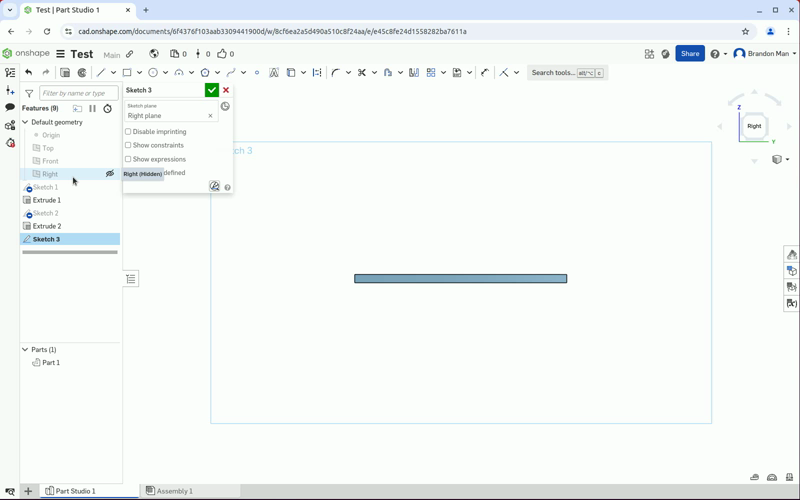
mouse_move(73, 352)
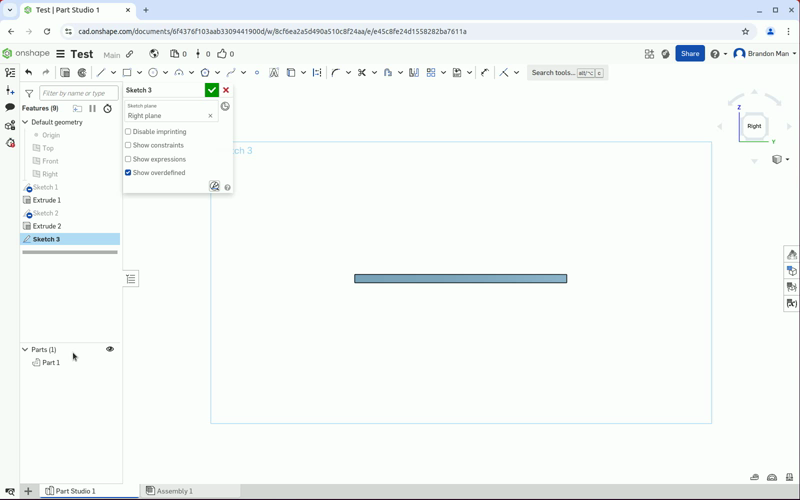
key(y)
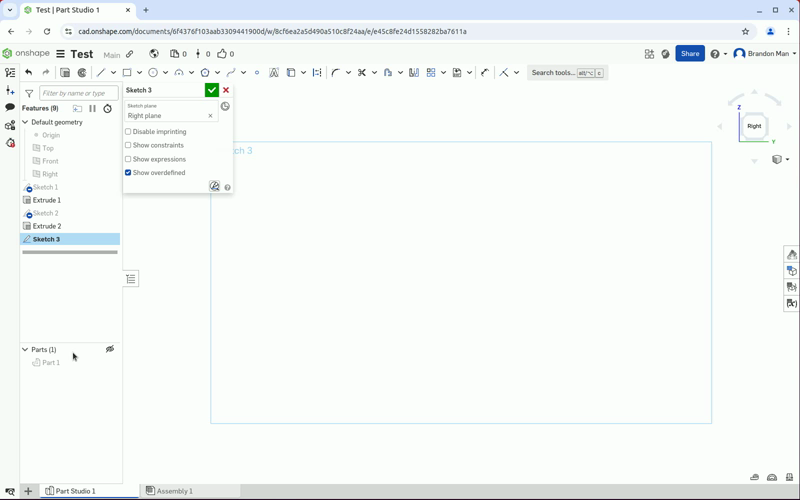
key(l)
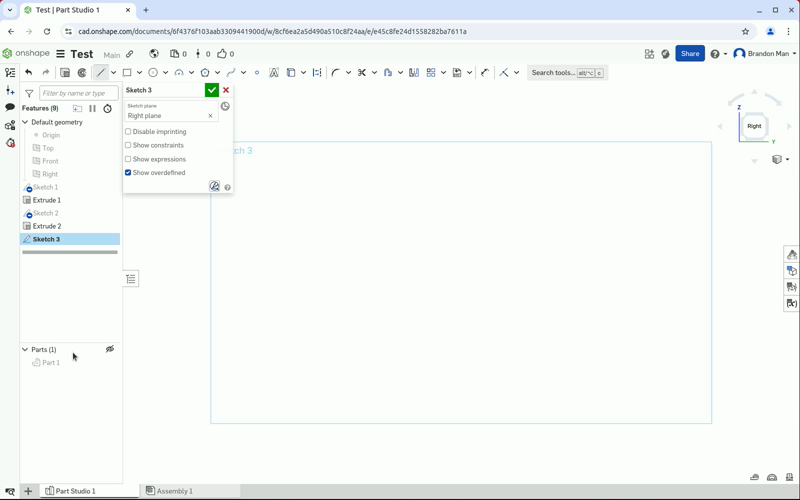
key_down(shift)
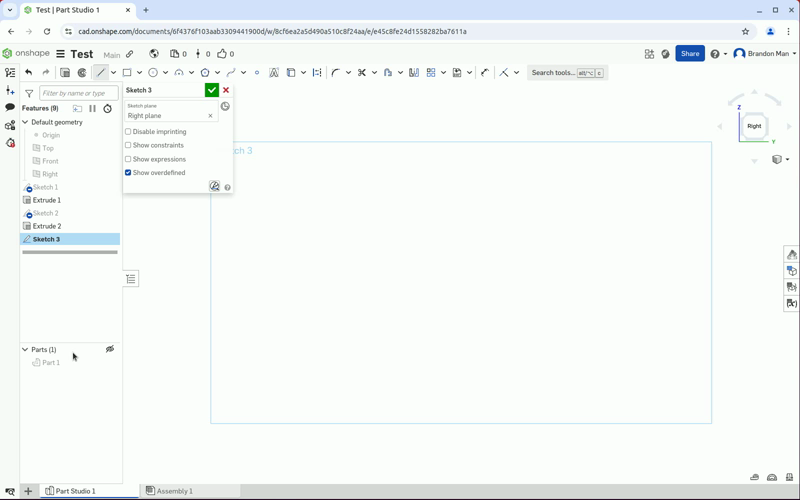
mouse_move(353, 282)
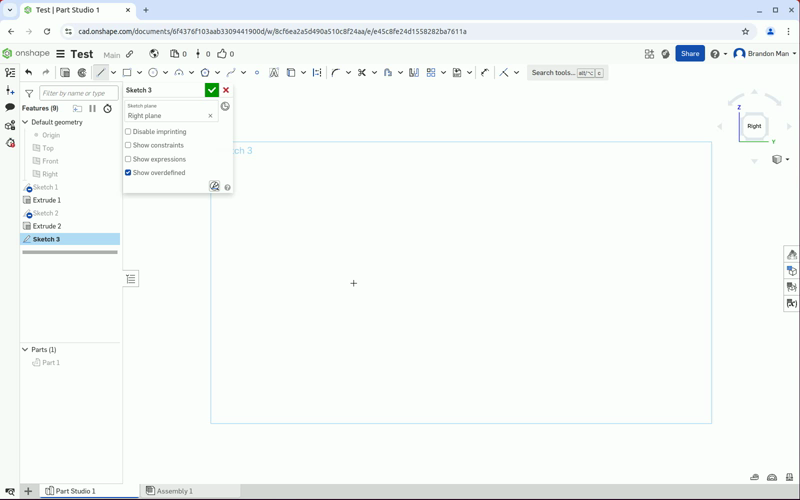
click(353, 282)
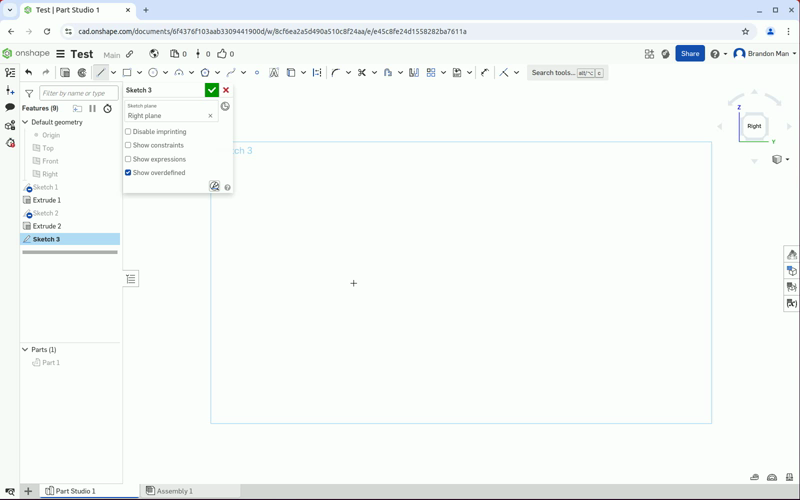
key_up(shift)
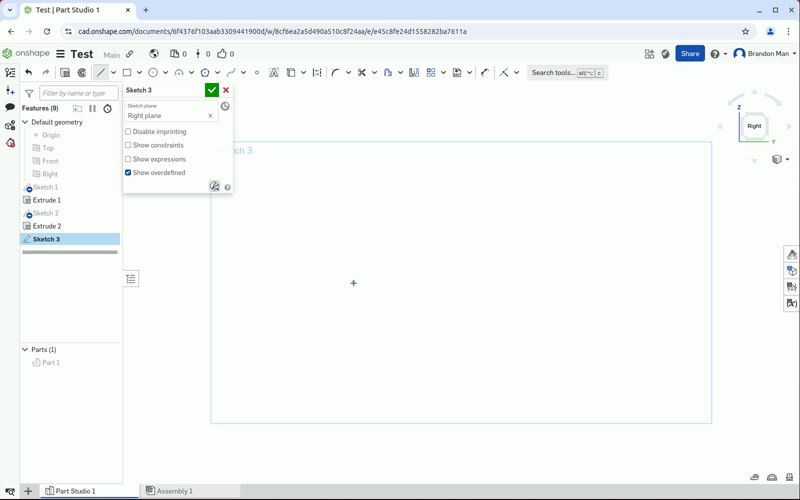
key_down(shift)
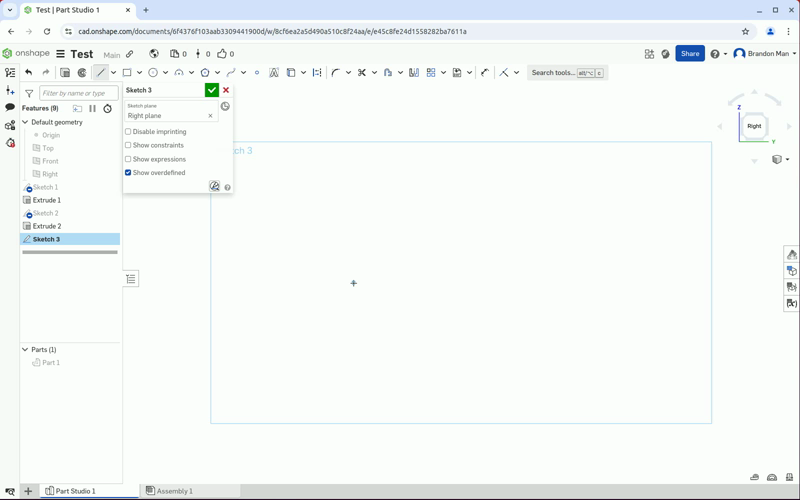
mouse_move(560, 282)
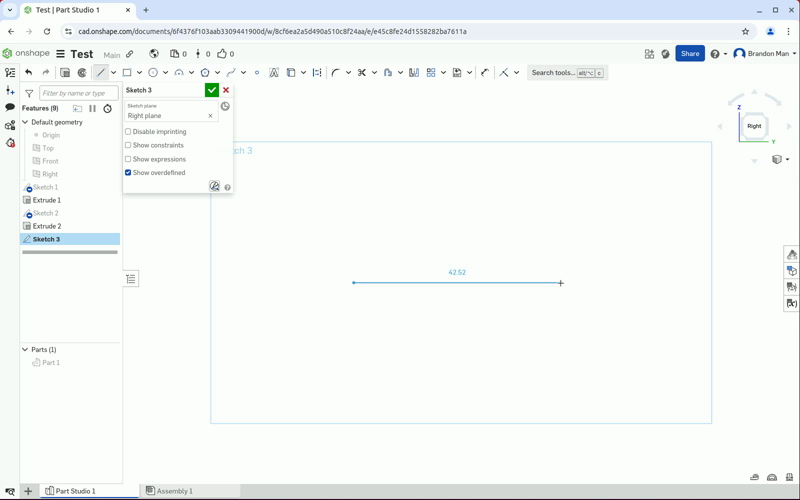
click(560, 282)
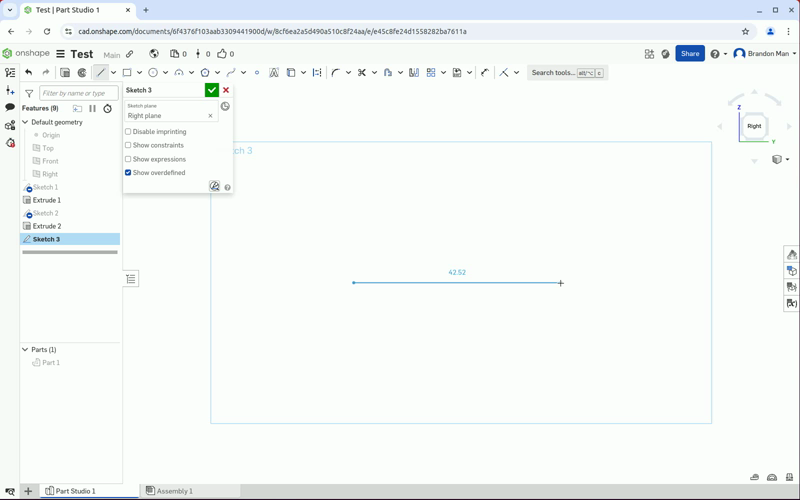
key_up(shift)
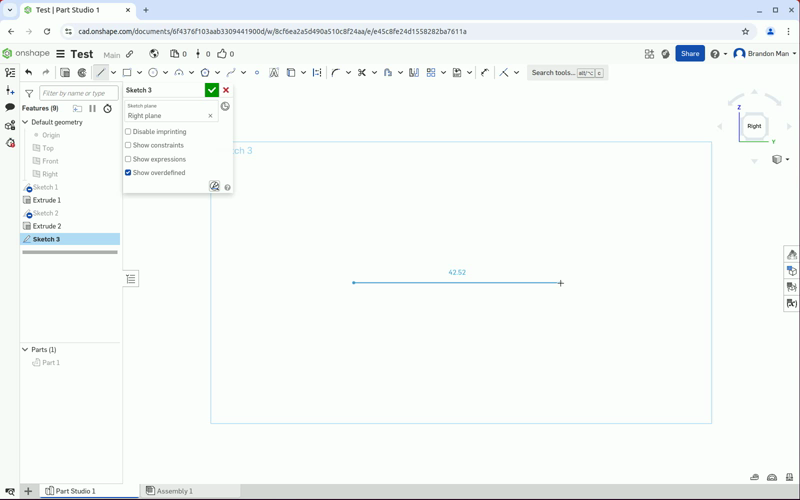
key_down(shift)
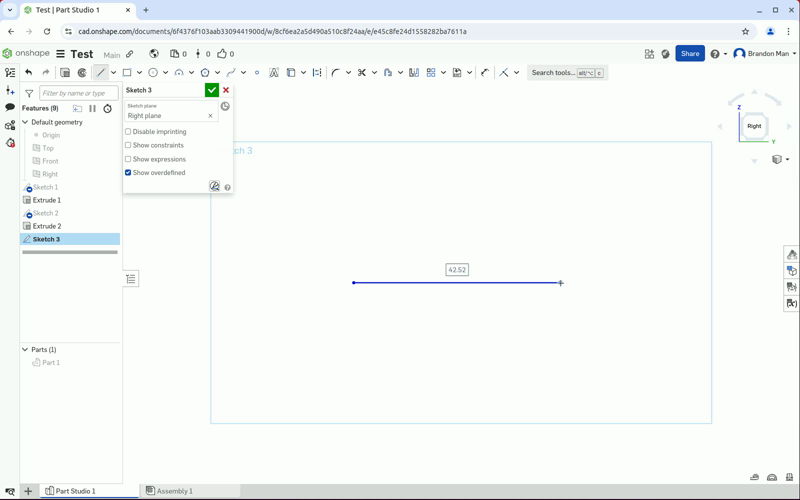
mouse_move(353, 278)
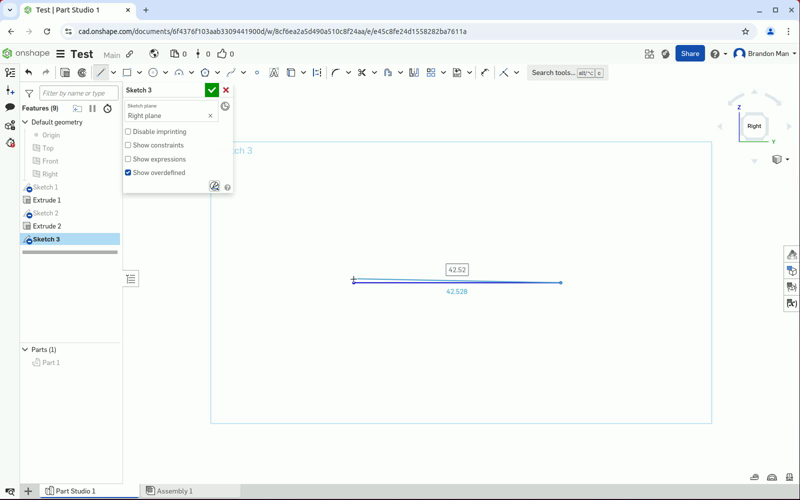
scroll(6)
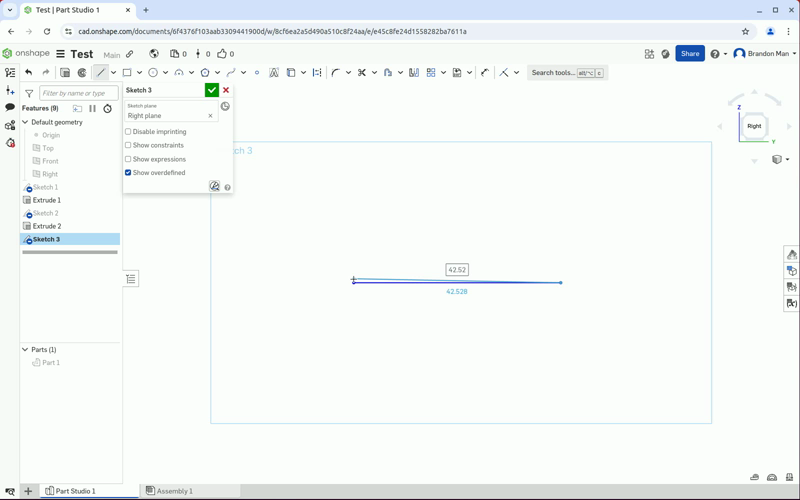
scroll(6)
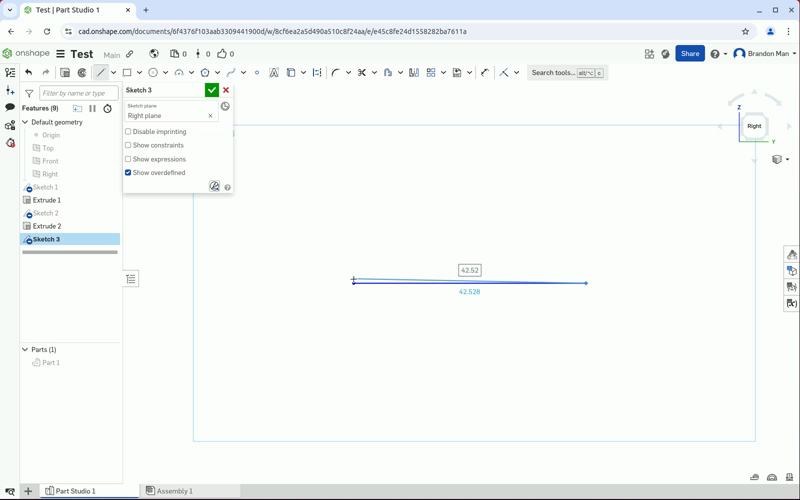
scroll(6)
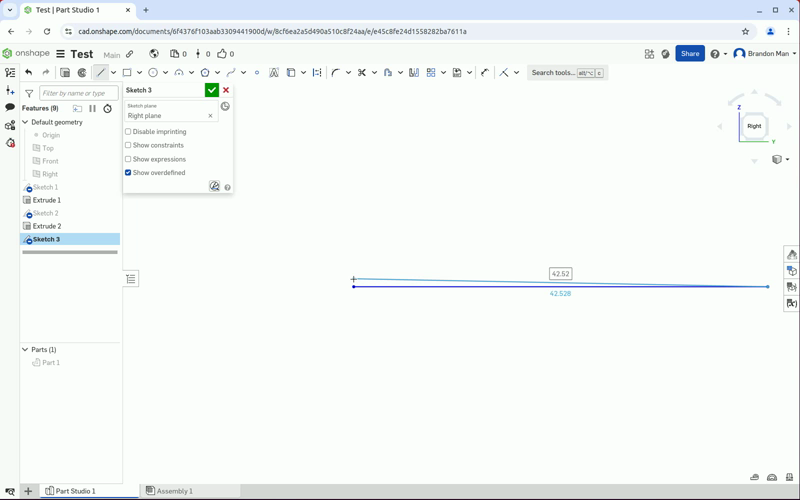
scroll(6)
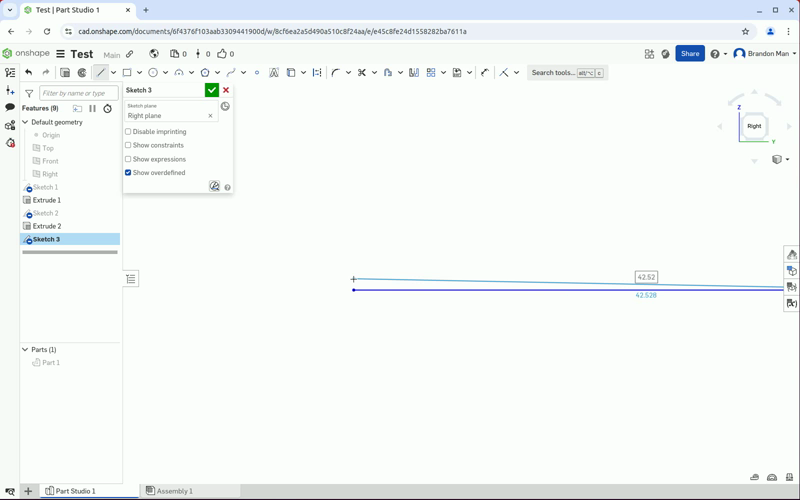
scroll(6)
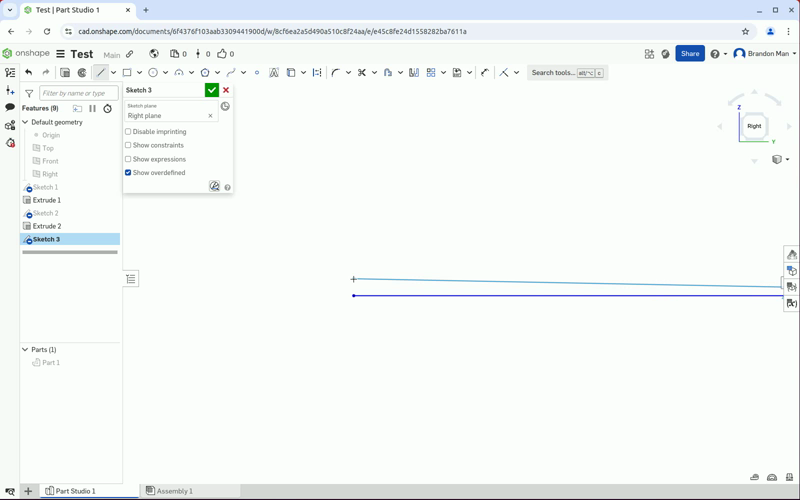
scroll(6)
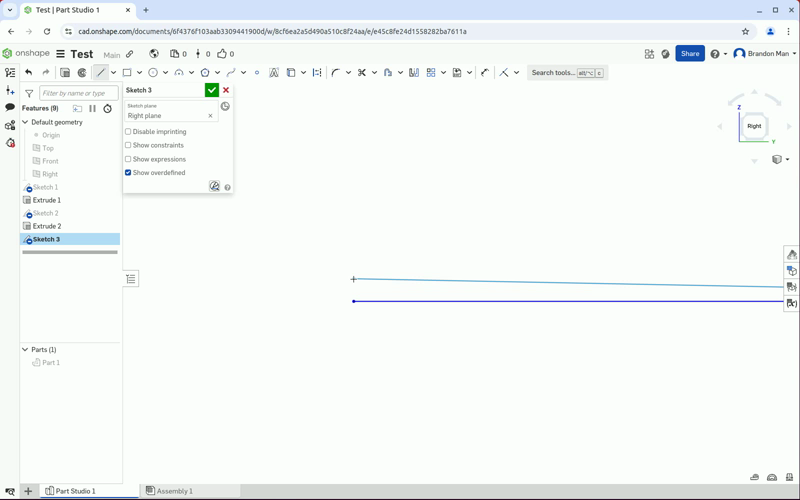
scroll(6)
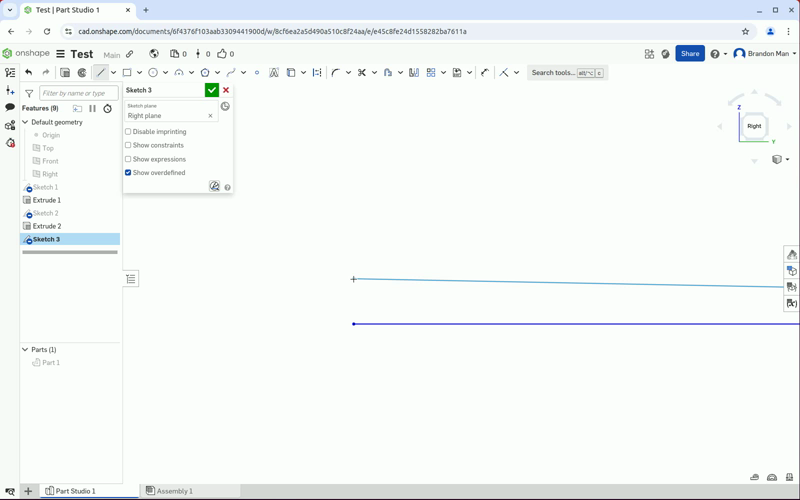
click(353, 278)
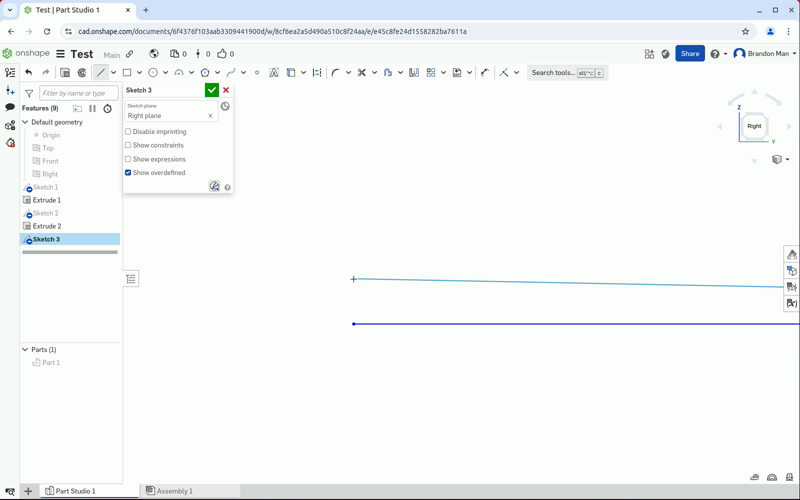
scroll(-6)
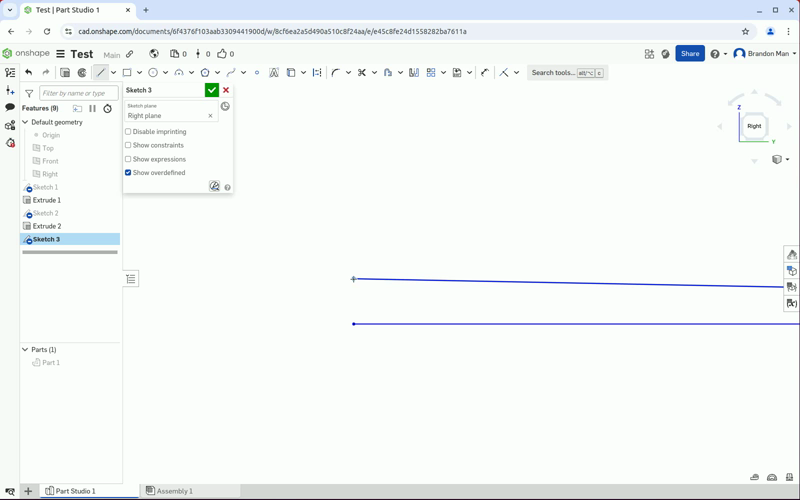
scroll(-6)
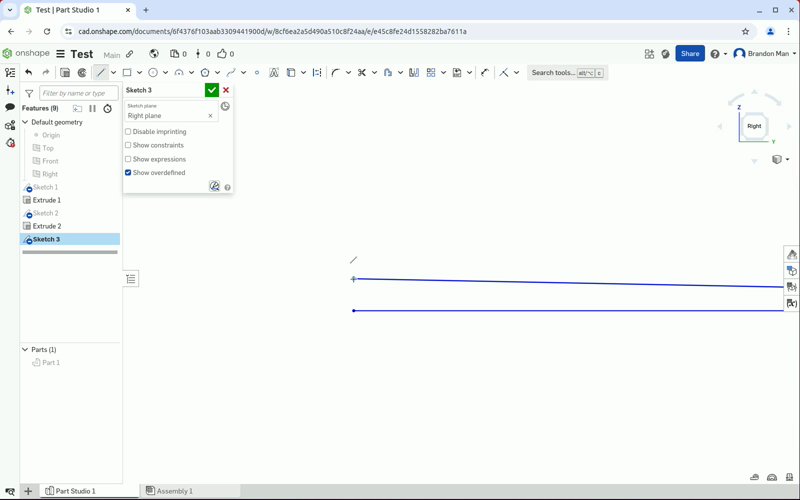
scroll(-6)
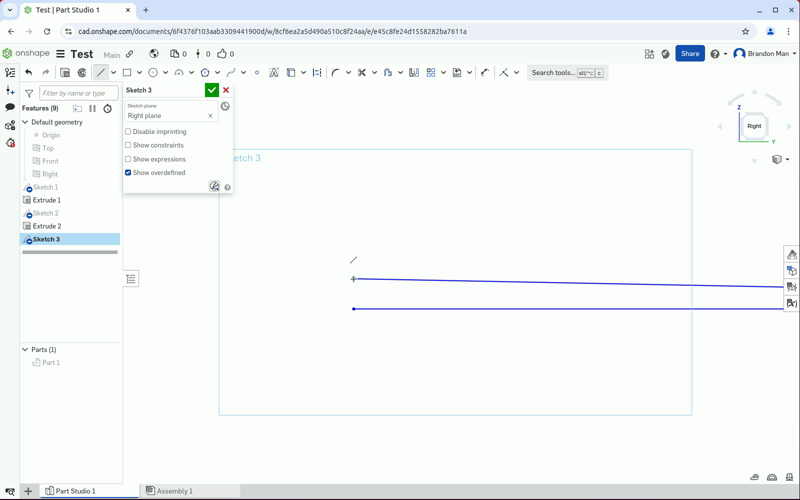
scroll(-6)
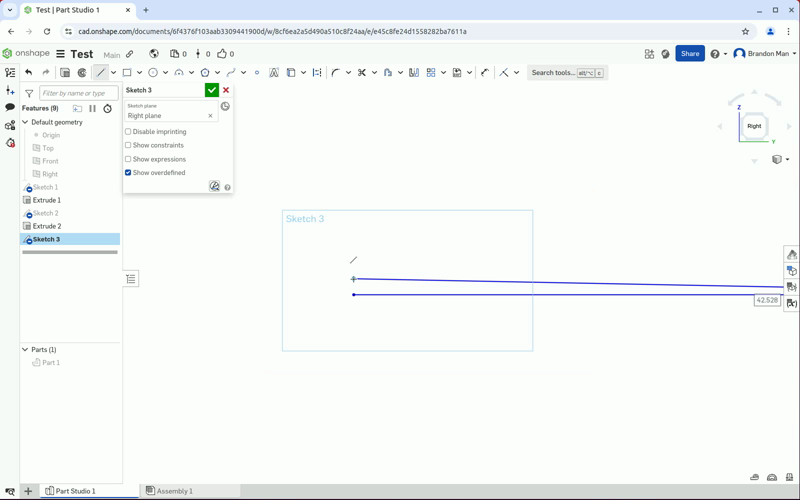
scroll(-6)
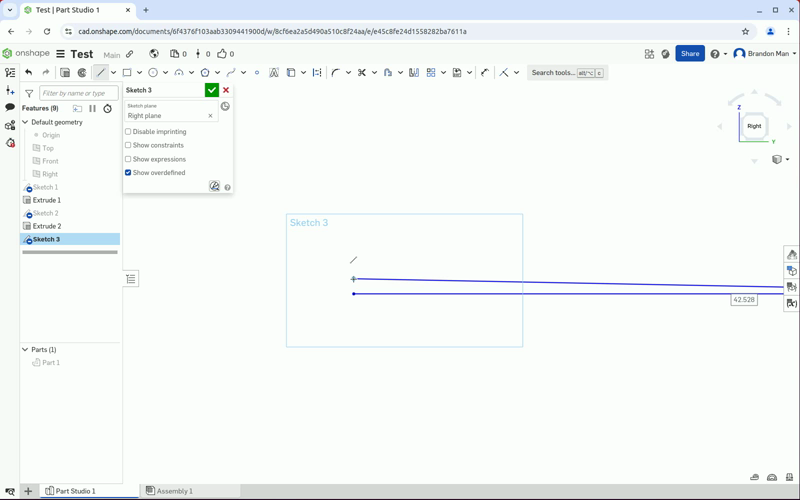
scroll(-6)
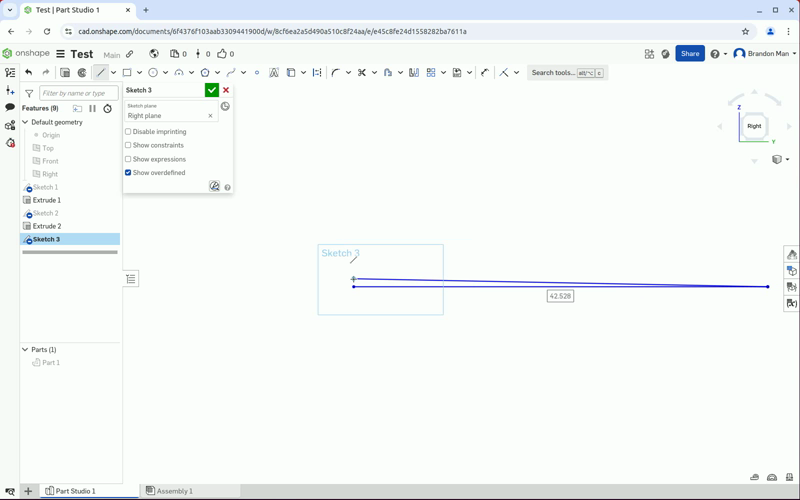
scroll(-6)
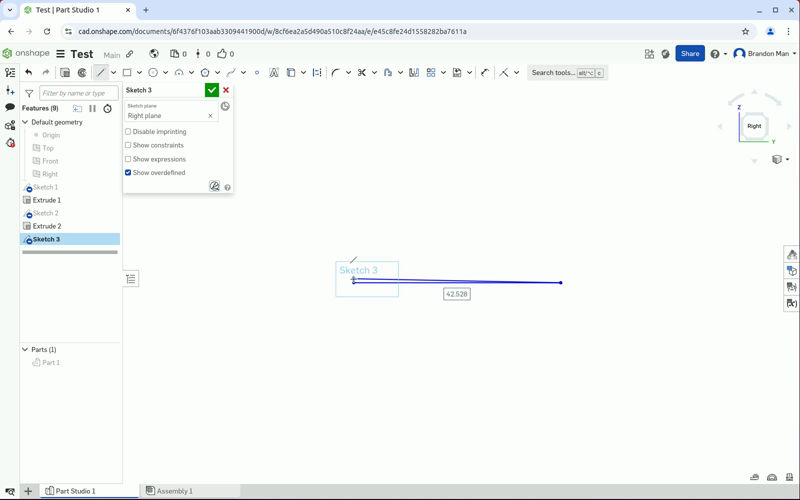
key_up(shift)
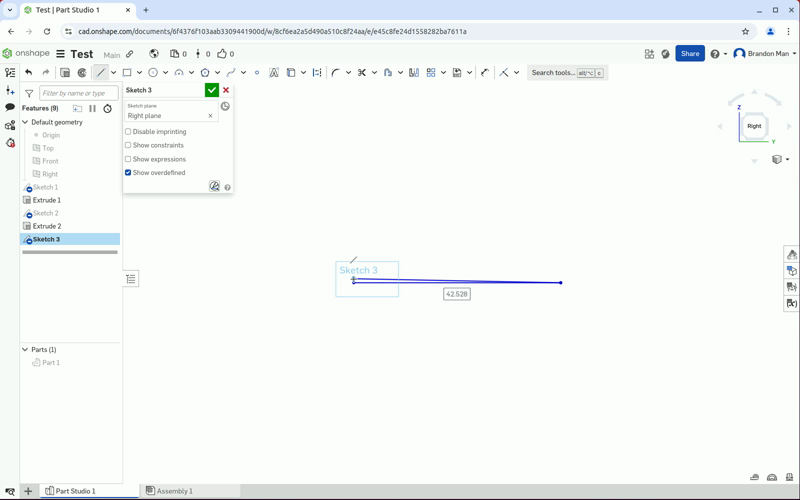
mouse_move(383, 278)
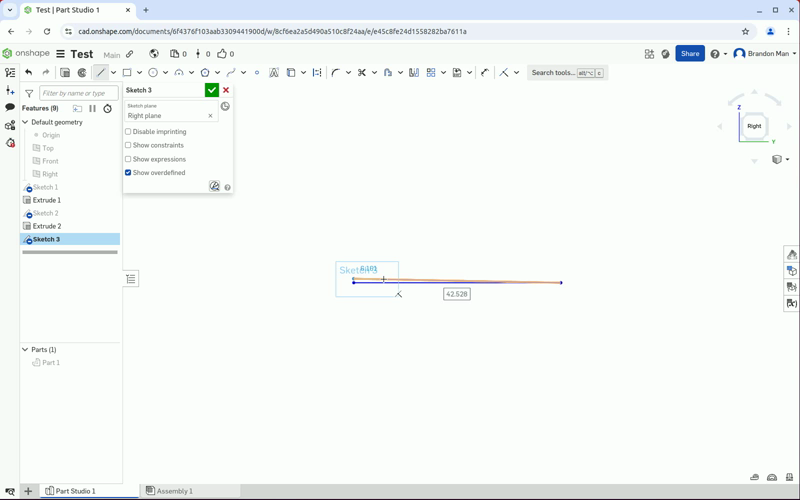
key_down(shift)
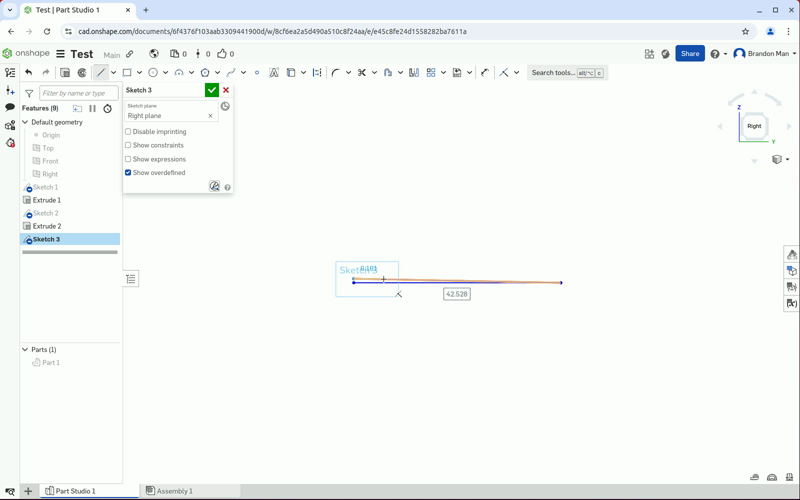
mouse_move(353, 282)
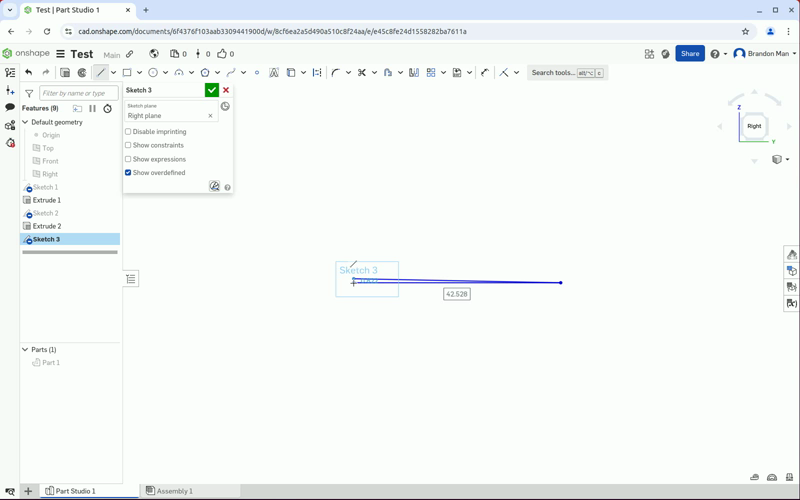
scroll(6)
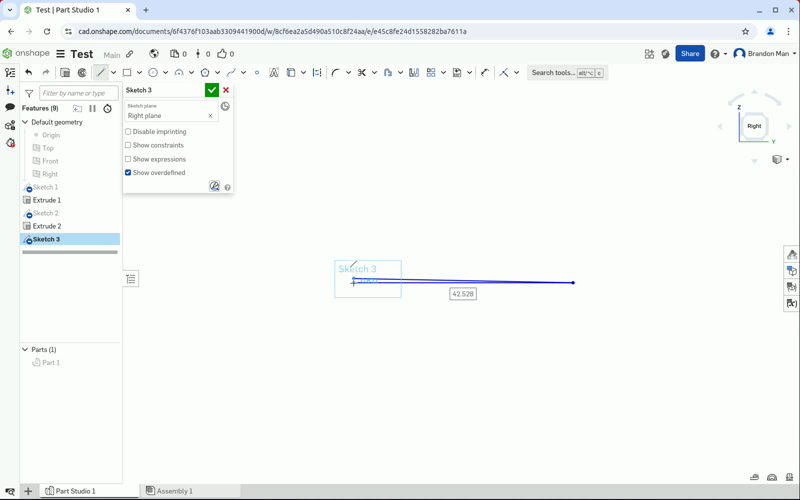
scroll(6)
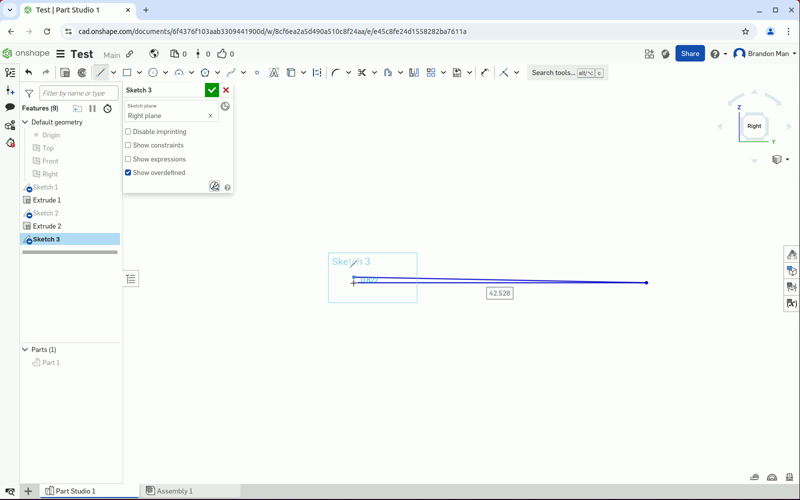
scroll(6)
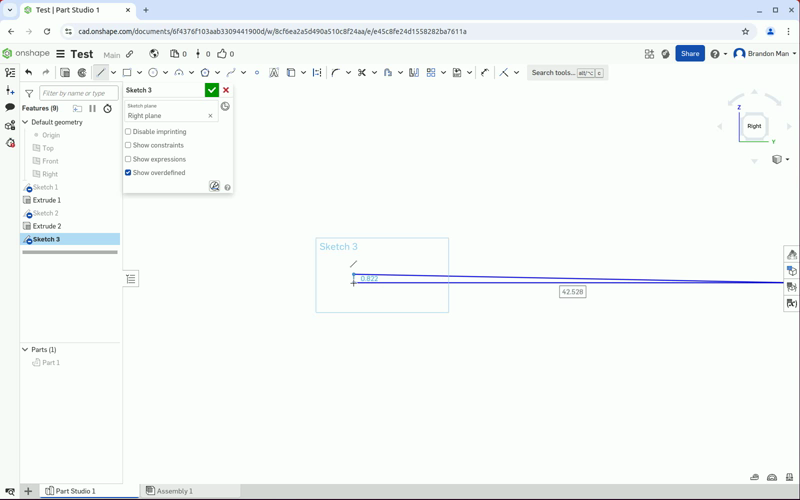
scroll(6)
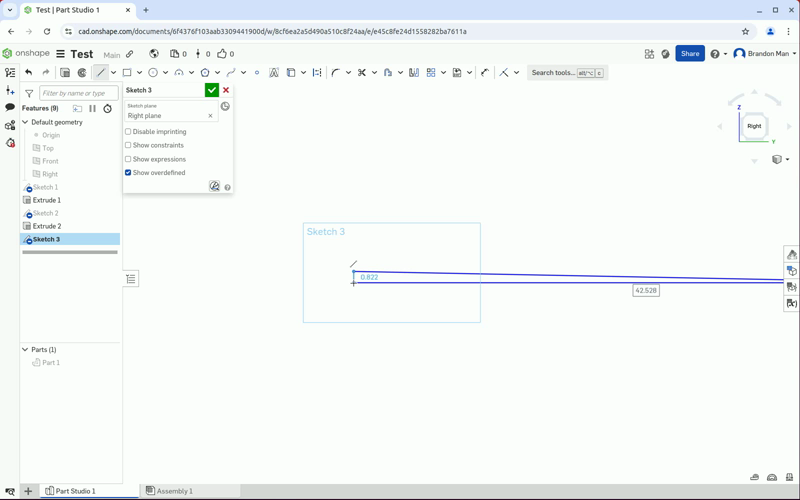
scroll(6)
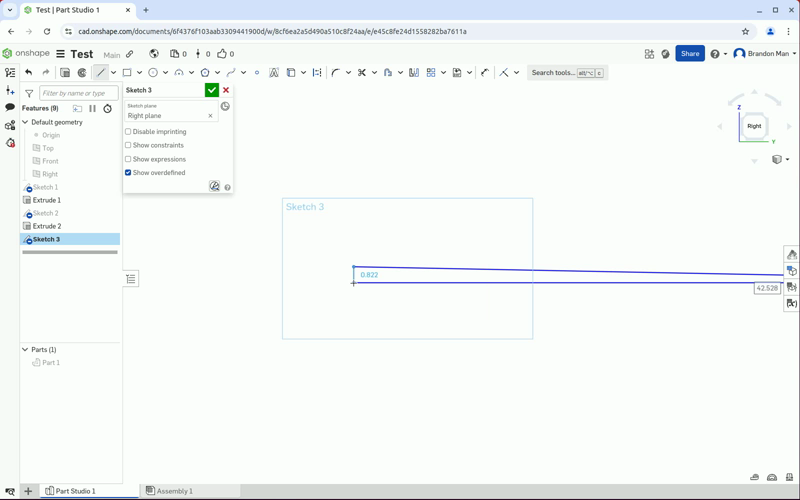
scroll(6)
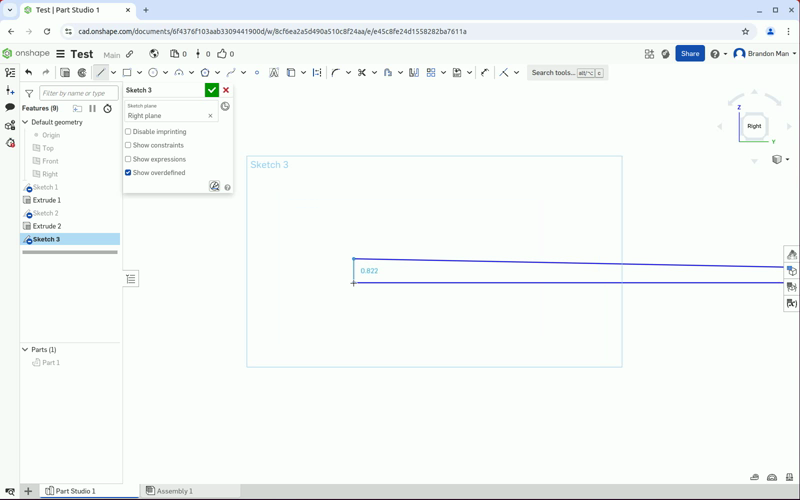
scroll(6)
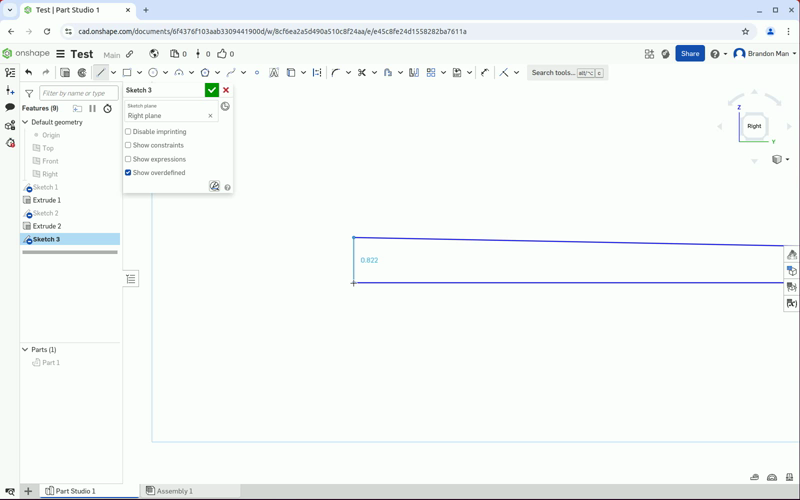
key_up(shift)
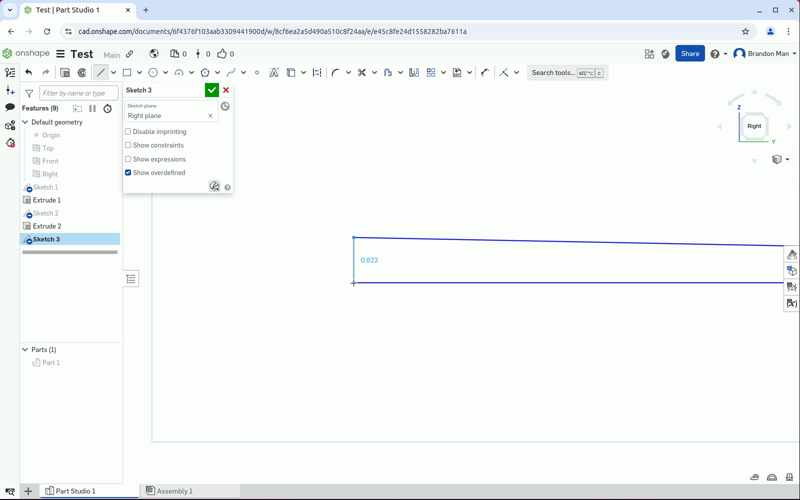
click(353, 282)
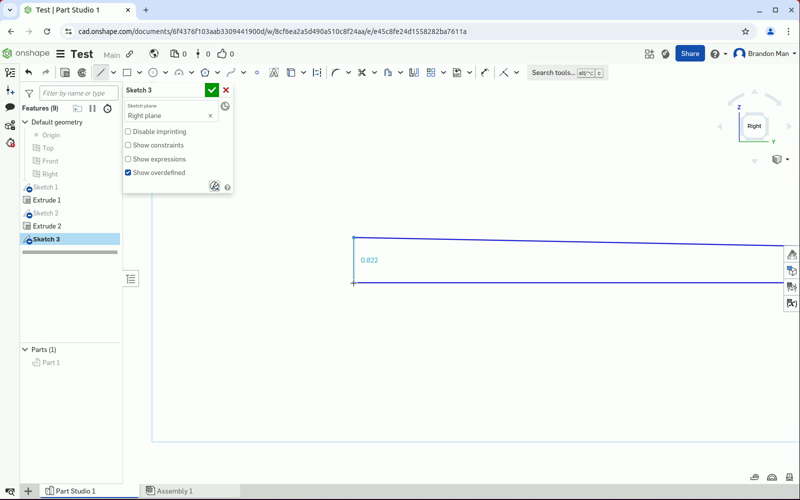
scroll(-6)
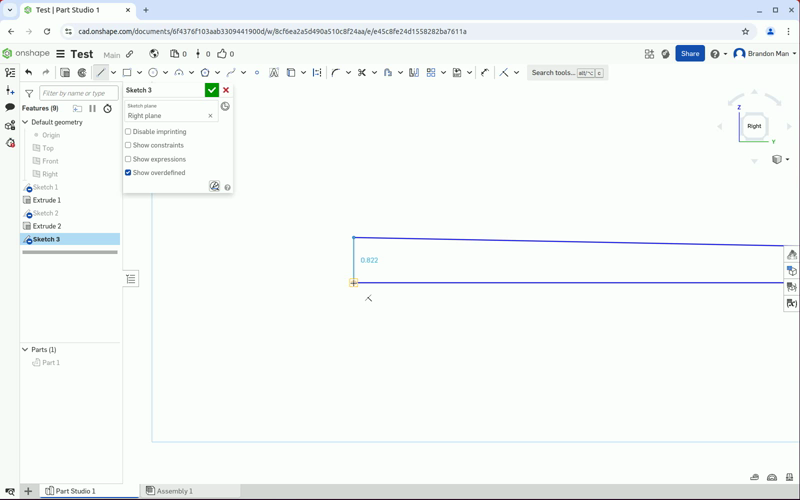
scroll(-6)
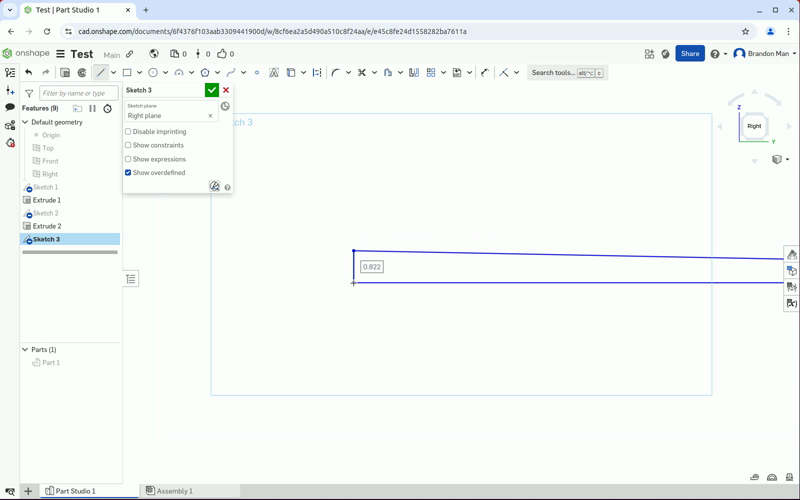
scroll(-6)
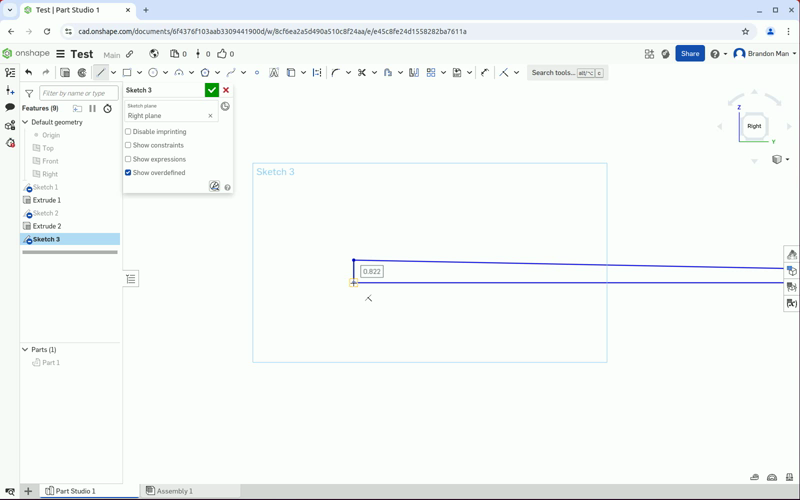
scroll(-6)
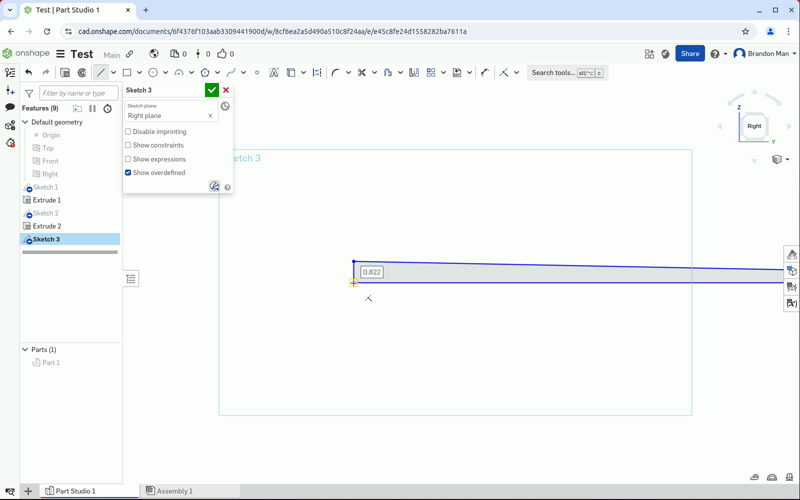
scroll(-6)
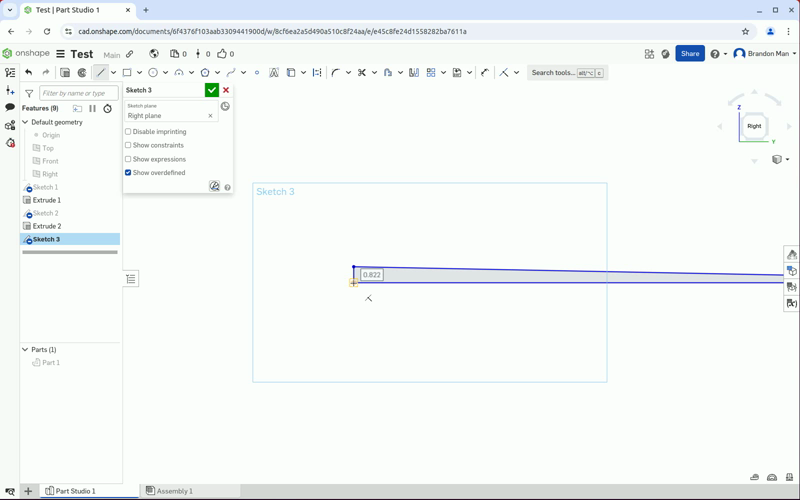
scroll(-6)
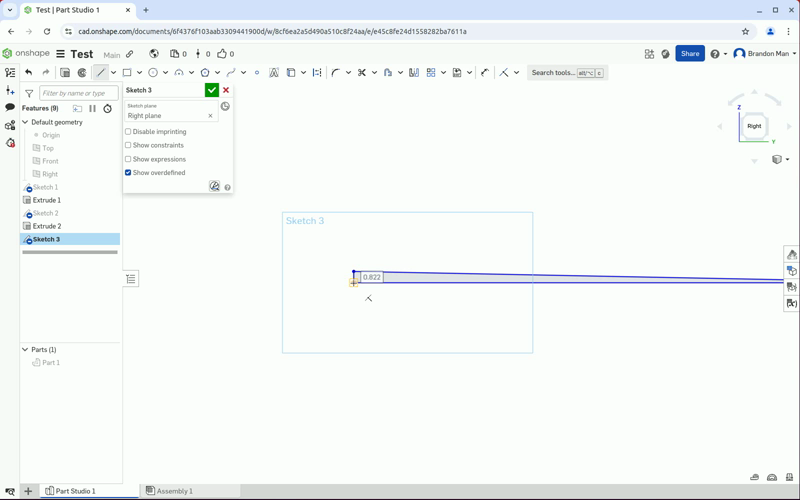
scroll(-6)
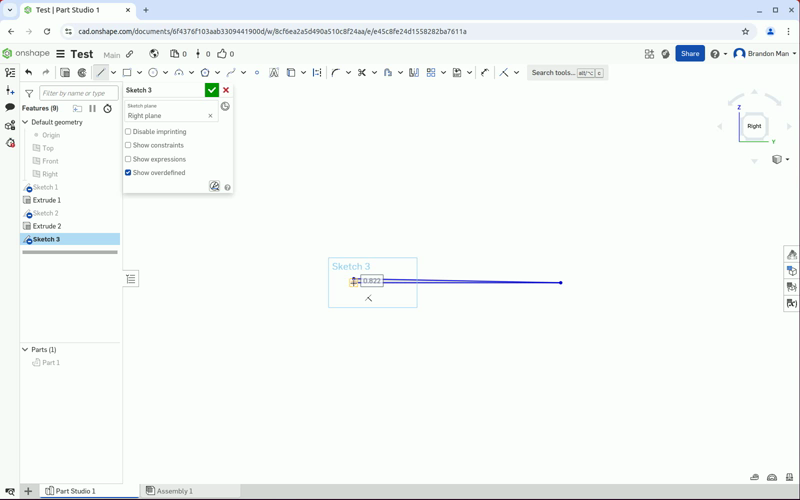
key(esc)
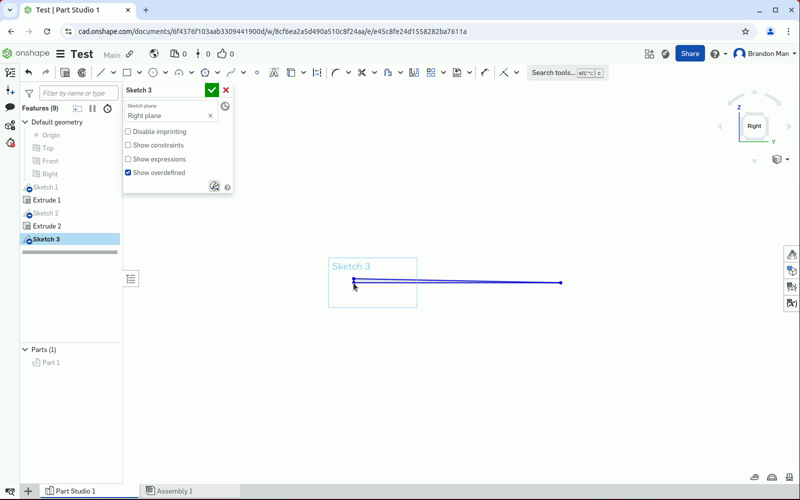
mouse_move(442, 280)
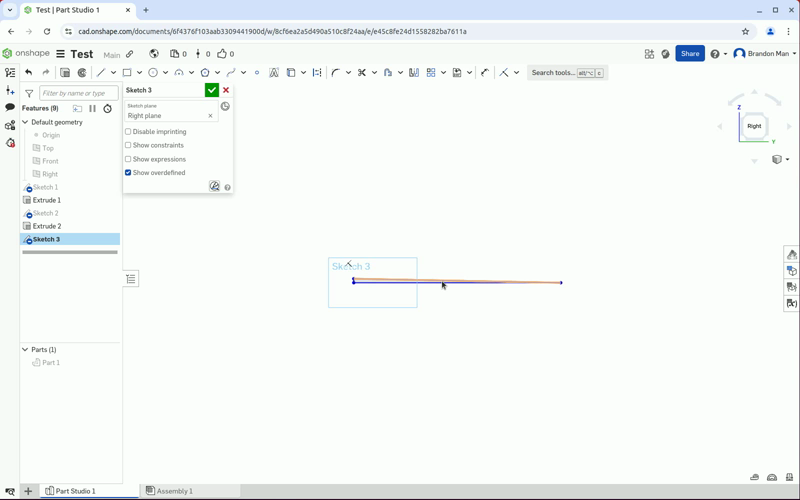
scroll(6)
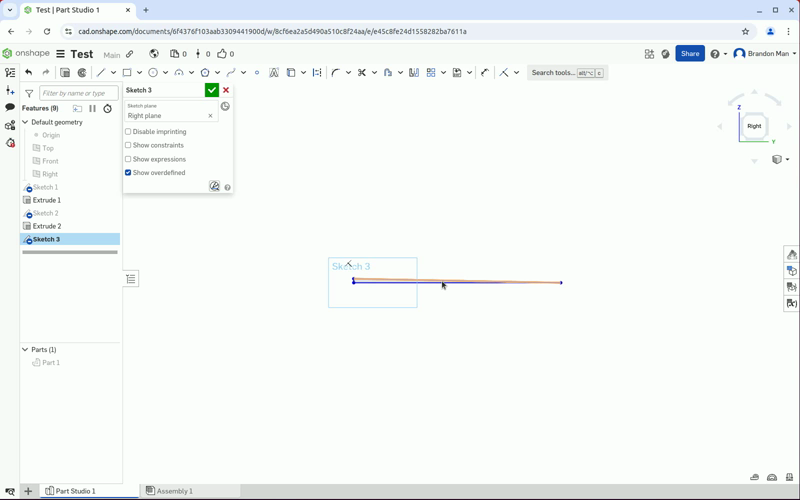
scroll(6)
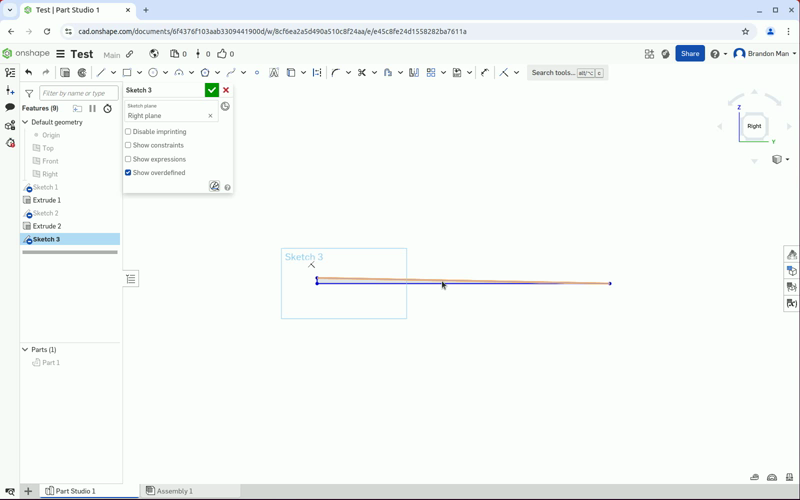
scroll(6)
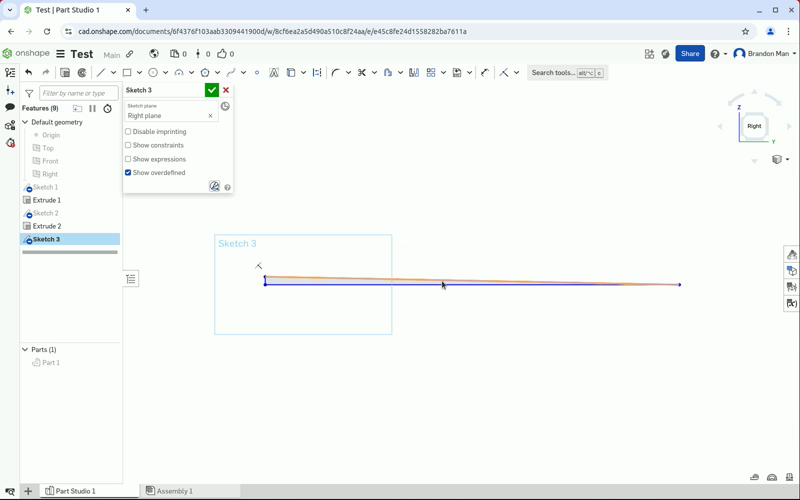
scroll(6)
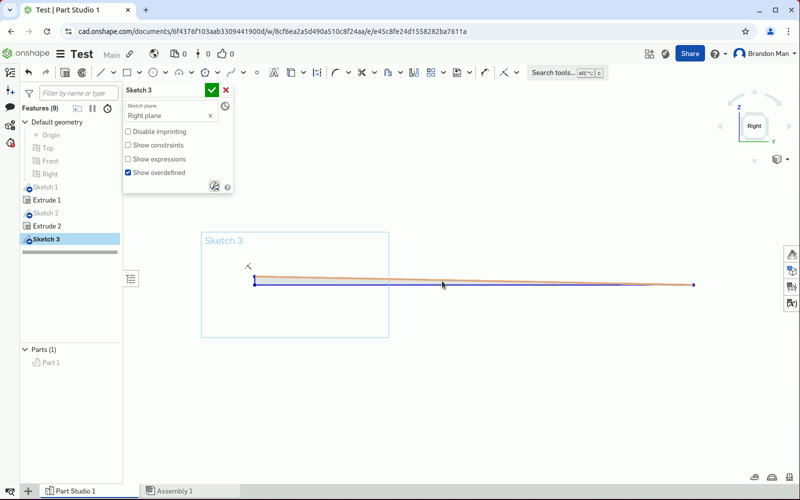
scroll(6)
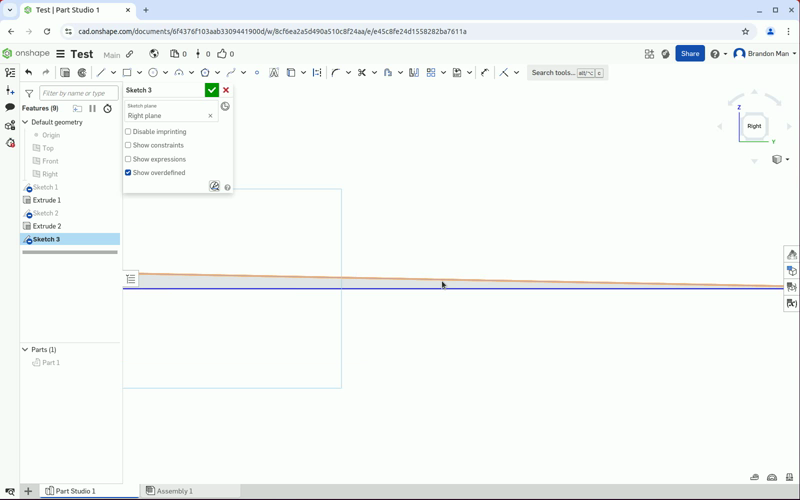
scroll(6)
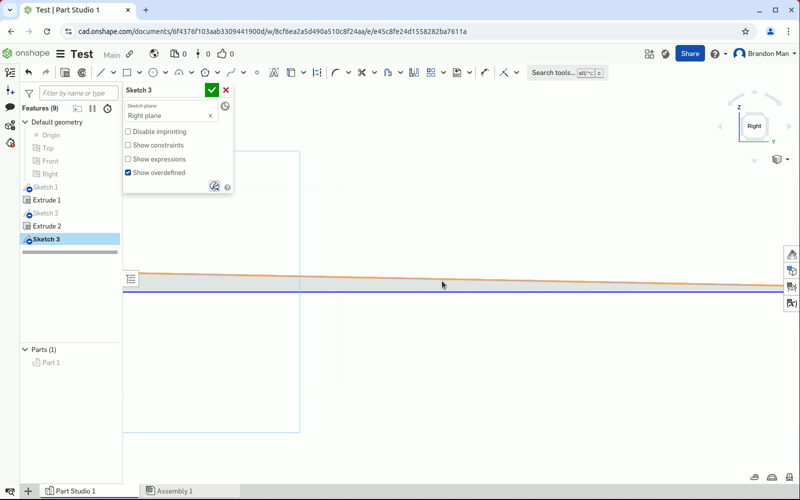
scroll(6)
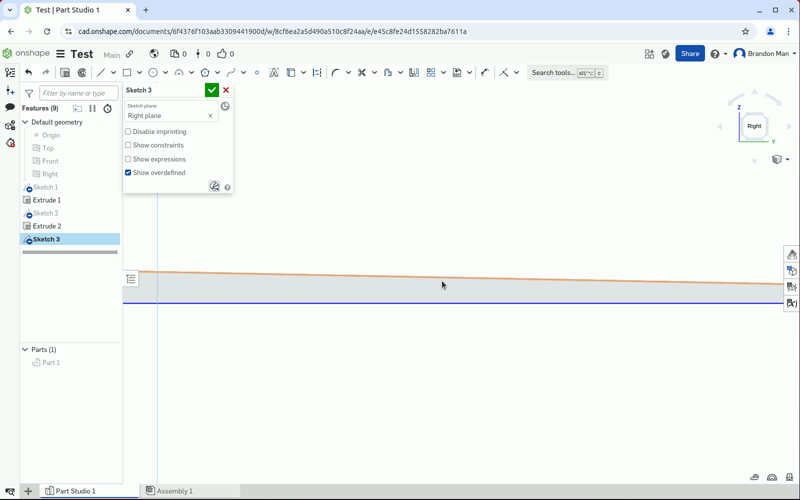
click(442, 280)
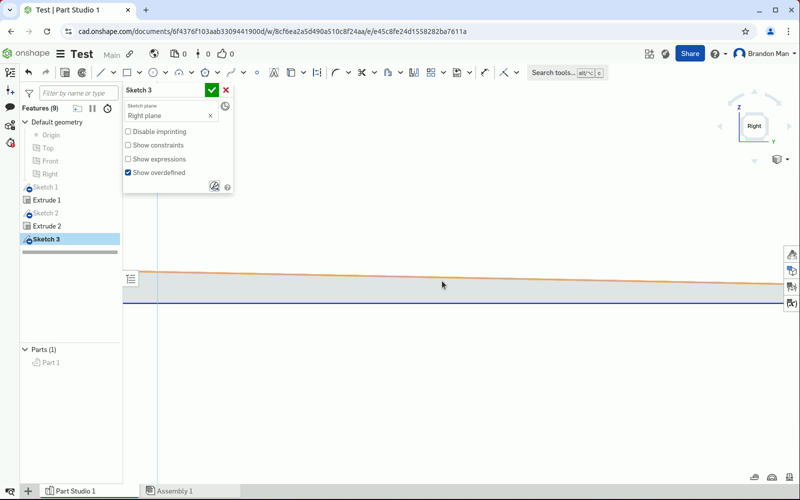
scroll(-6)
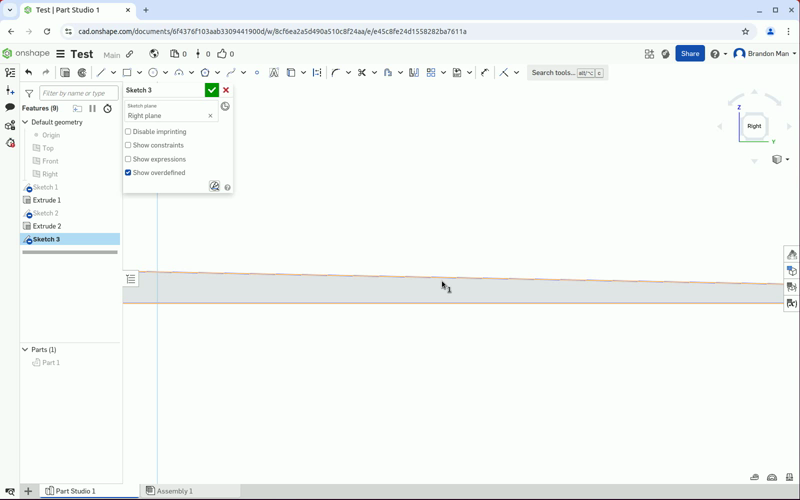
scroll(-6)
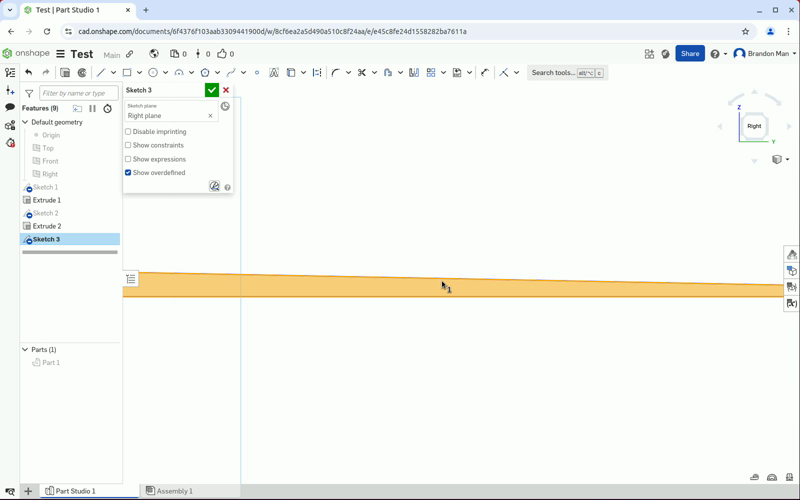
scroll(-6)
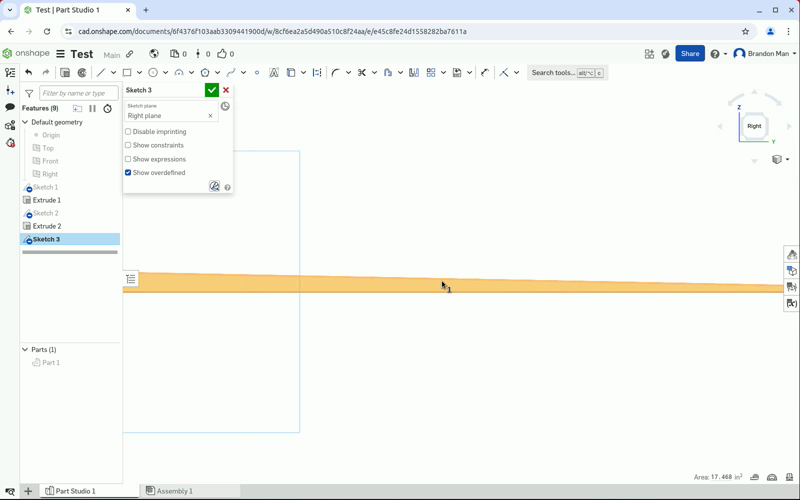
scroll(-6)
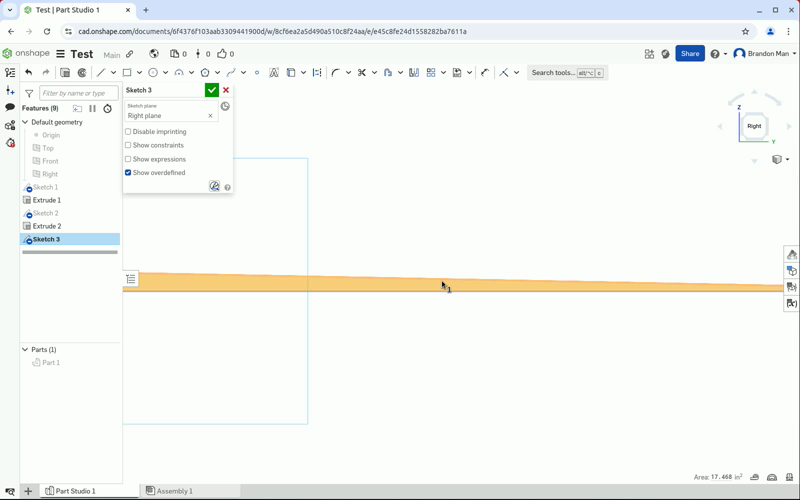
scroll(-6)
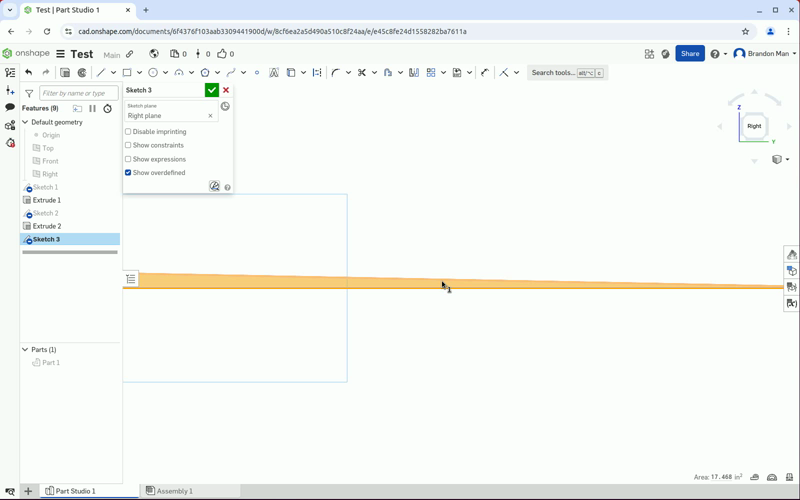
scroll(-6)
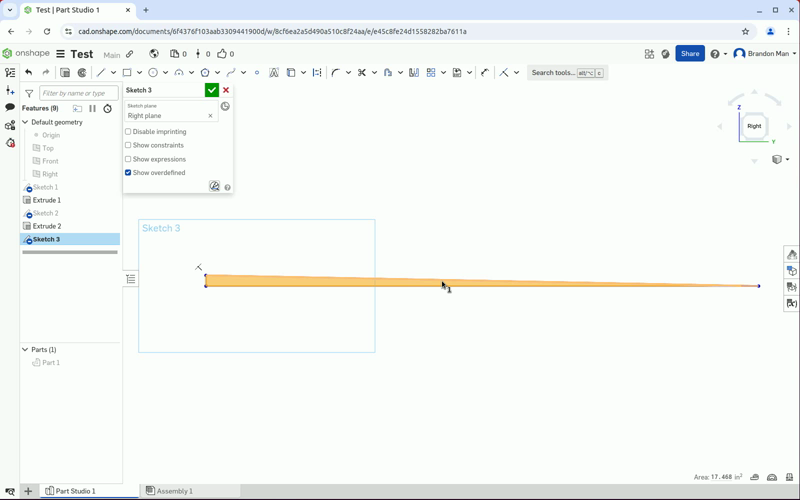
scroll(-6)
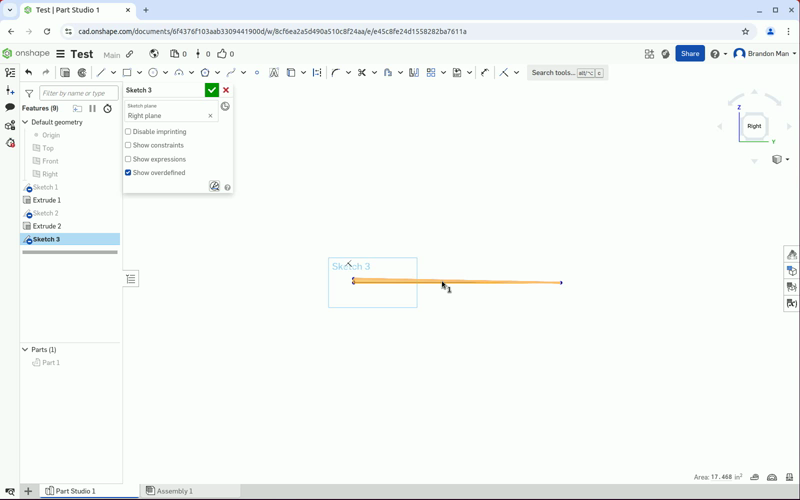
mouse_move(73, 352)
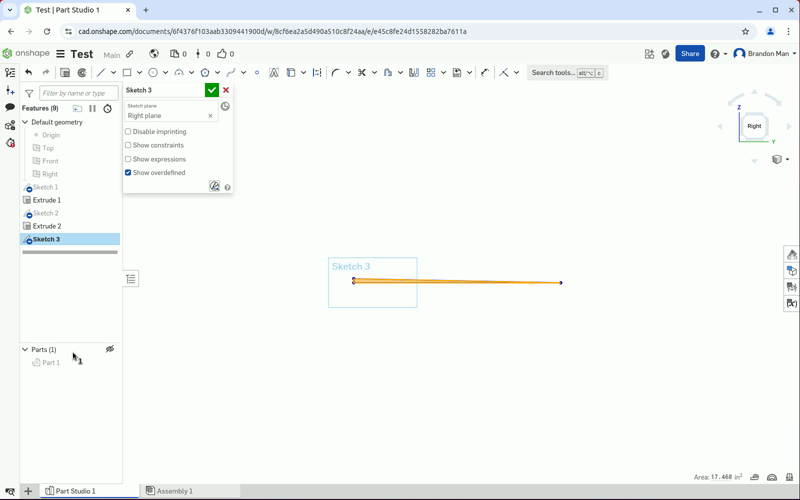
key(shift+y)
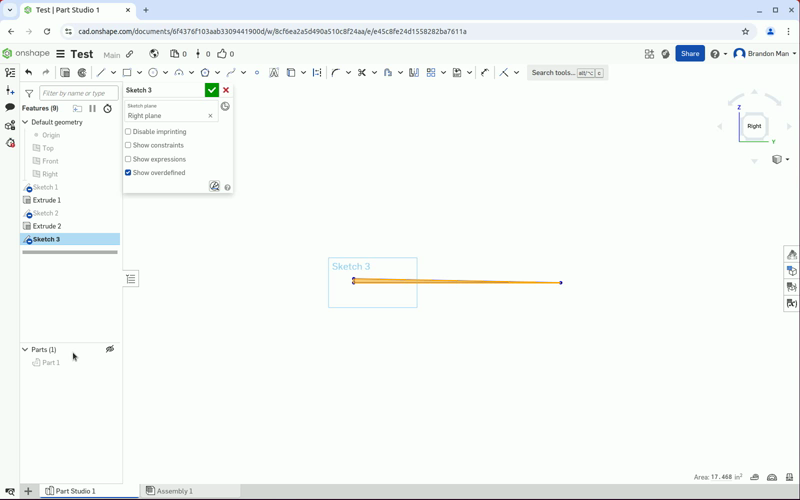
key(shift+e)
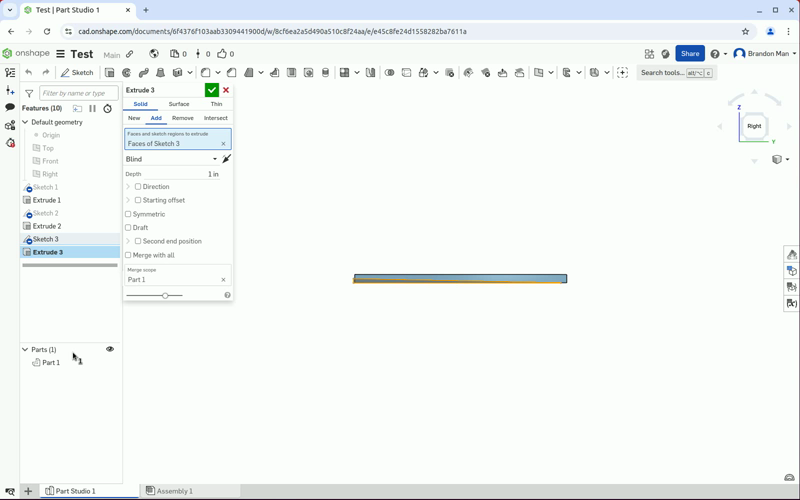
mouse_move(143, 106)
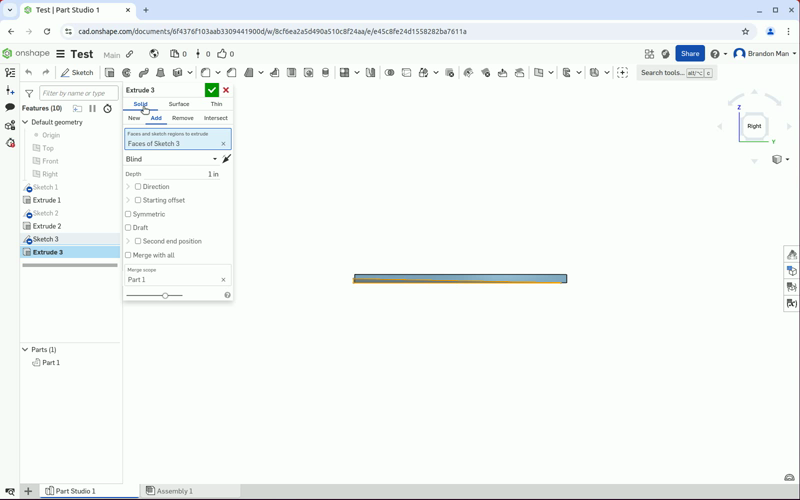
click(143, 106)
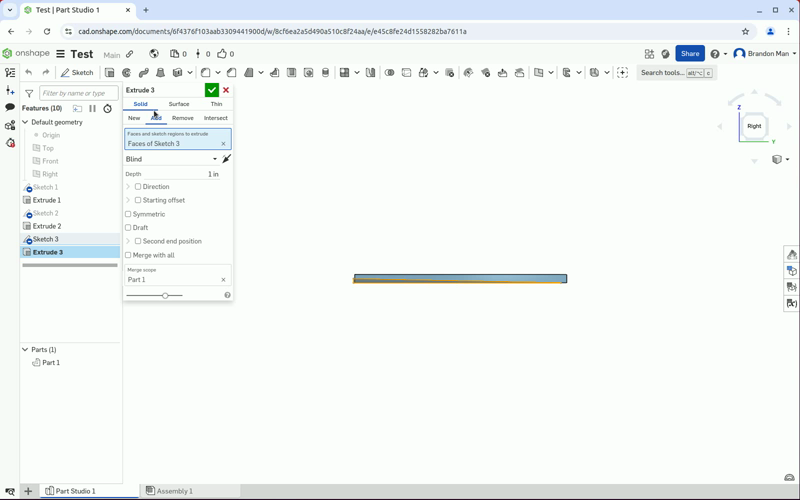
mouse_move(186, 120)
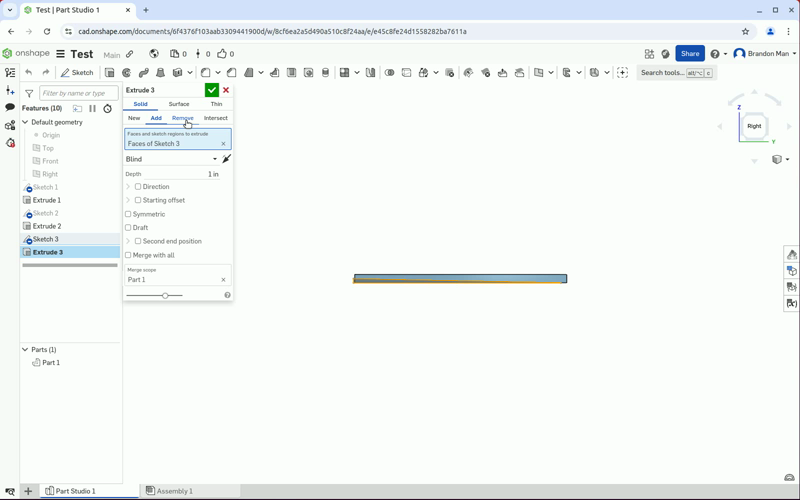
click(186, 120)
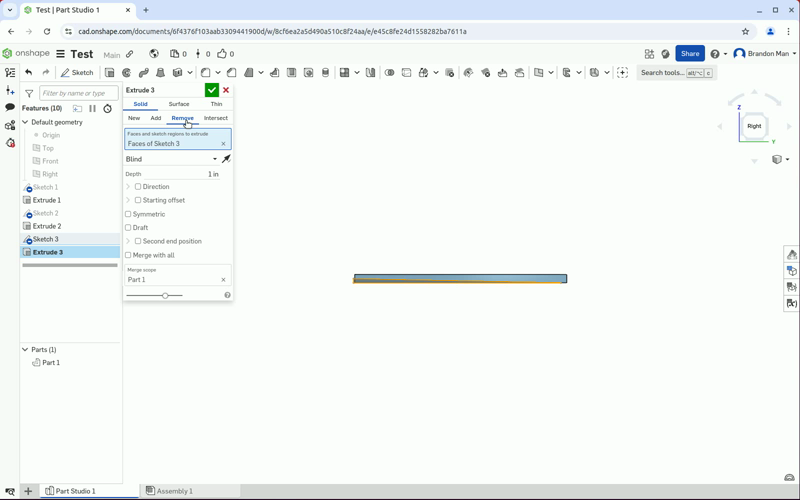
key(tab, 4)
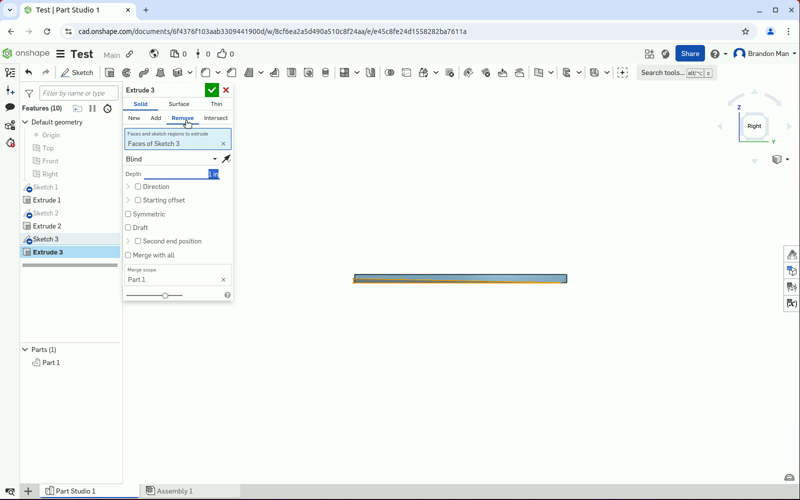
text(-29.848)
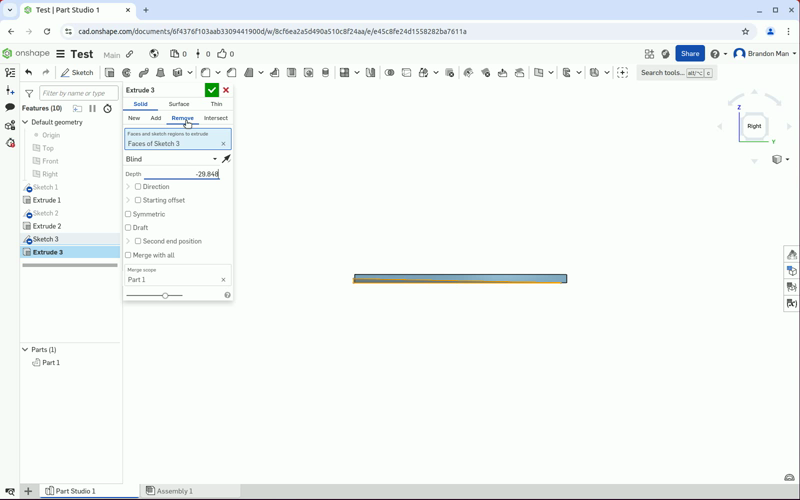
key(tab, 3)
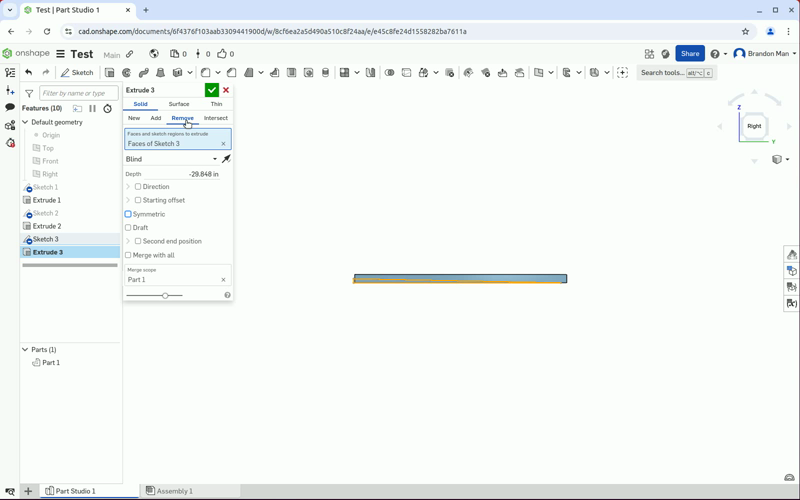
key(space)
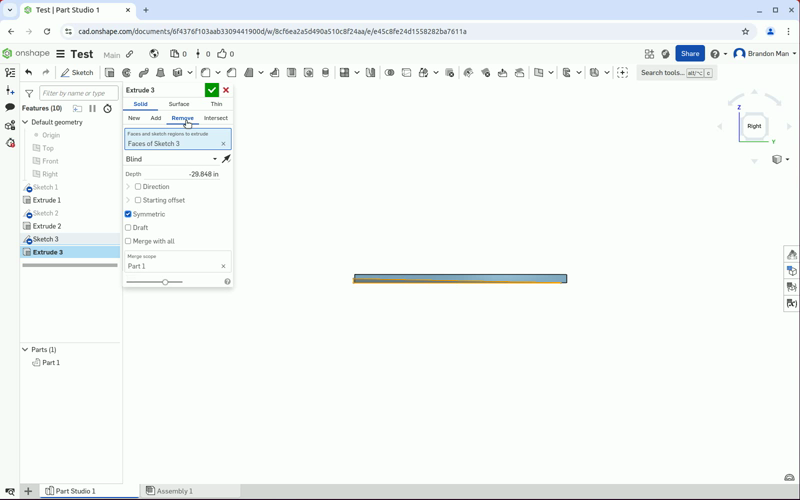
key(tab, 2)
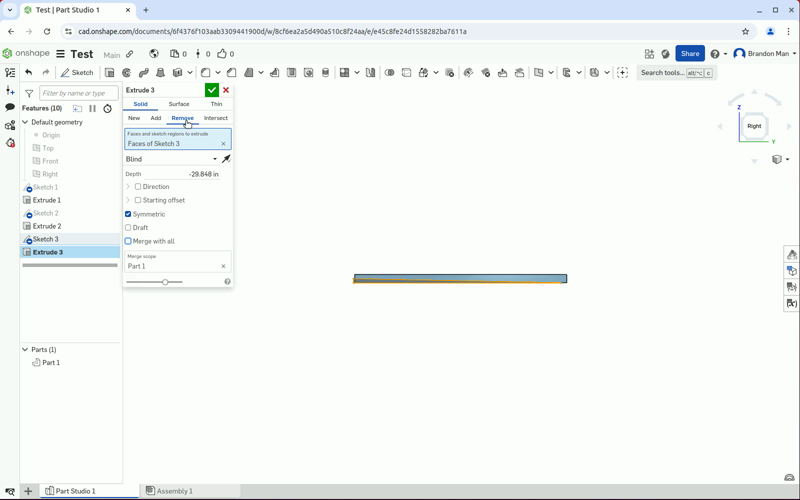
key(space)
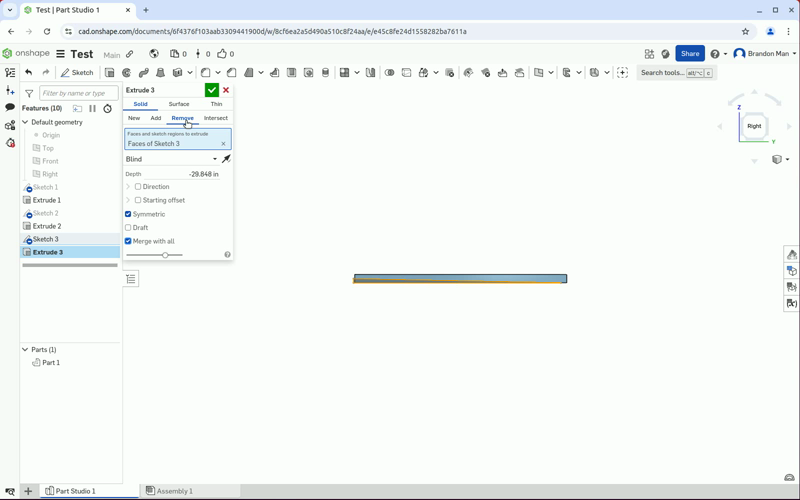
key(enter)
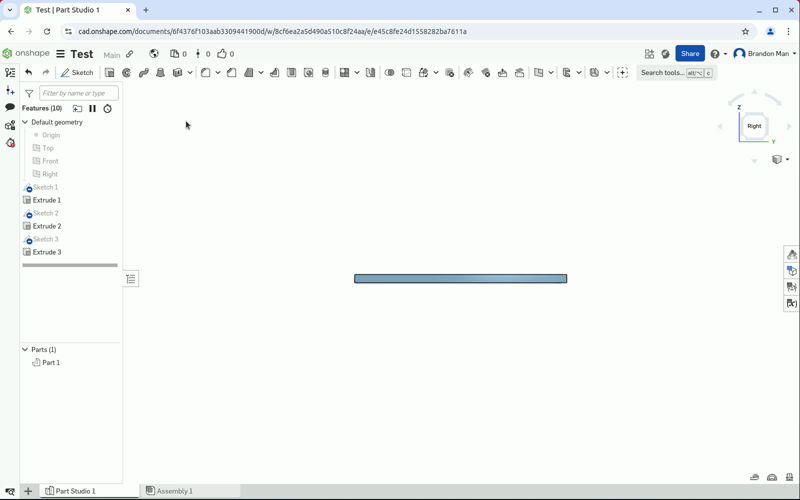
key(shift+h)
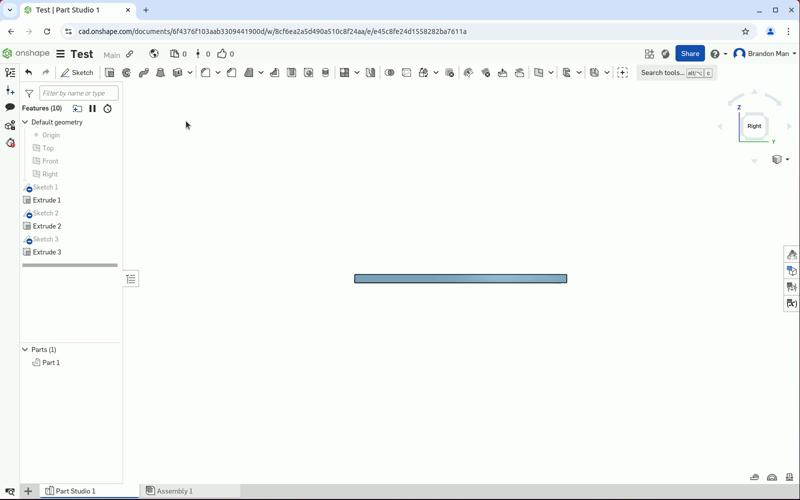
key(shift+h)
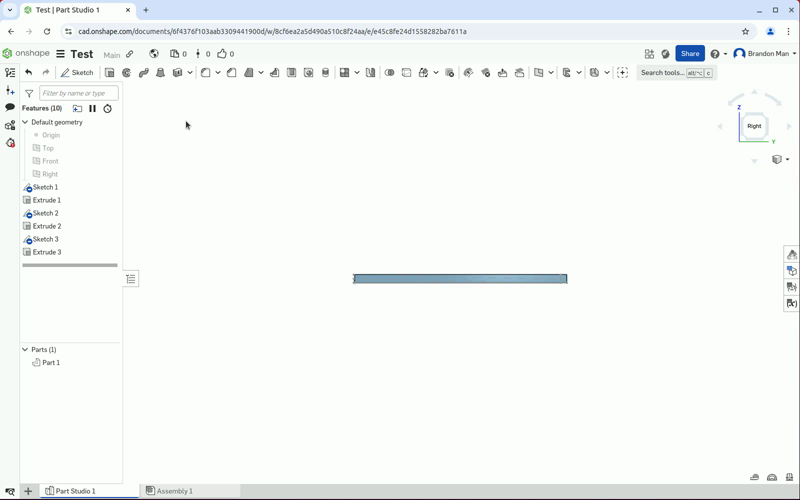
key(shift+7)
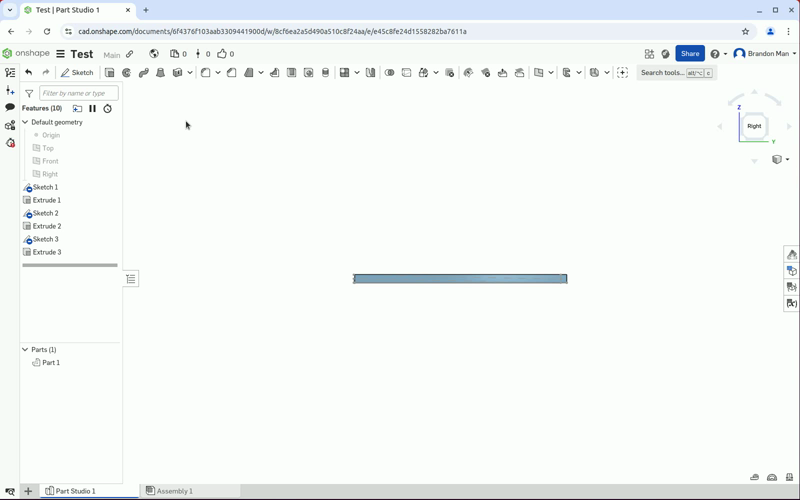
key(right, 2)
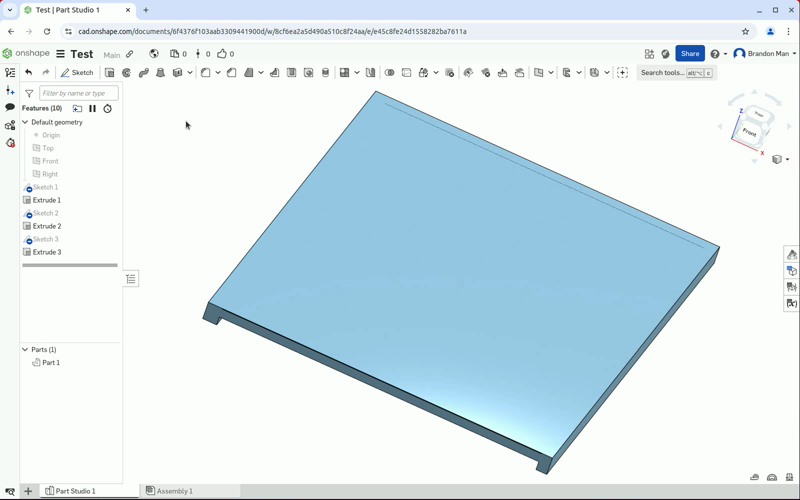
key(down, 2)
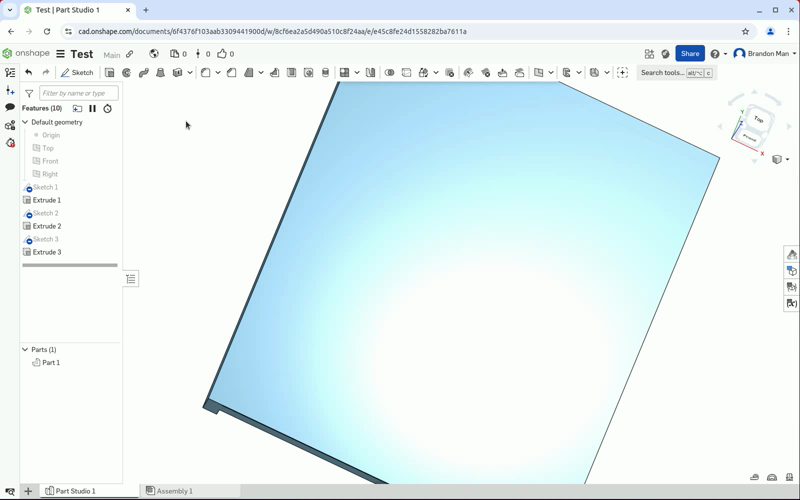
key(up, 2)
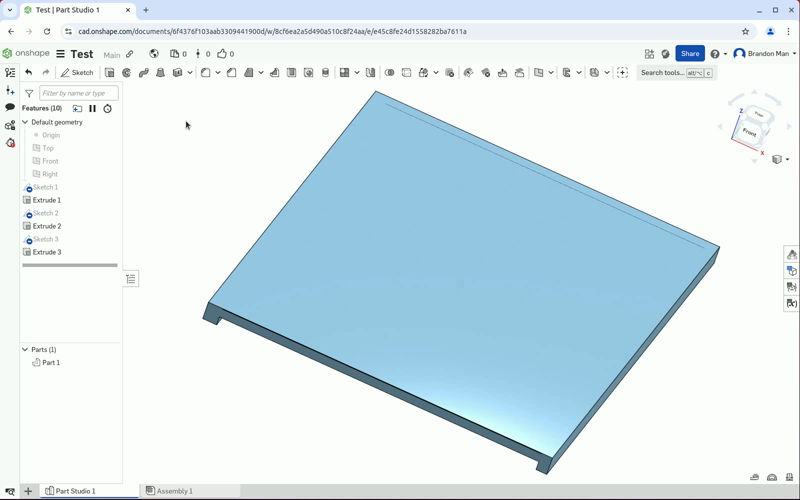
key(left, 2)
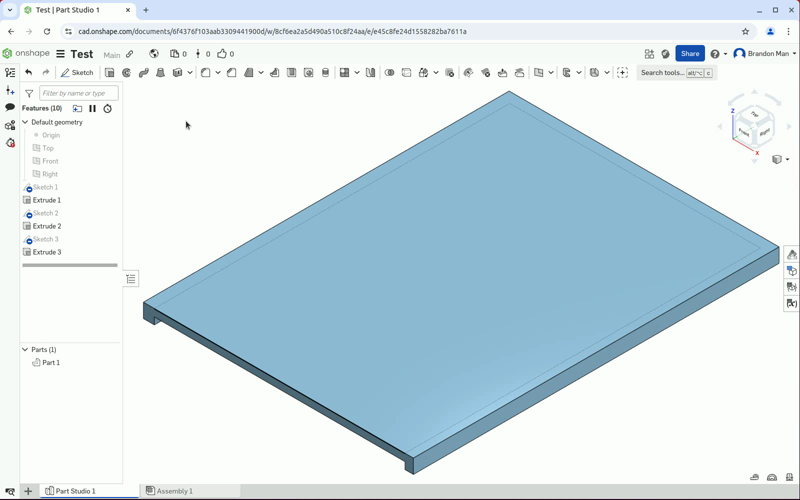
mouse_move(73, 189)
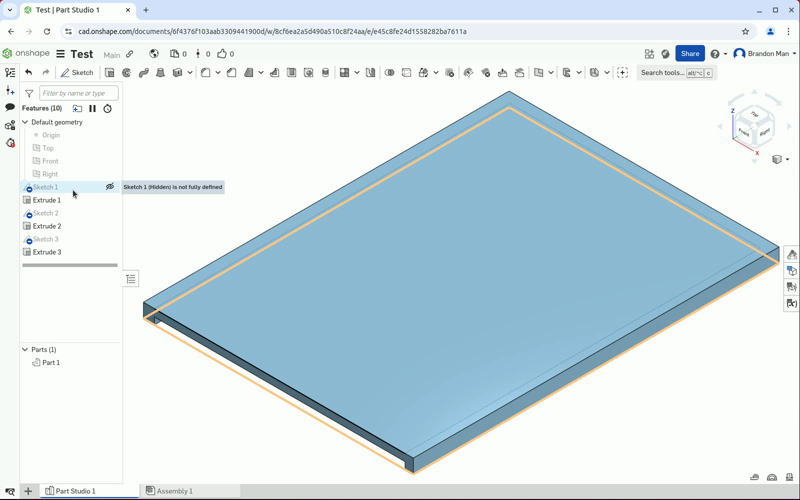
click(73, 189)